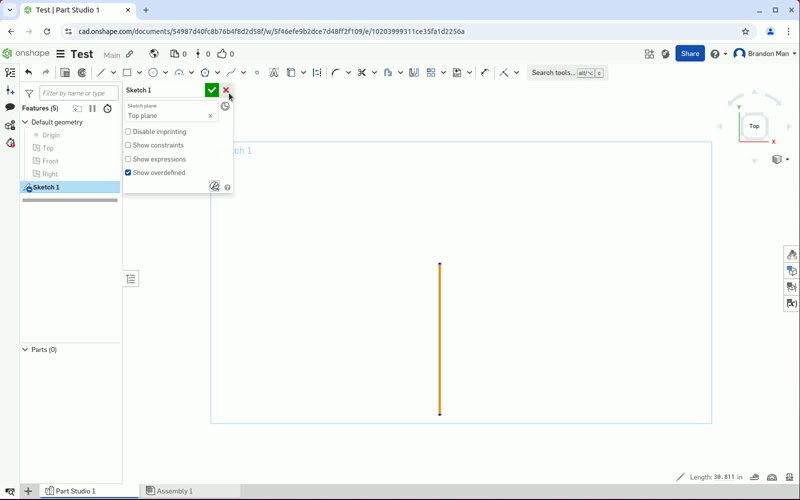
key(shift+h)
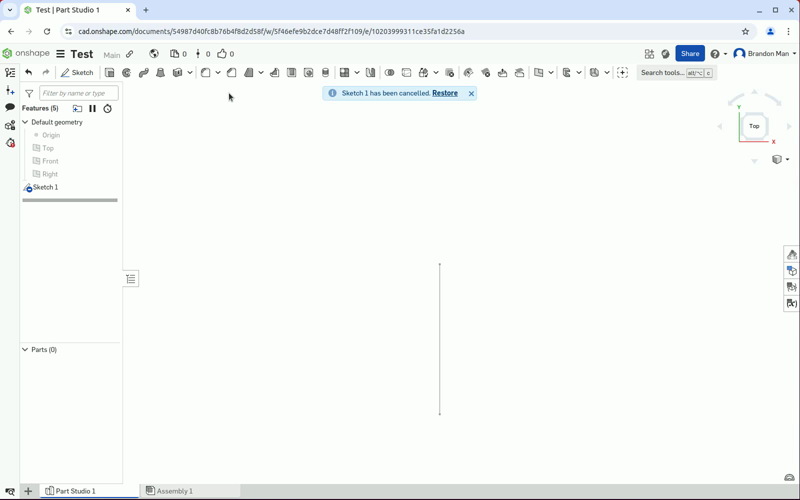
mouse_move(73, 352)
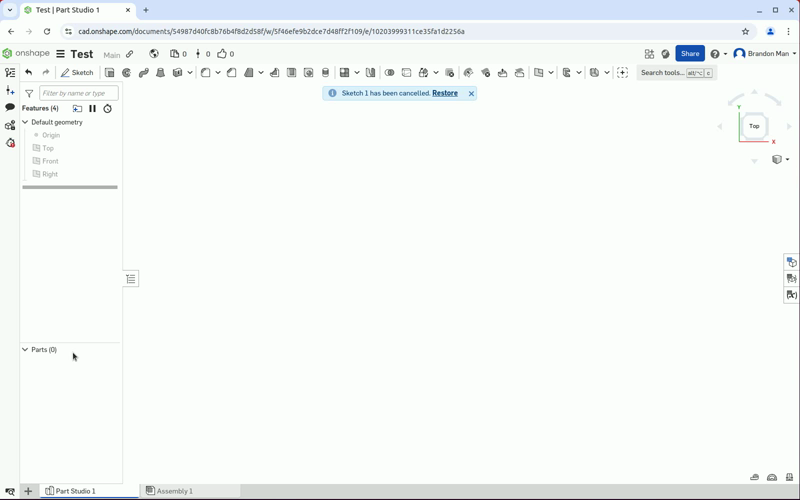
key(y)
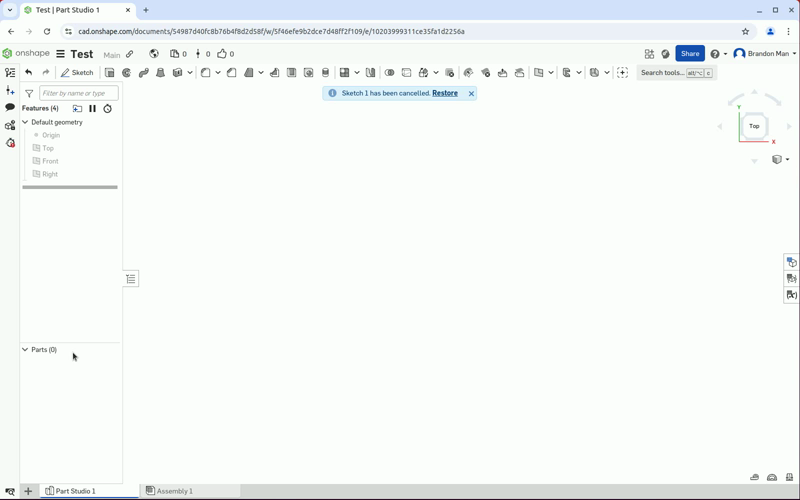
key(shift+p)
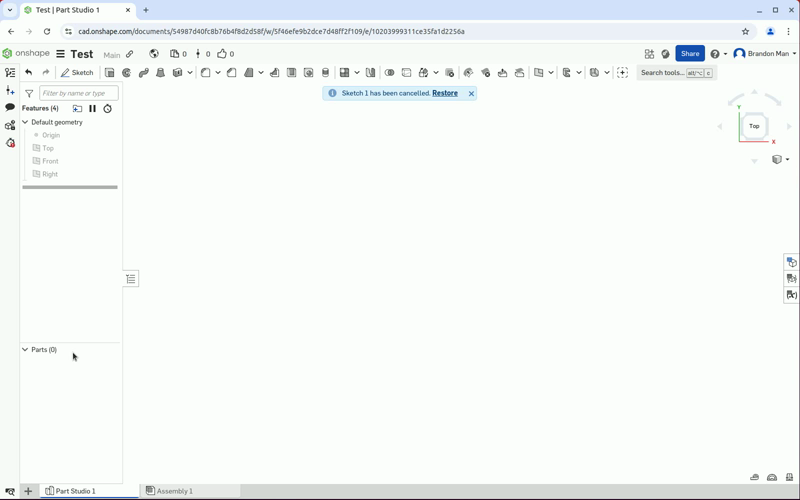
key(space)
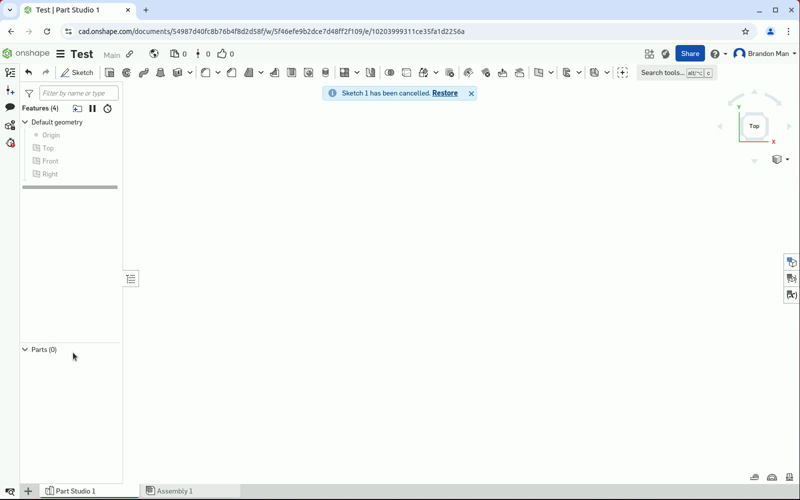
key_down(shift)
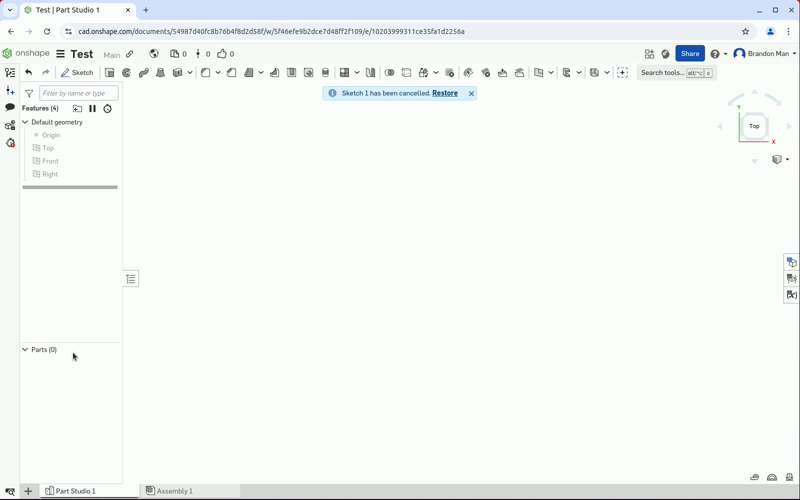
key(up)
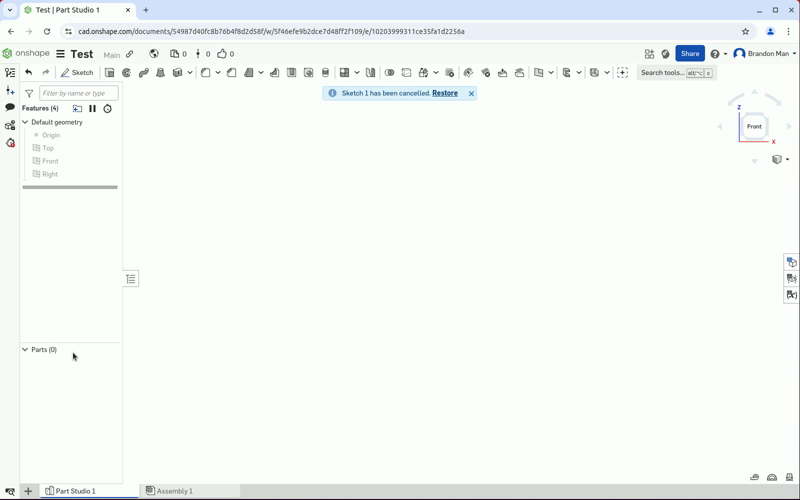
key_up(shift)
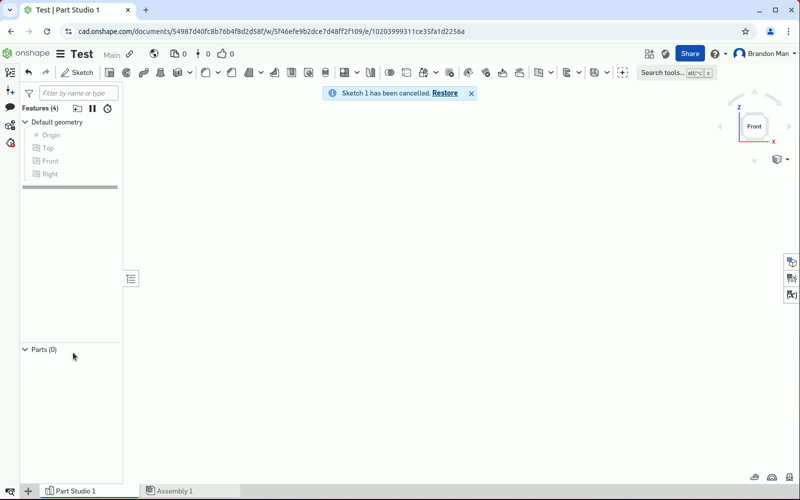
key(space)
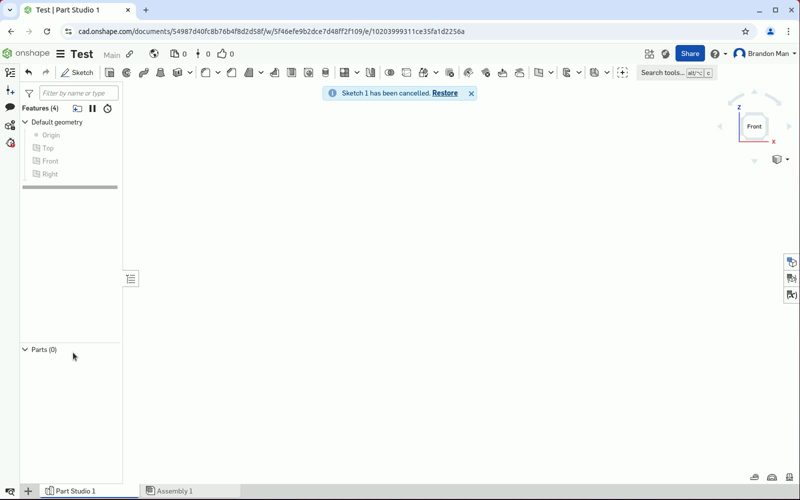
key_down(shift)
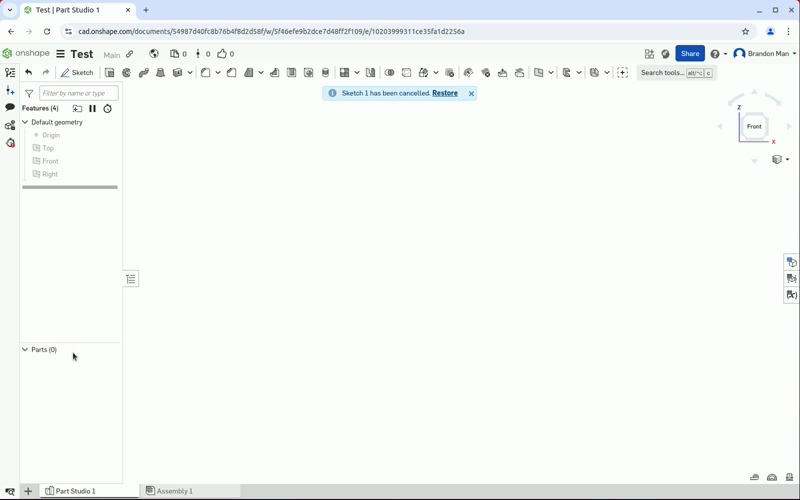
key(left)
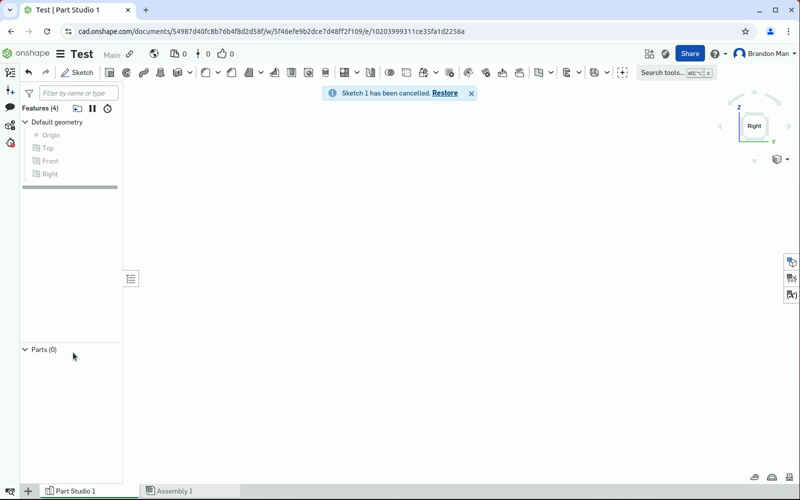
key_up(shift)
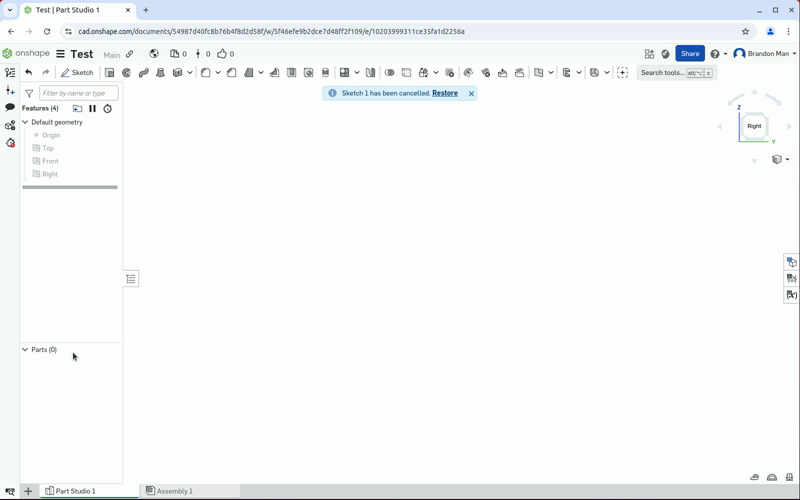
mouse_move(73, 352)
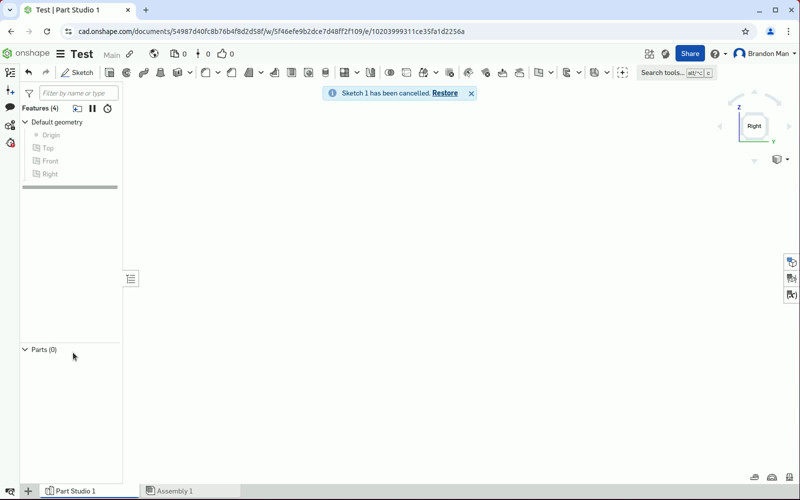
key(shift+y)
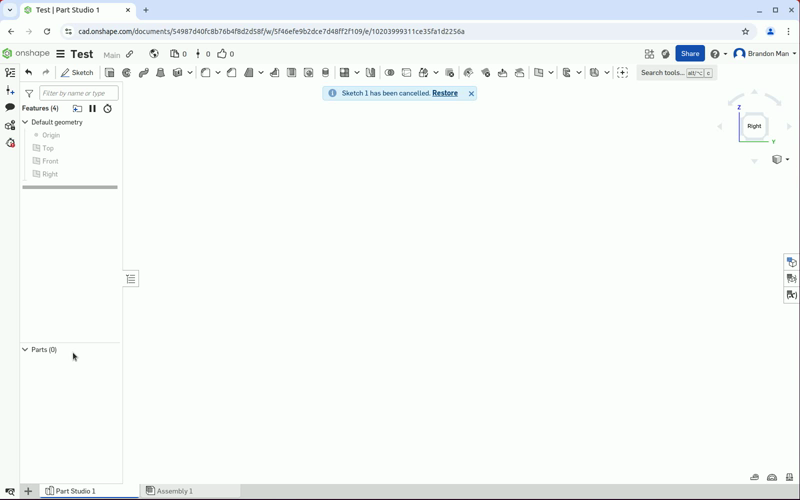
key(shift+s)
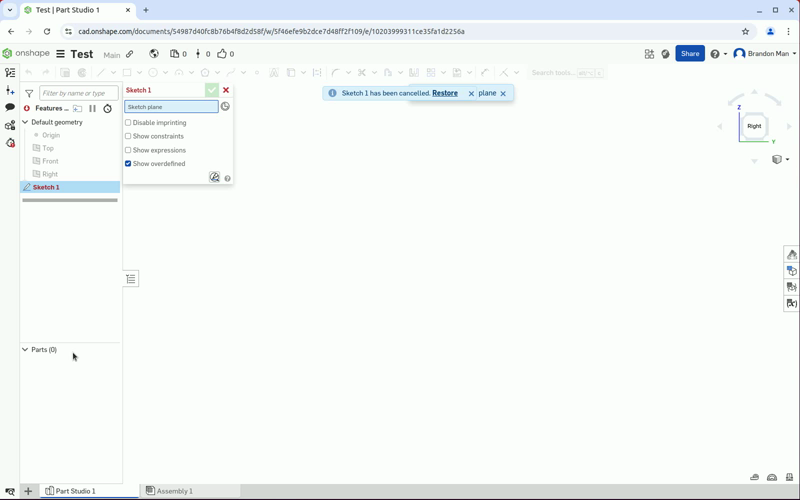
mouse_move(73, 176)
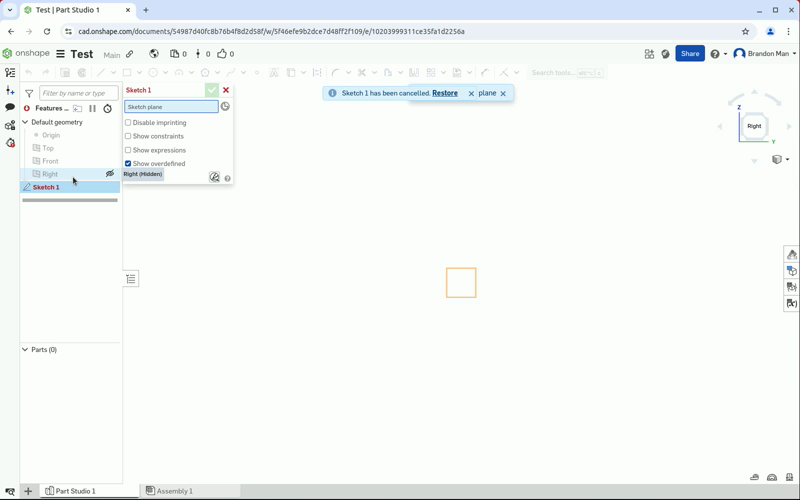
click(73, 176)
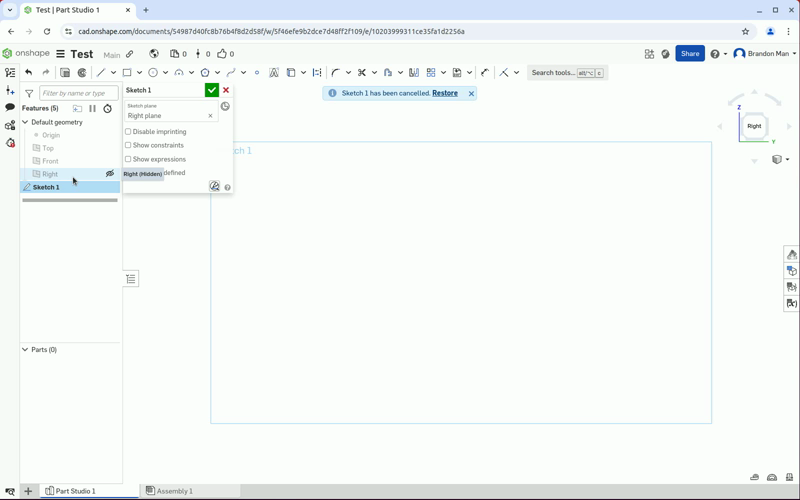
mouse_move(73, 352)
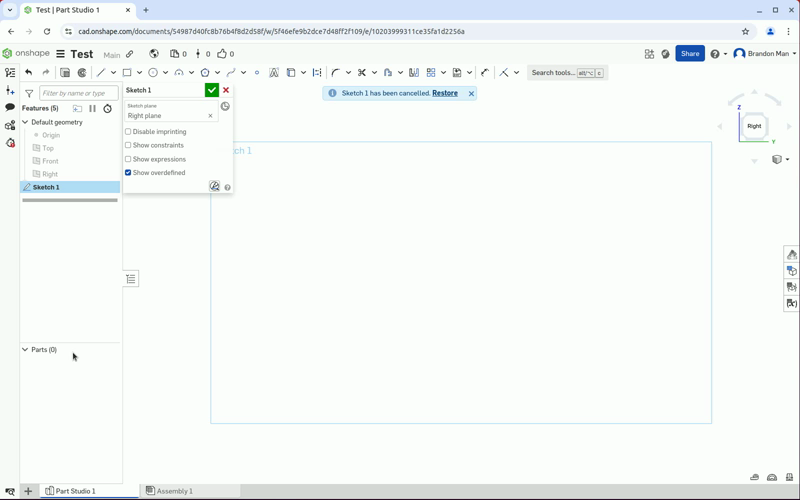
key(y)
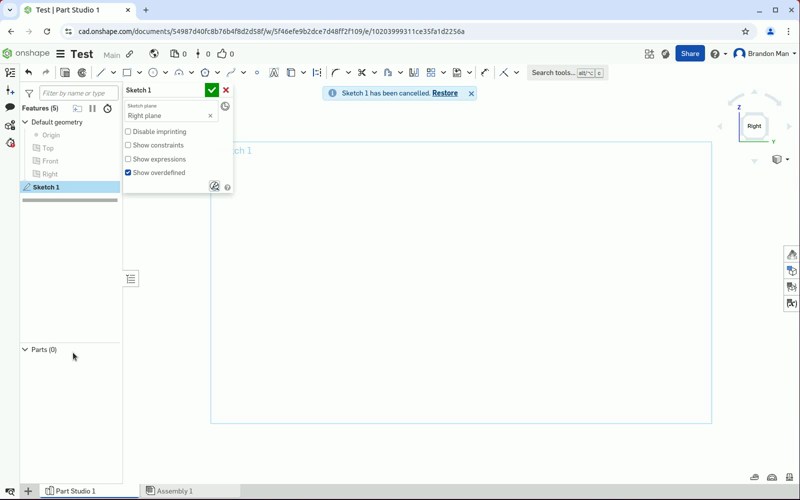
key(l)
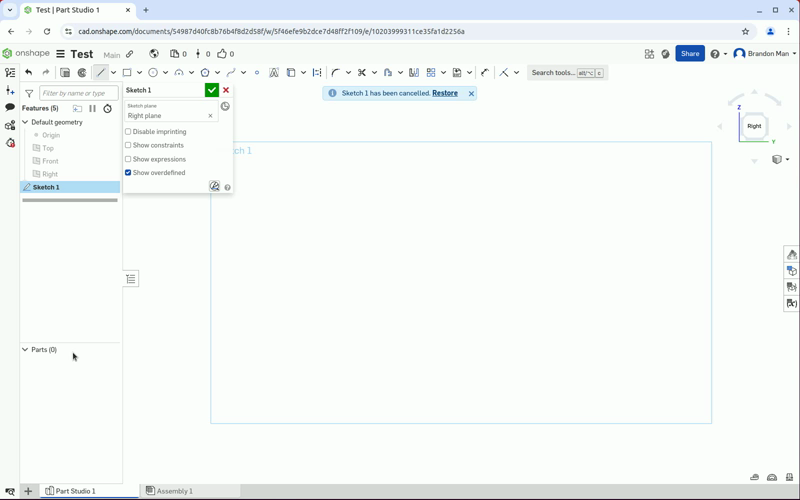
key_down(shift)
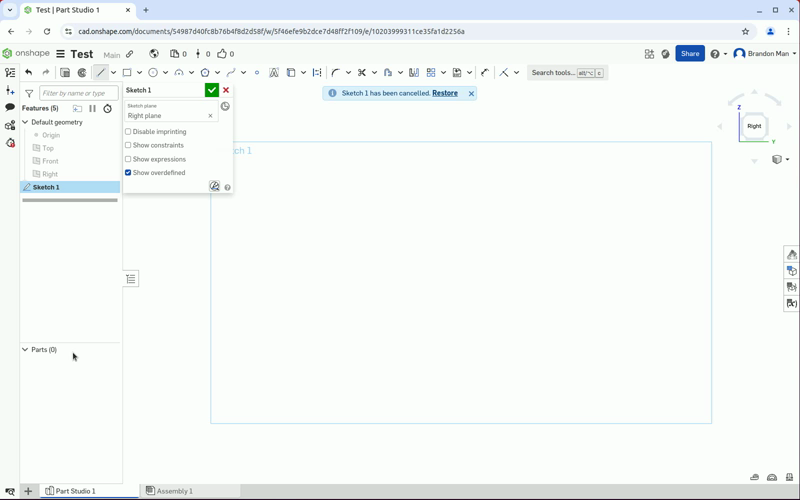
mouse_move(430, 200)
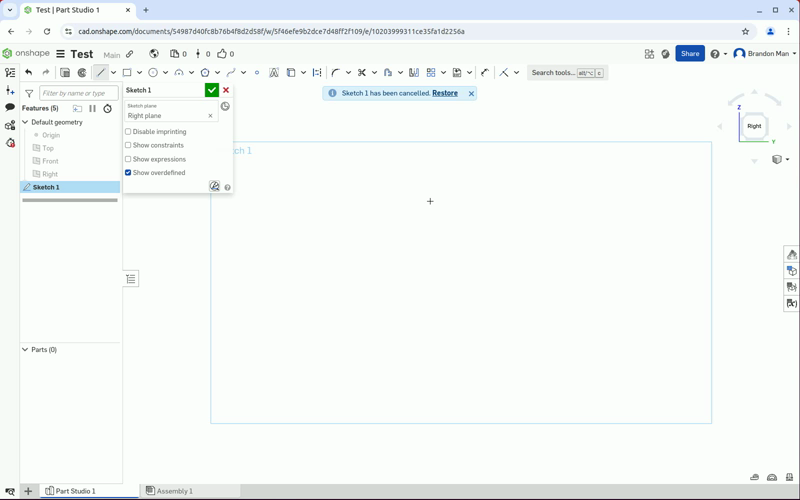
click(430, 200)
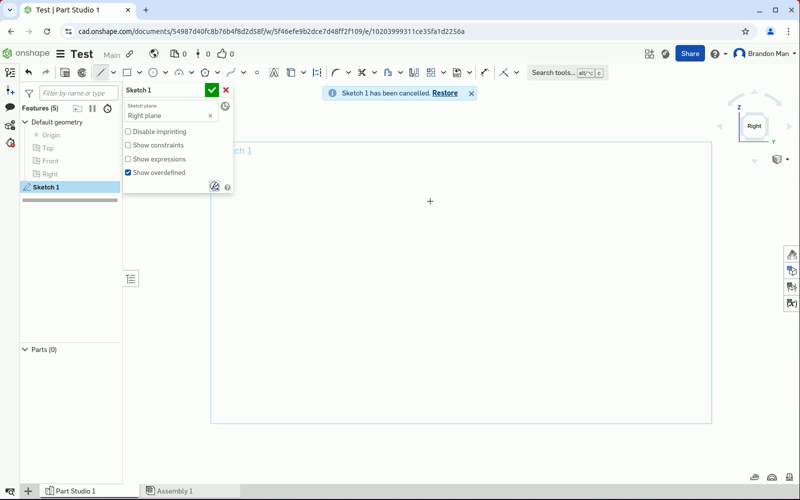
key_up(shift)
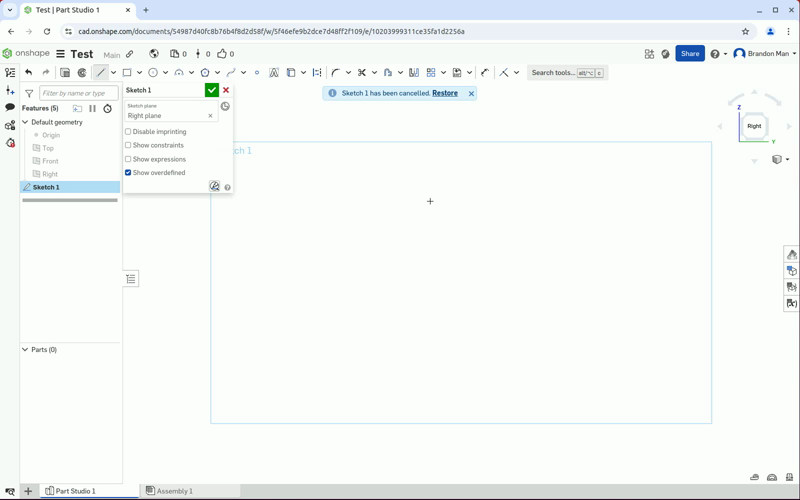
key_down(shift)
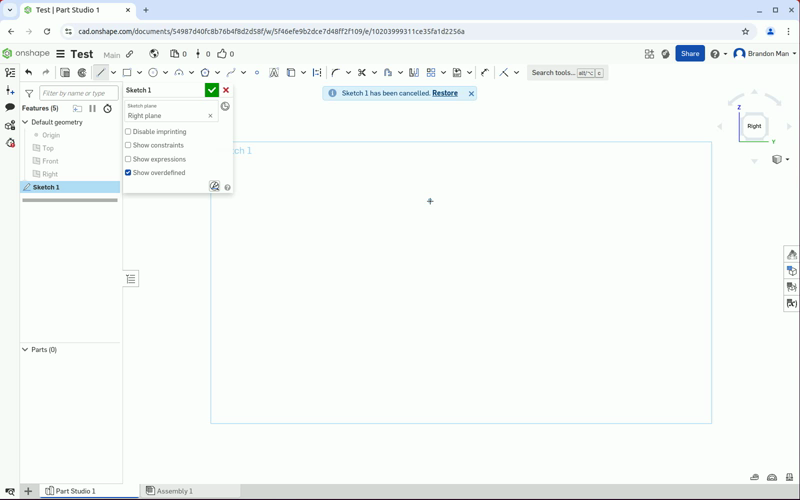
mouse_move(460, 200)
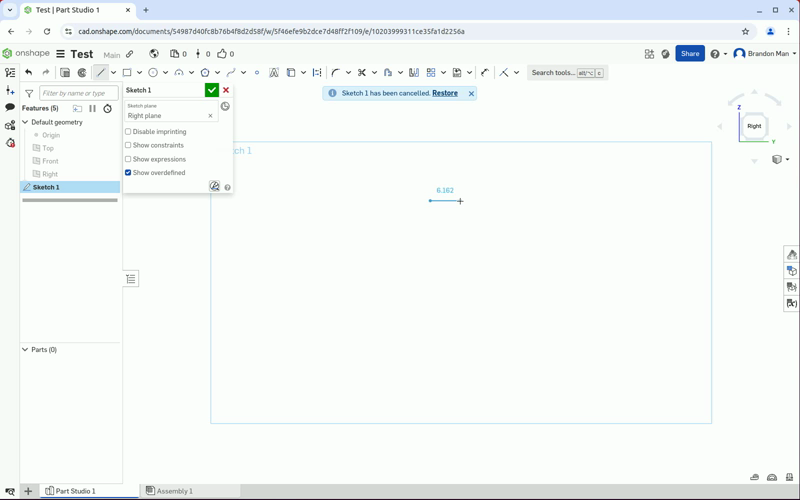
mouse_move(451, 200)
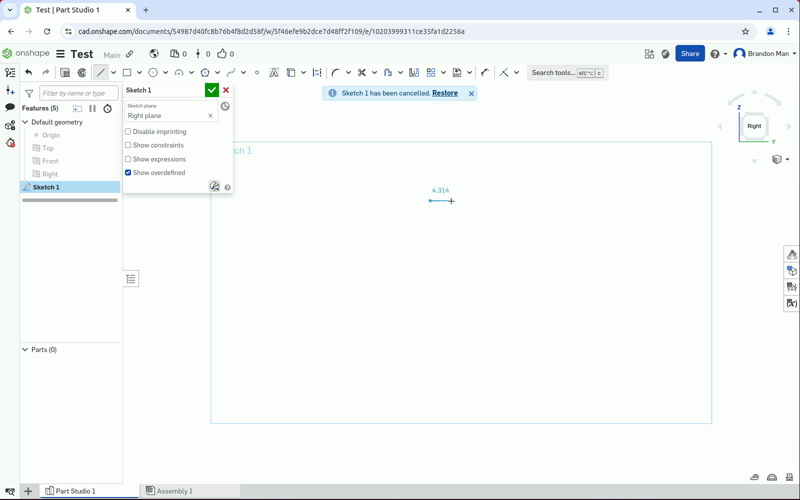
click(451, 200)
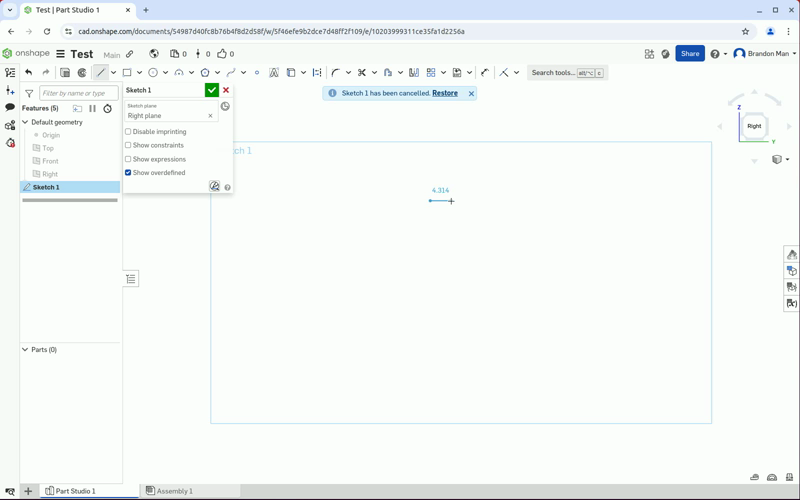
key_up(shift)
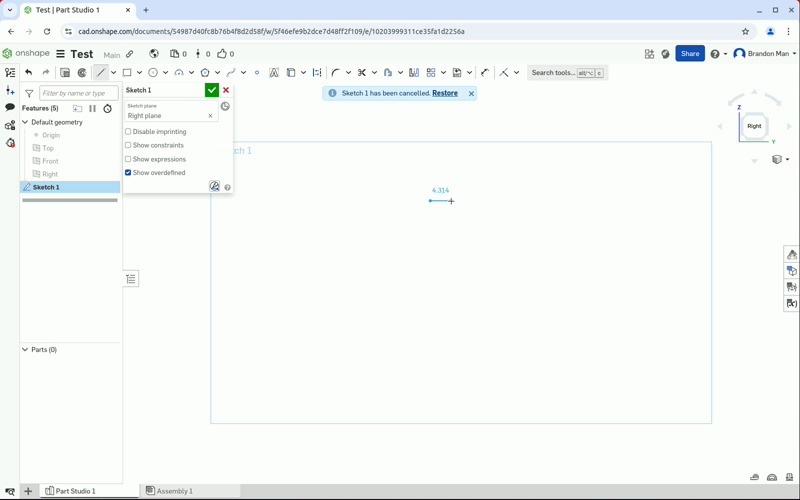
key(esc)
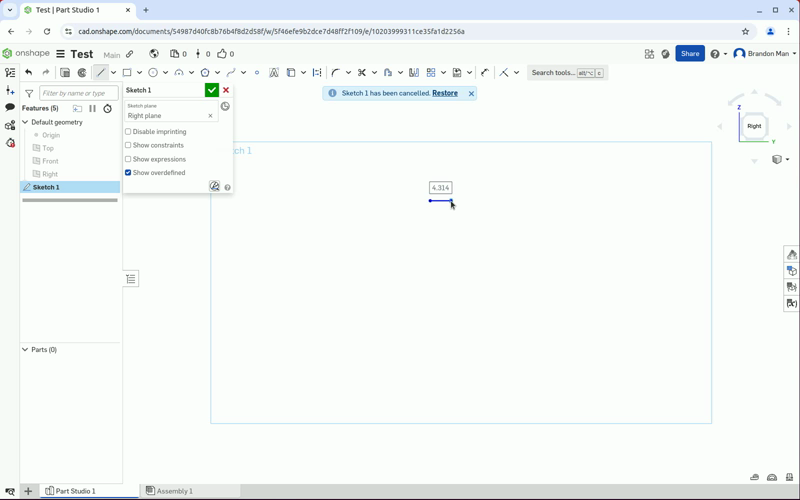
key(a)
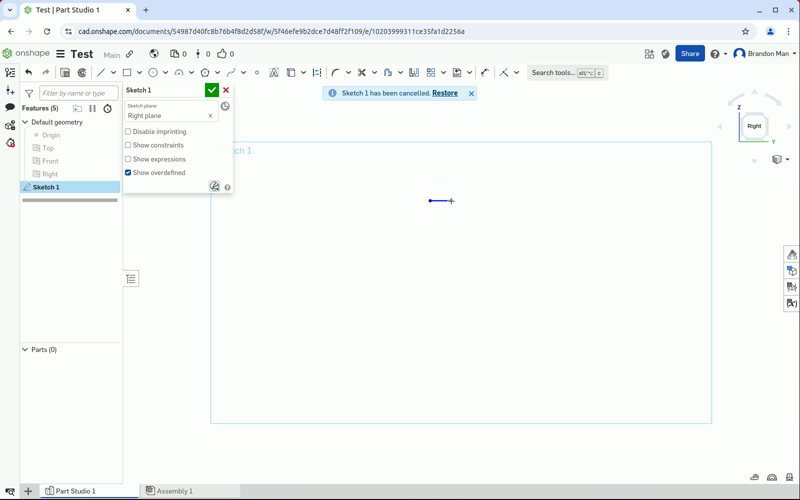
mouse_move(451, 200)
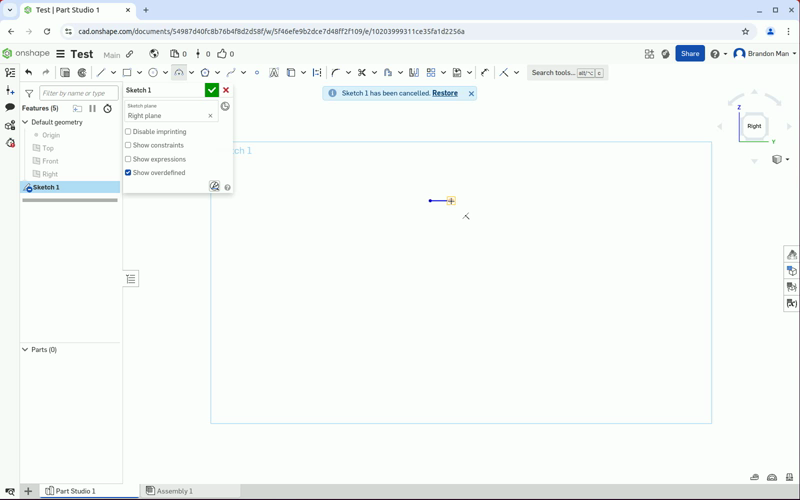
click(451, 200)
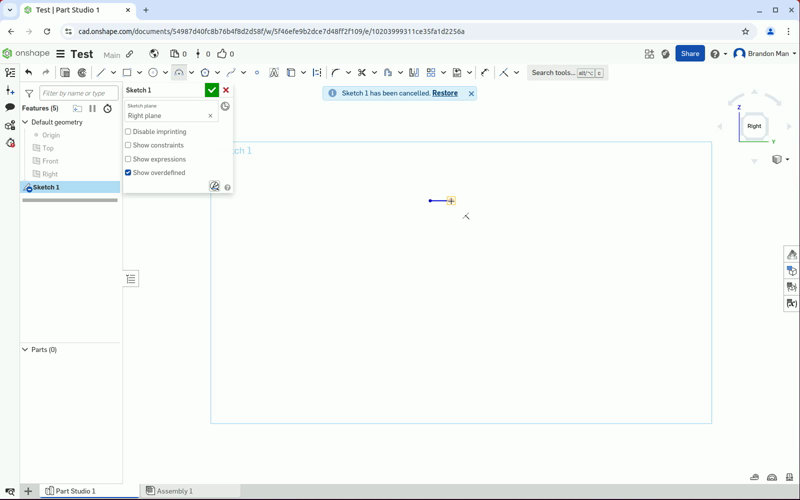
key_down(shift)
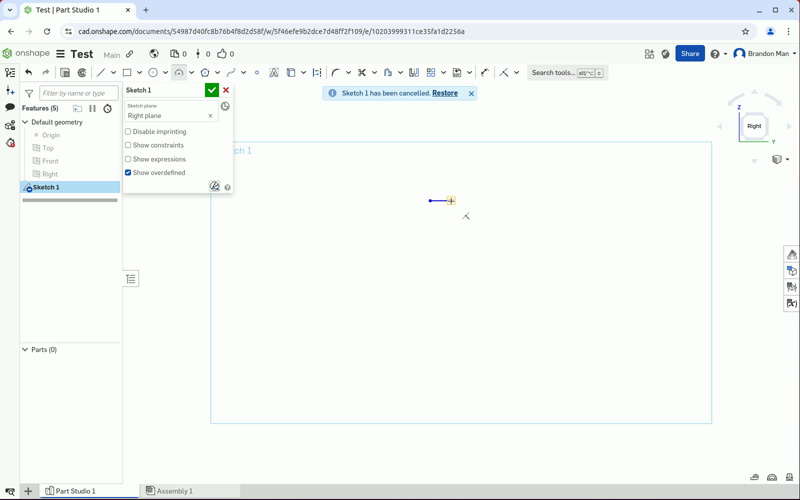
mouse_move(470, 200)
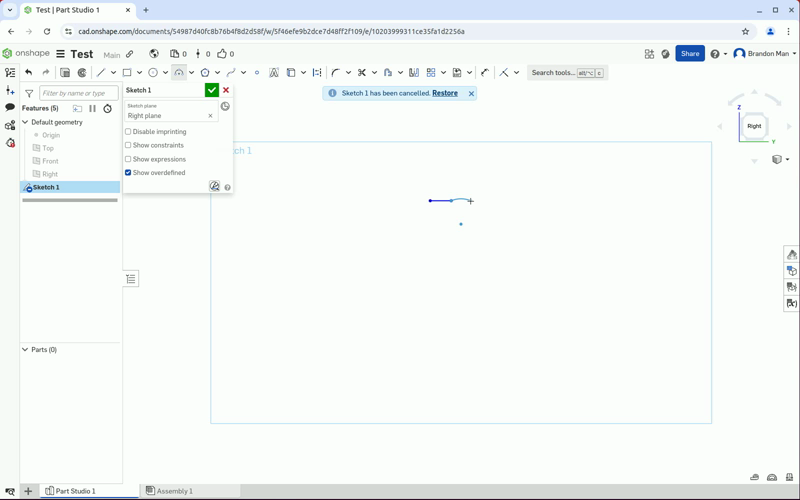
click(470, 200)
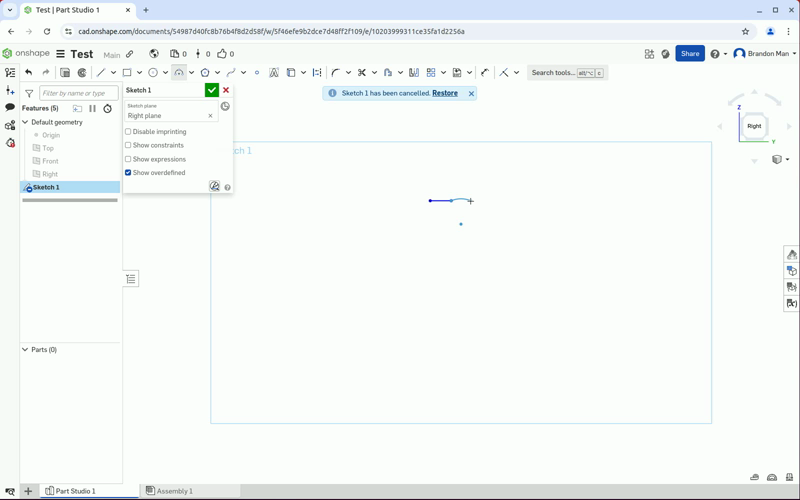
mouse_move(461, 190)
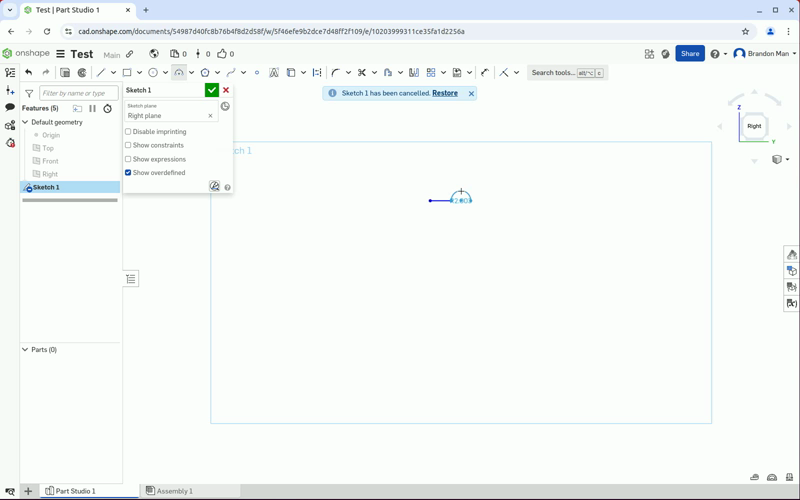
click(461, 190)
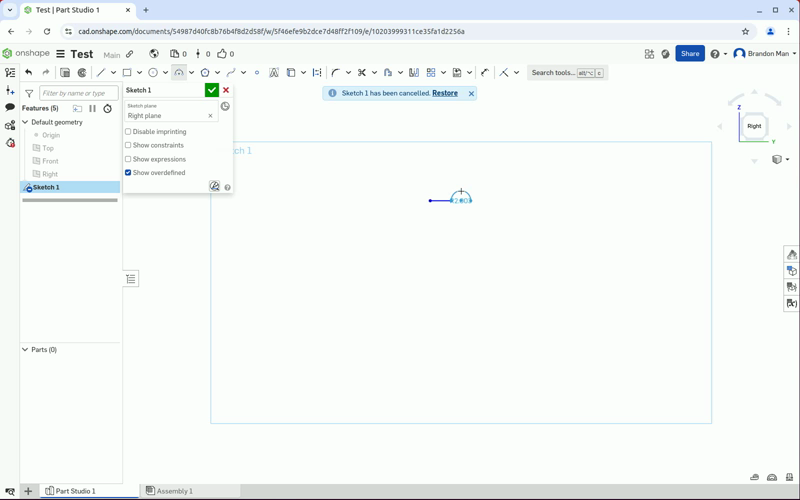
key_up(shift)
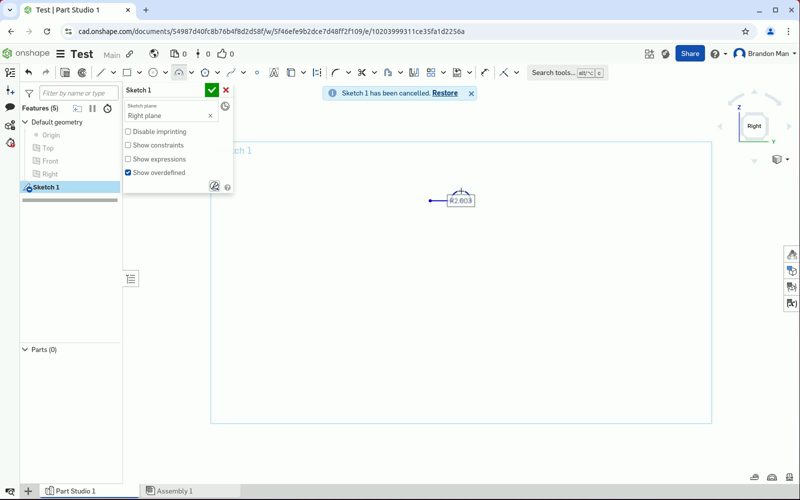
key(esc)
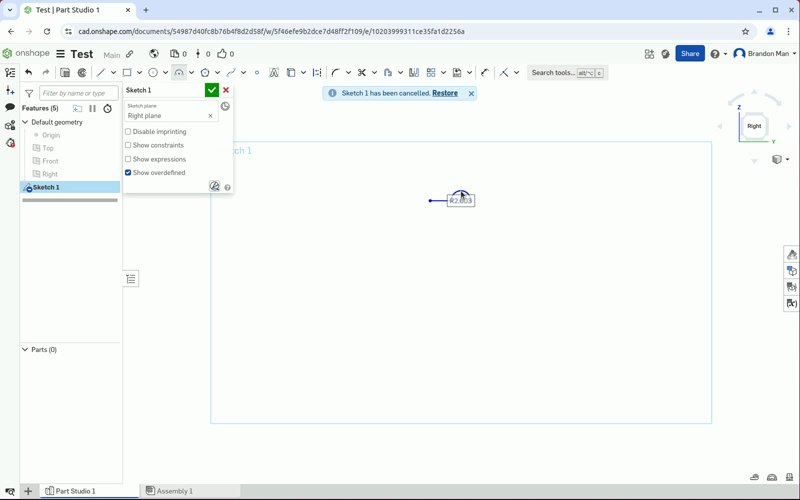
key(l)
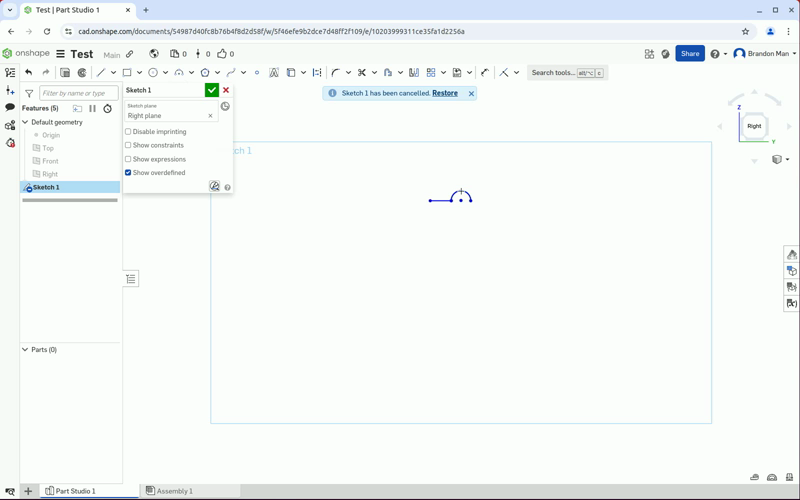
mouse_move(470, 200)
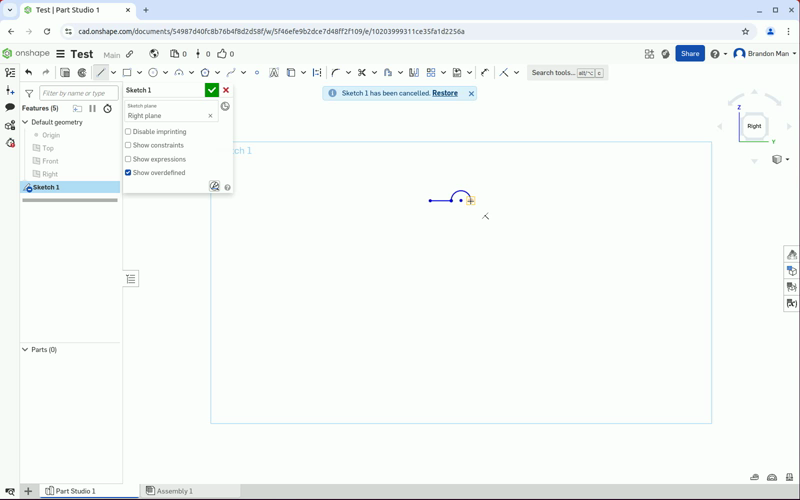
click(470, 200)
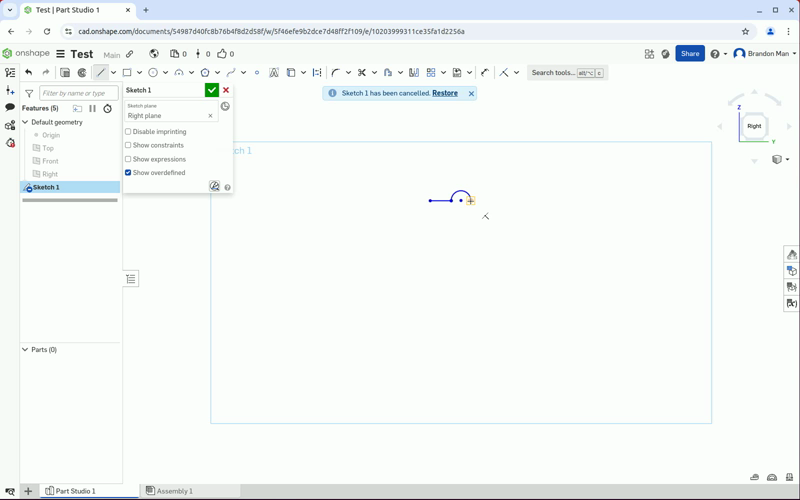
key_down(shift)
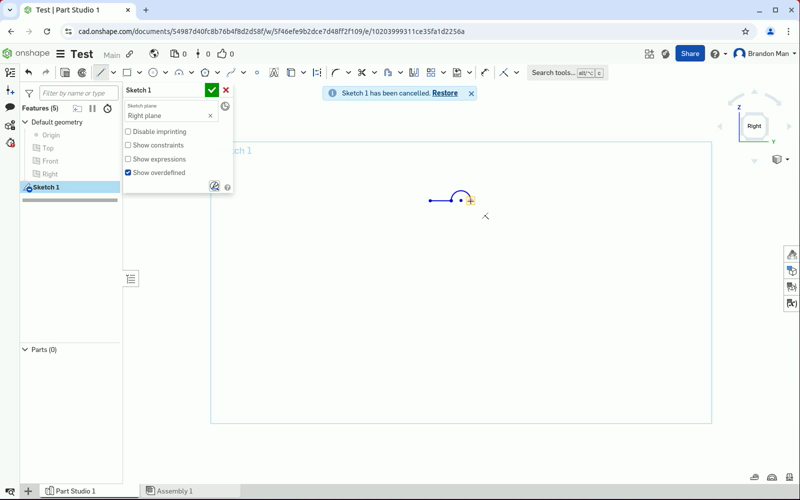
mouse_move(501, 200)
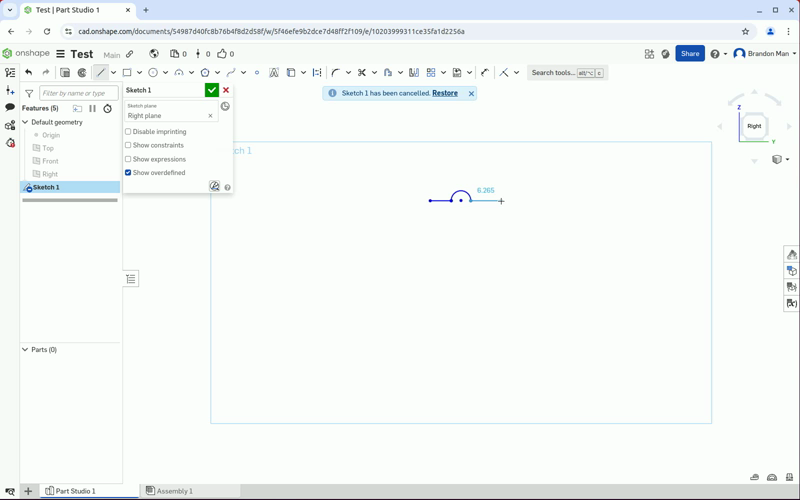
mouse_move(491, 200)
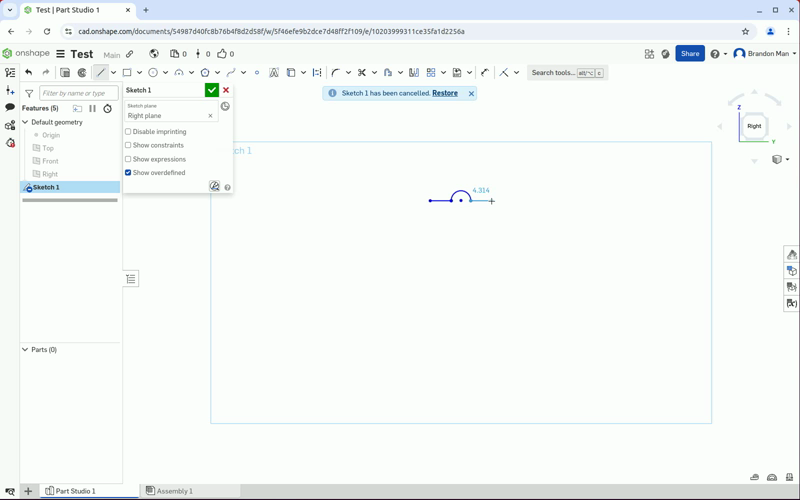
click(491, 200)
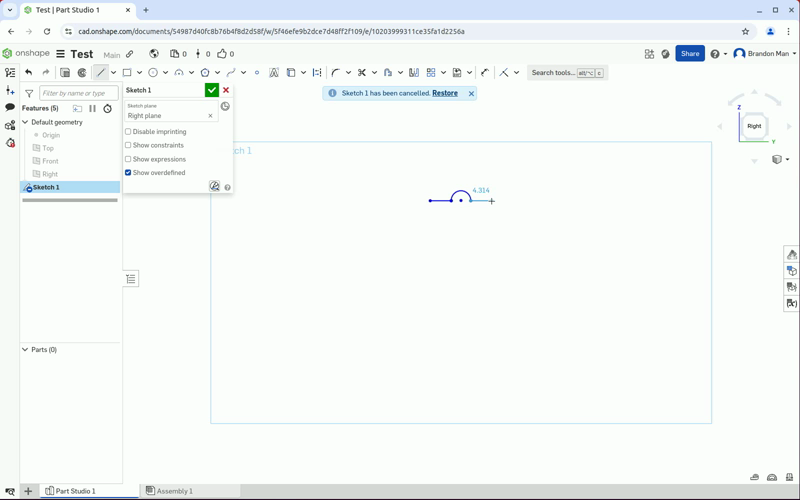
key_up(shift)
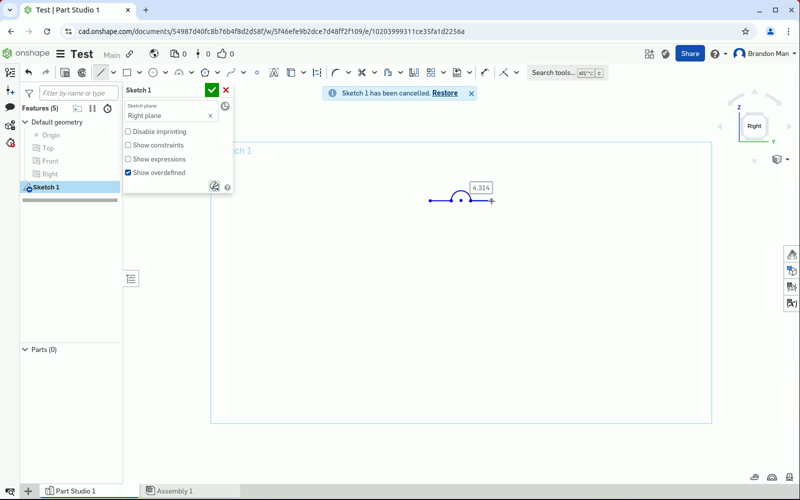
key(esc)
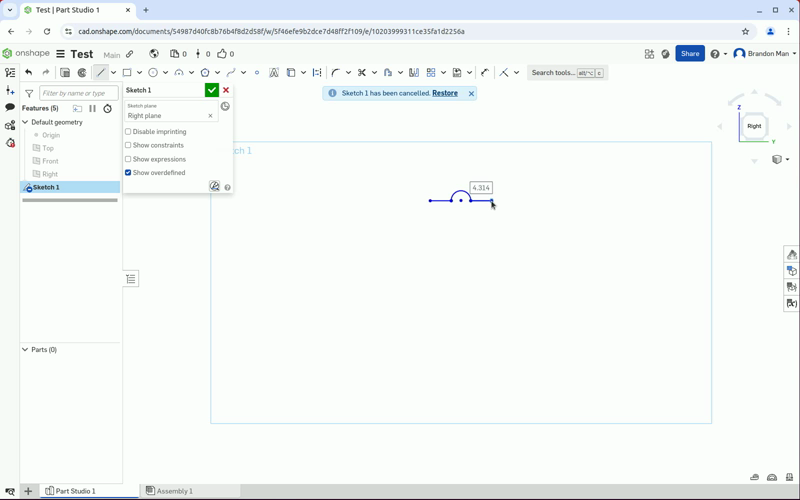
key(a)
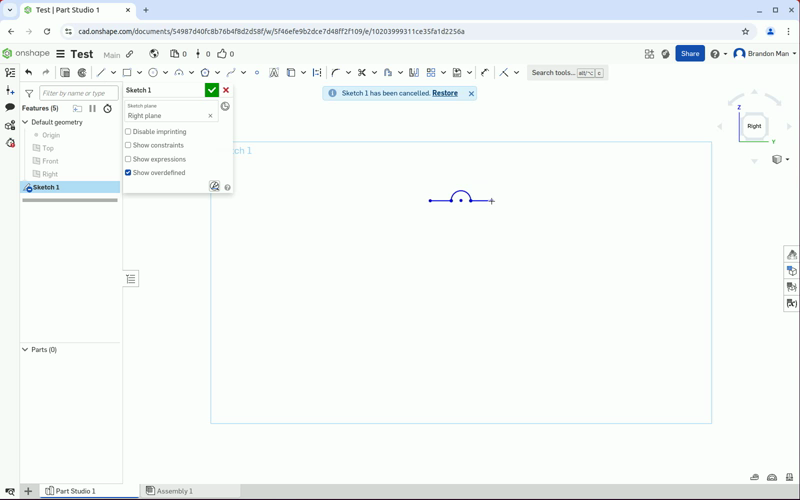
mouse_move(491, 200)
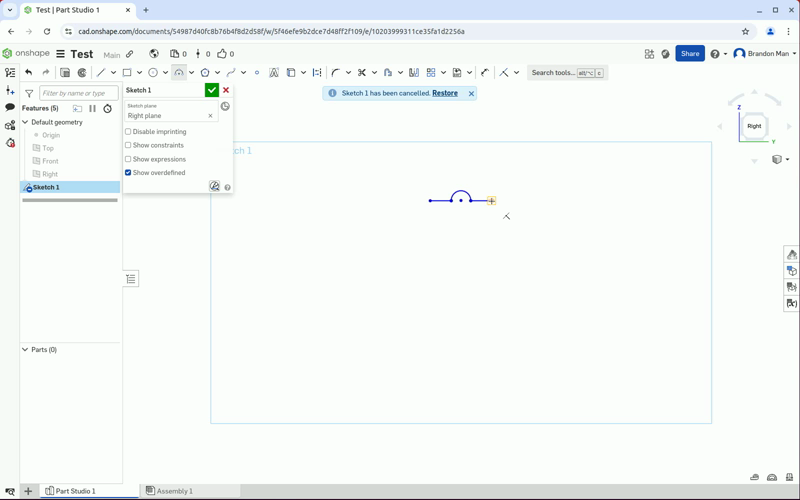
click(491, 200)
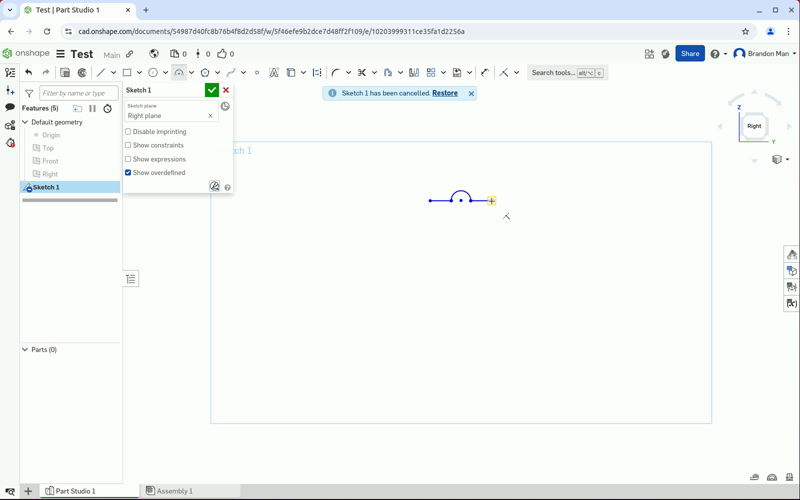
mouse_move(430, 200)
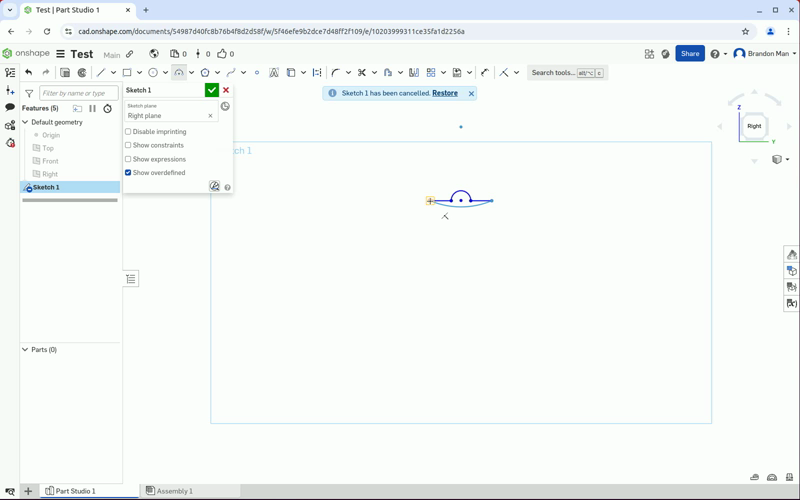
click(430, 200)
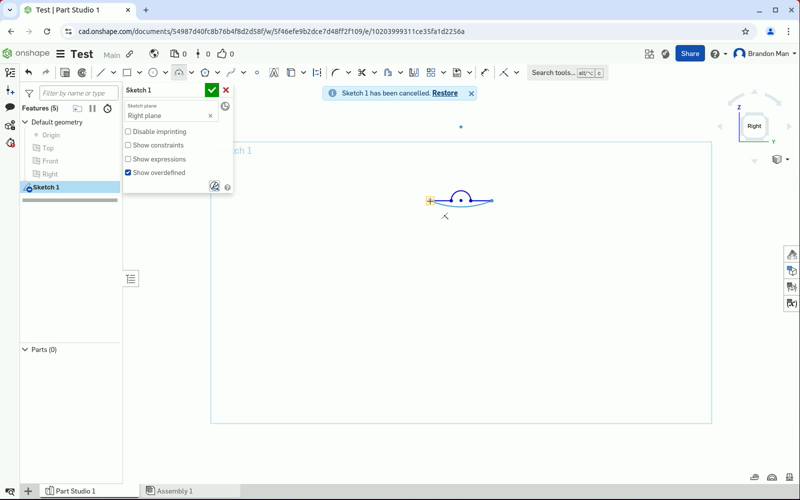
key_down(shift)
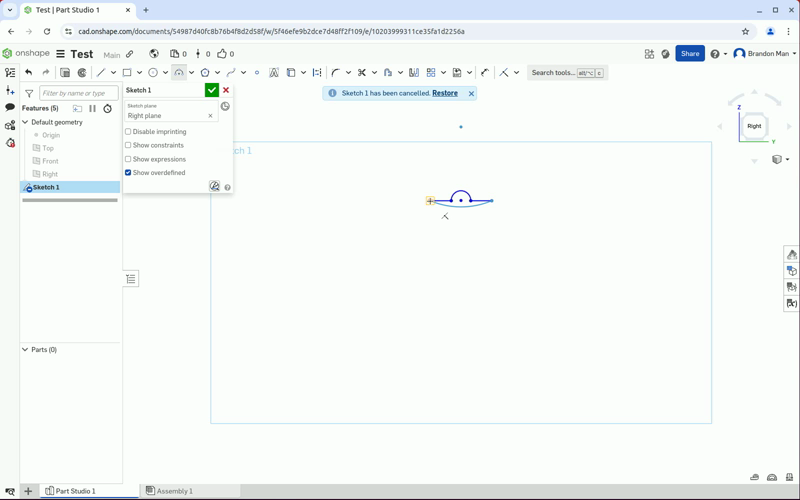
mouse_move(461, 170)
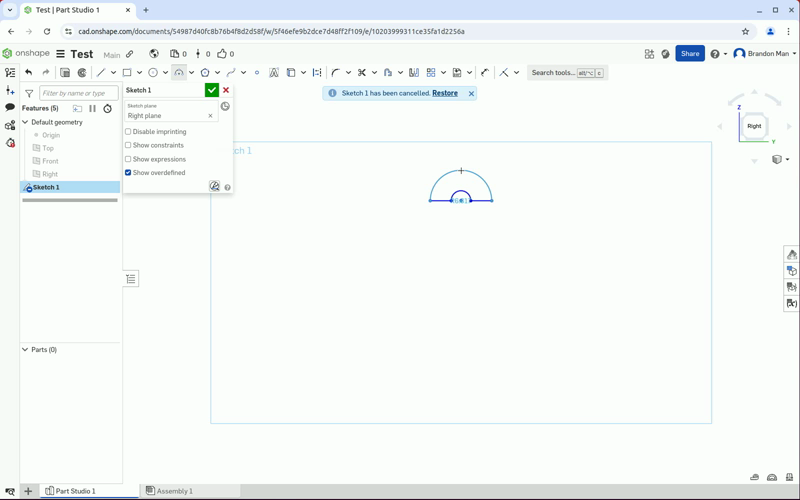
click(461, 170)
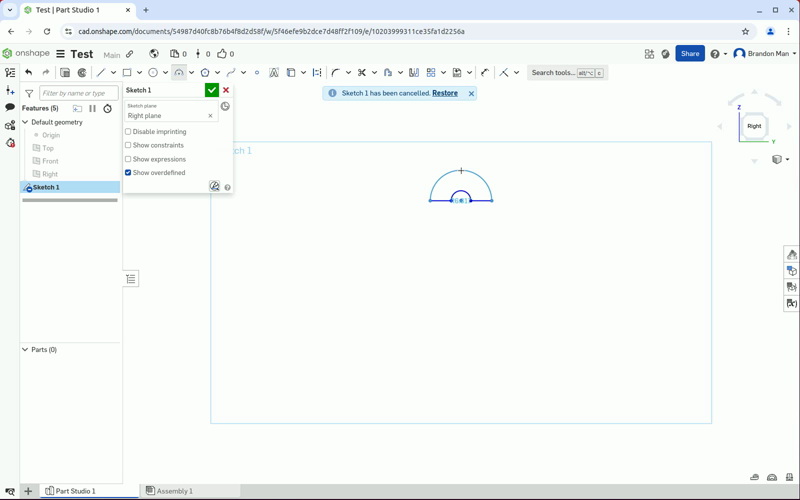
key_up(shift)
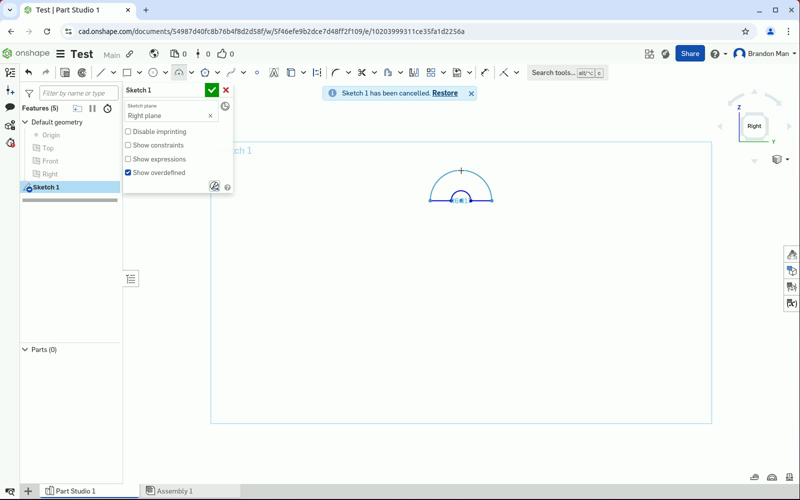
key(esc)
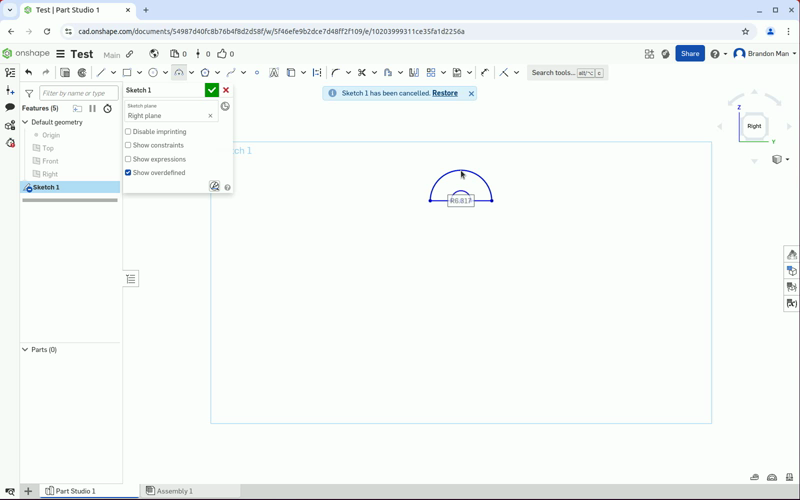
mouse_move(445, 183)
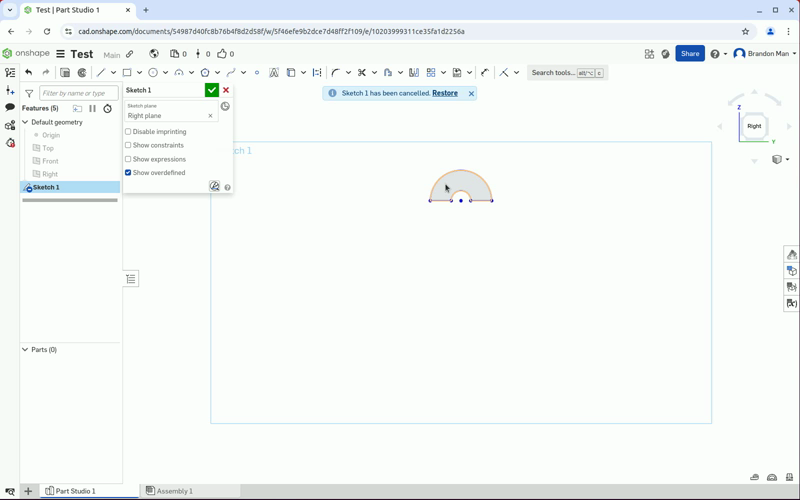
scroll(6)
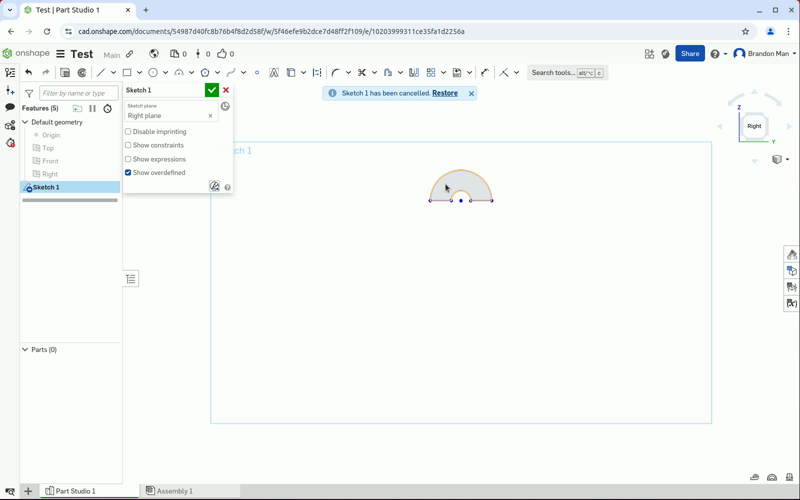
scroll(6)
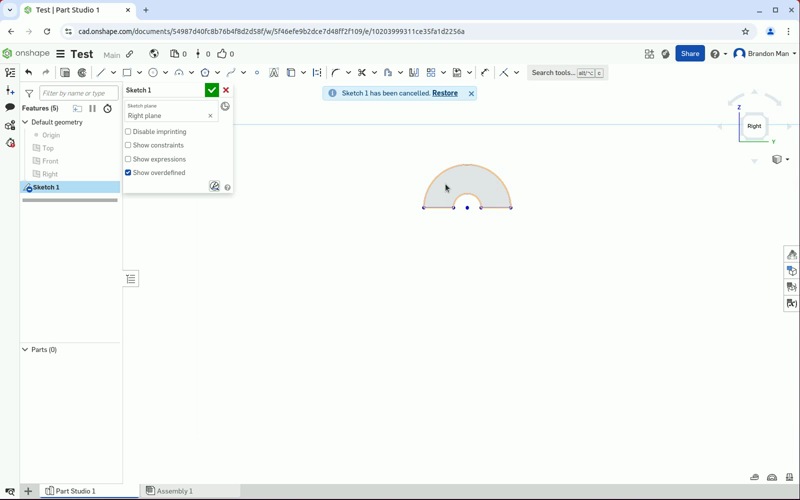
scroll(6)
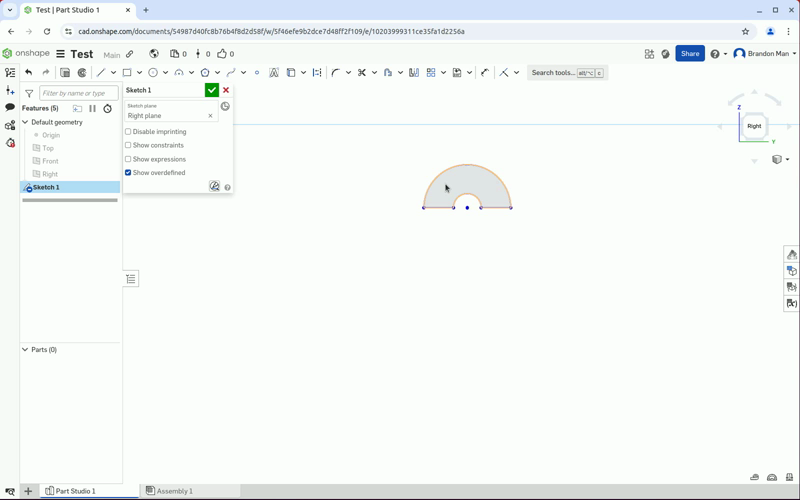
scroll(6)
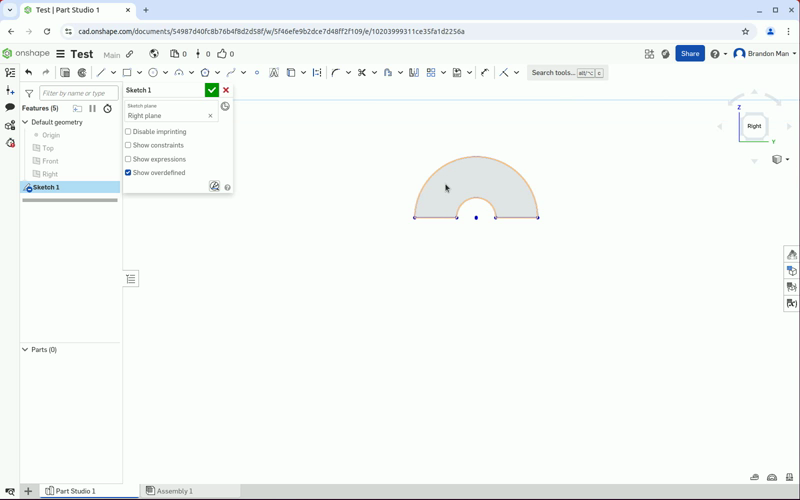
scroll(6)
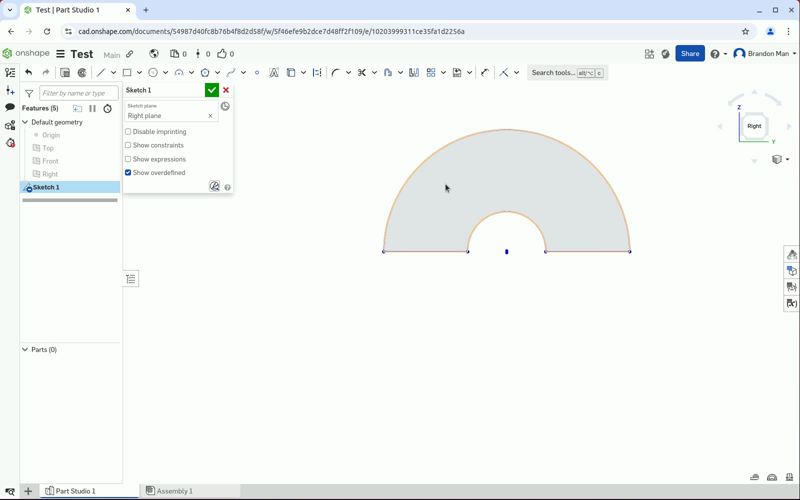
scroll(6)
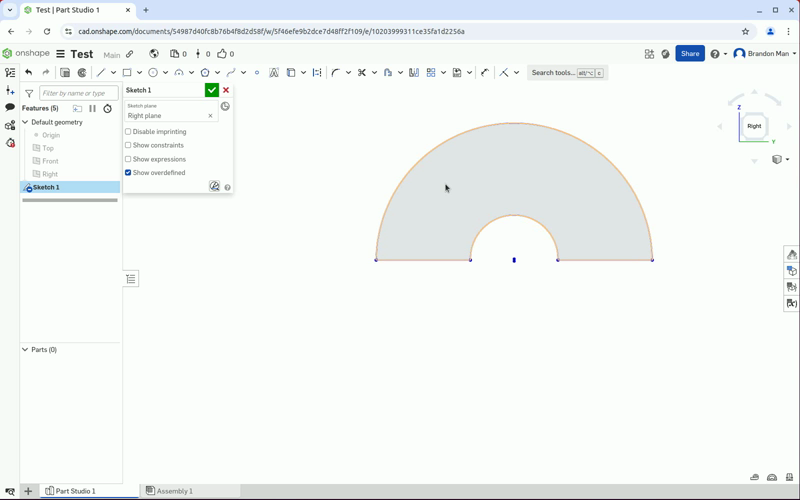
scroll(6)
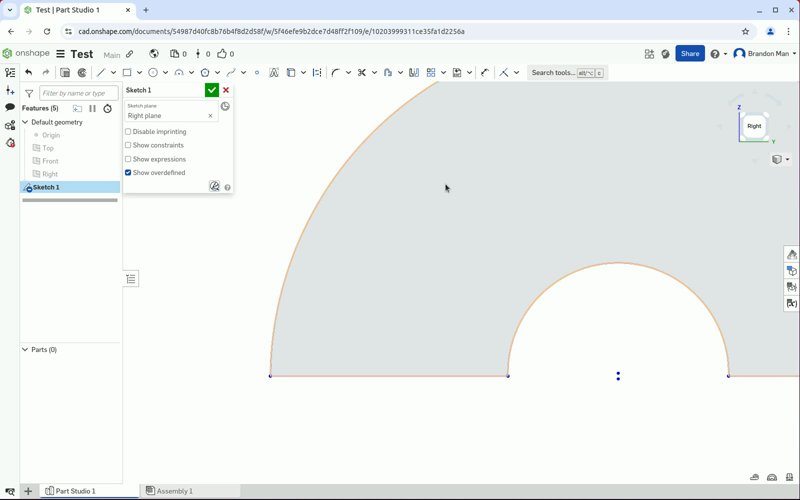
click(445, 183)
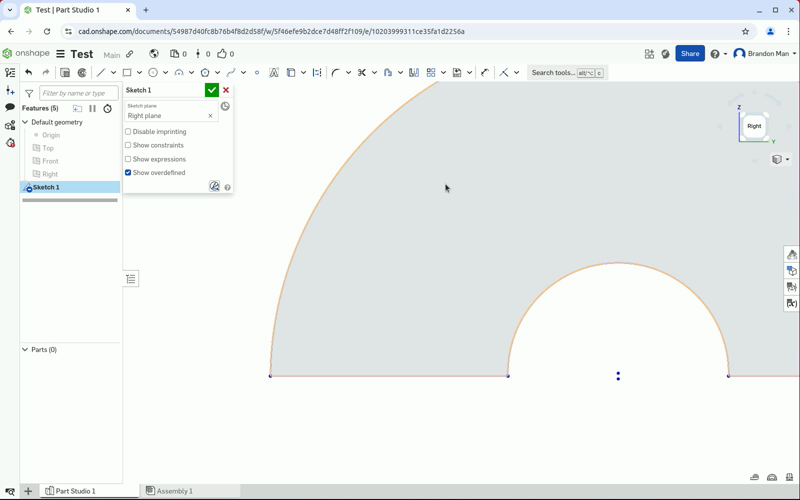
scroll(-6)
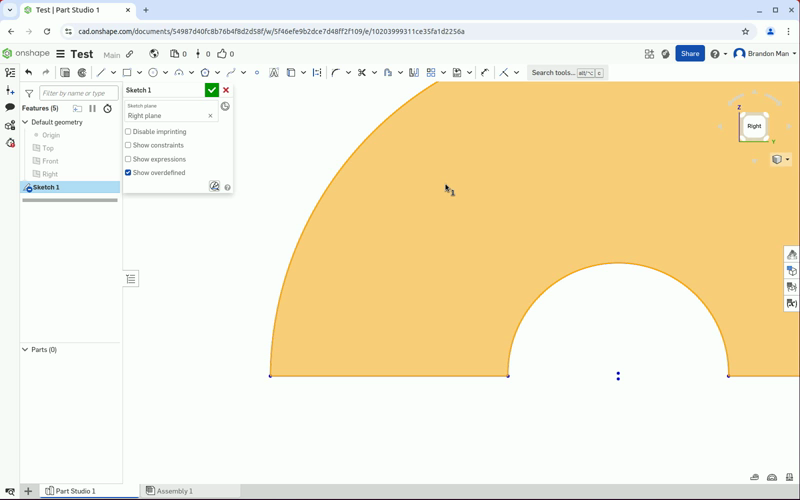
scroll(-6)
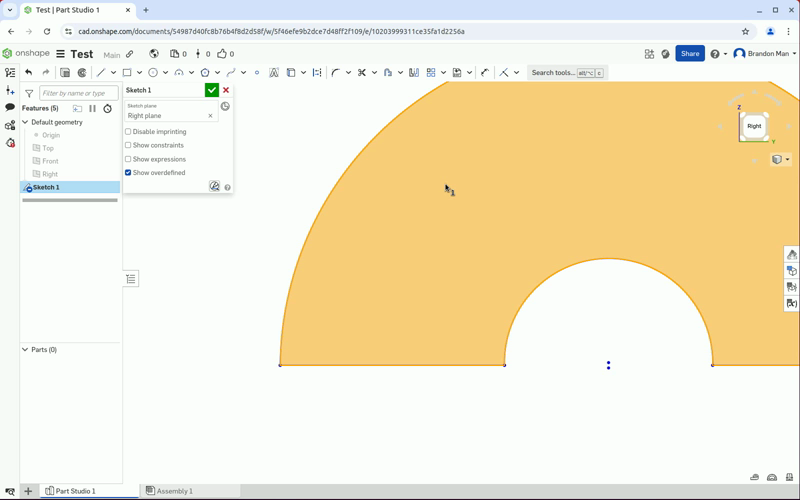
scroll(-6)
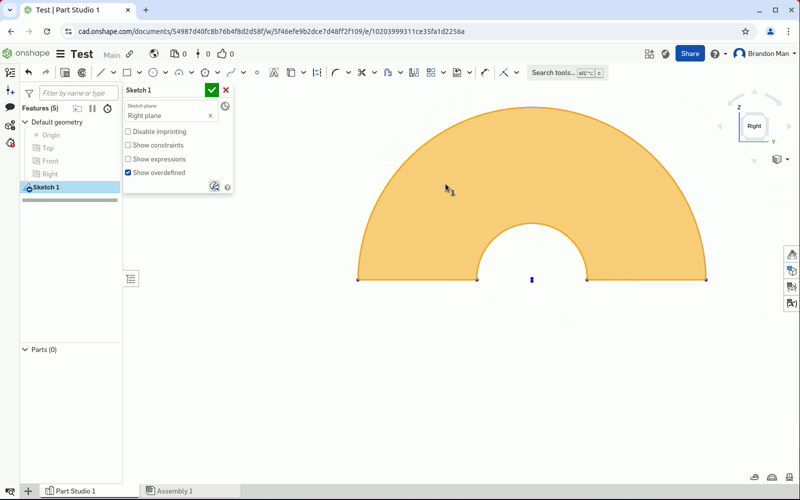
scroll(-6)
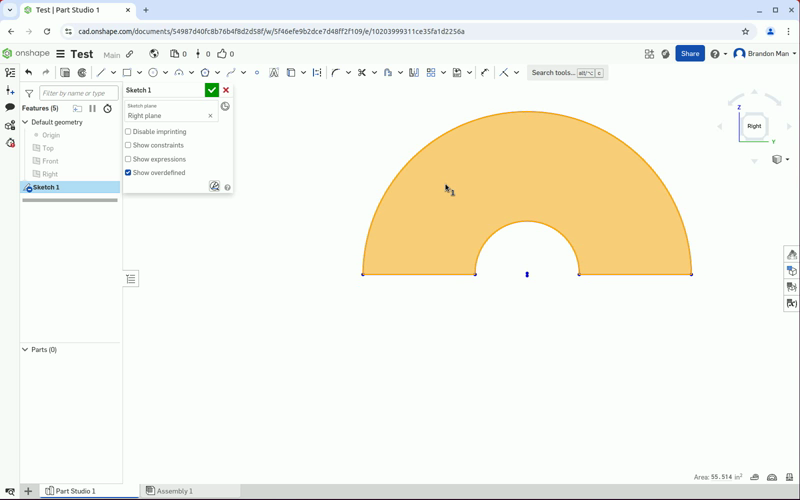
scroll(-6)
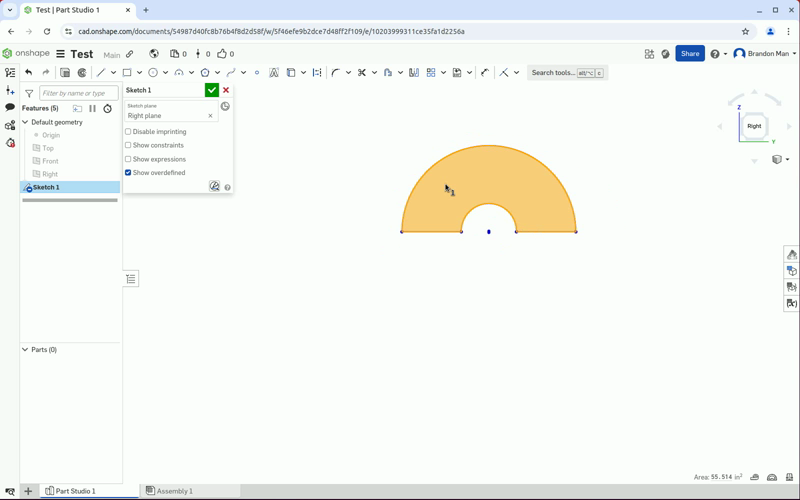
scroll(-6)
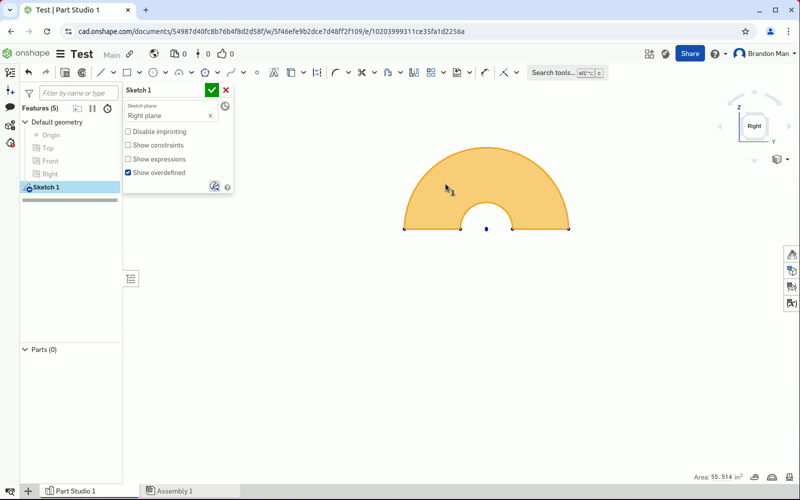
scroll(-6)
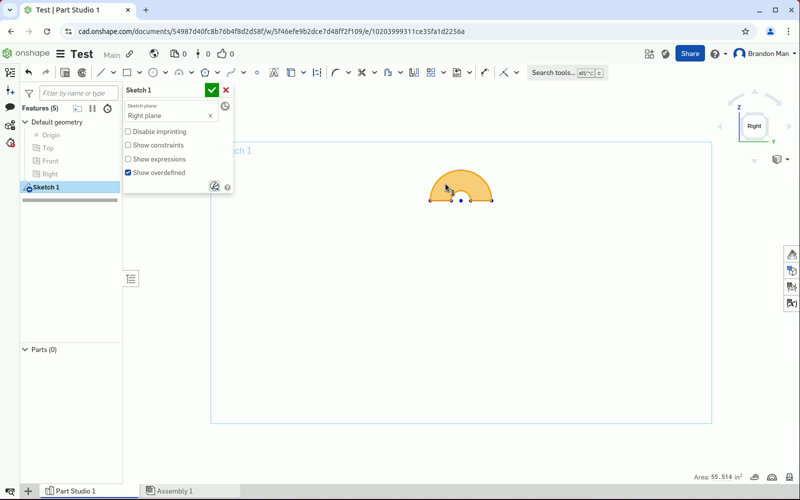
mouse_move(73, 352)
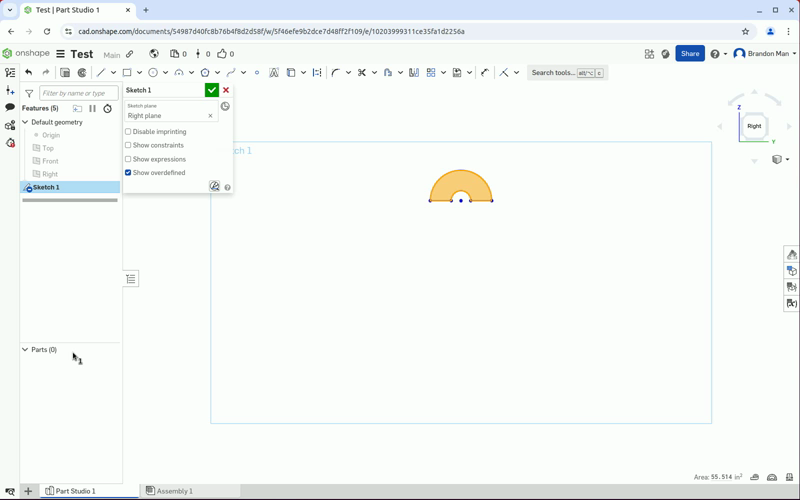
key(shift+y)
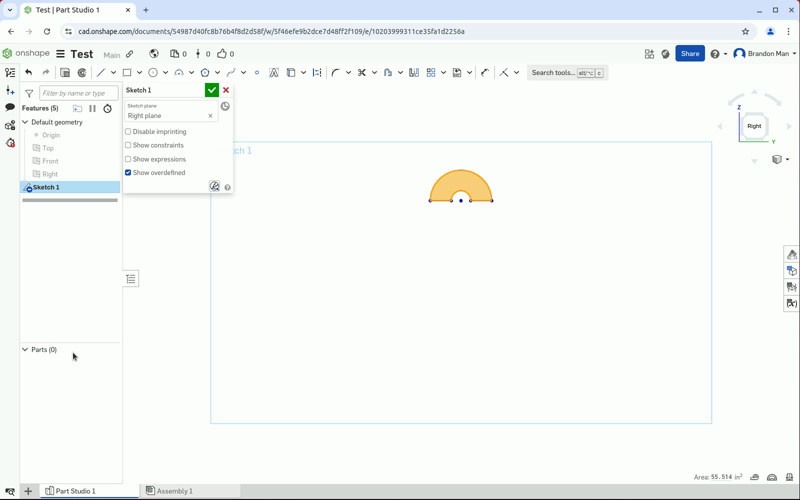
key(shift+e)
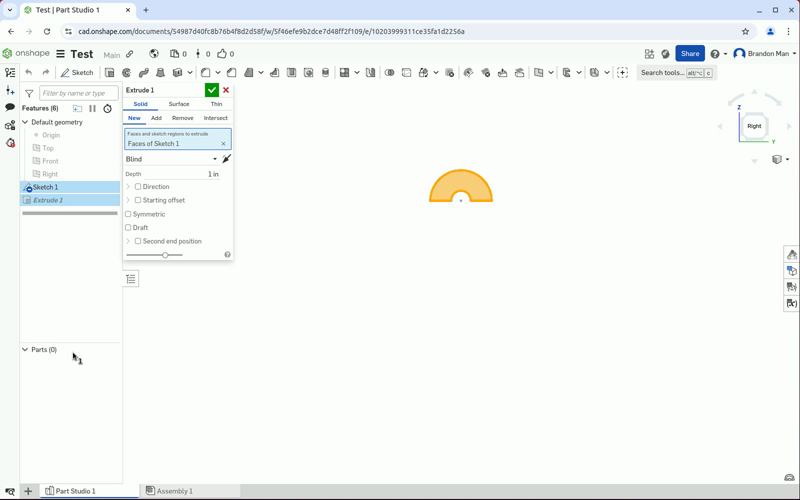
mouse_move(143, 106)
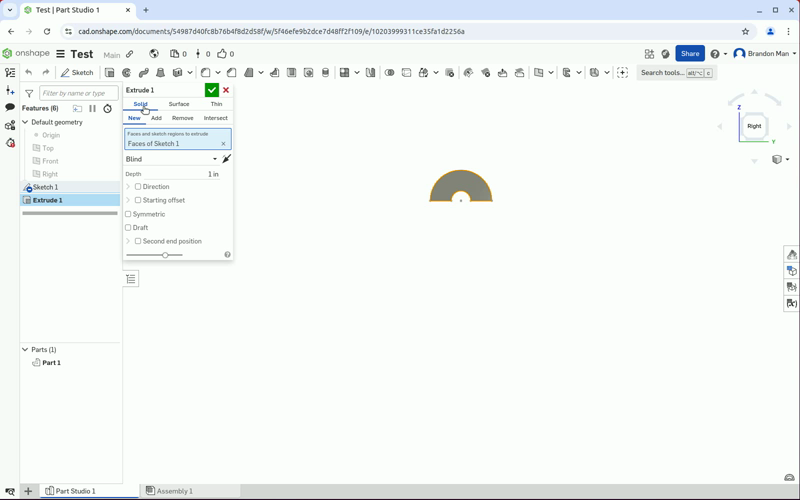
click(143, 106)
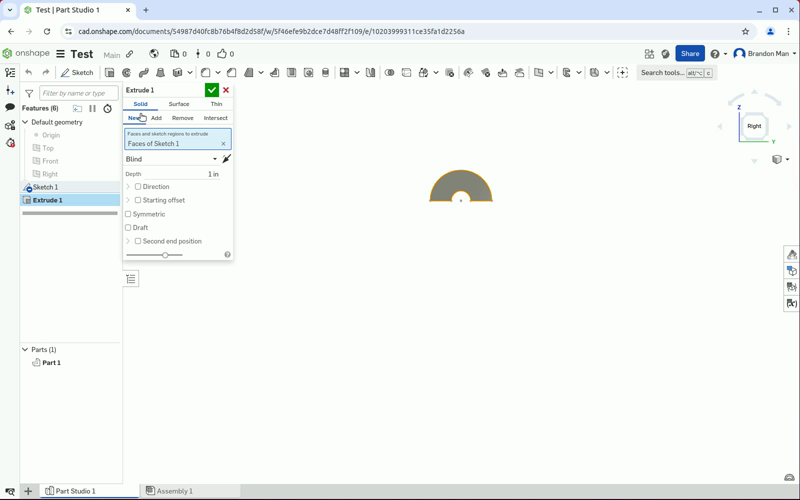
mouse_move(137, 120)
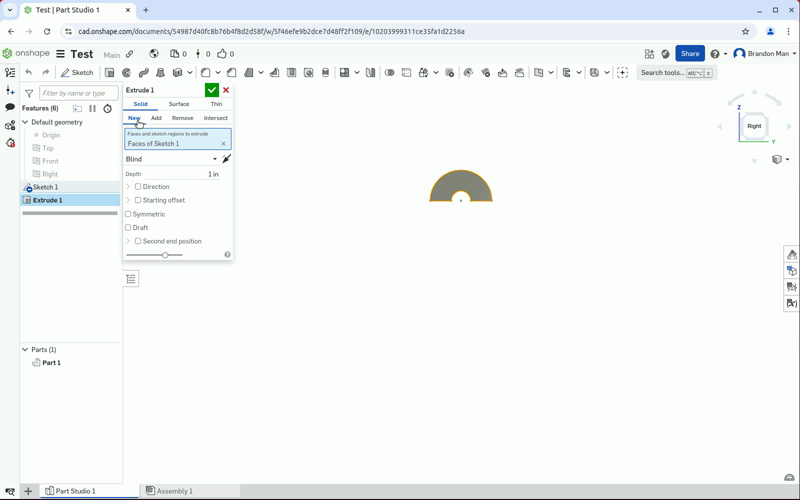
click(137, 120)
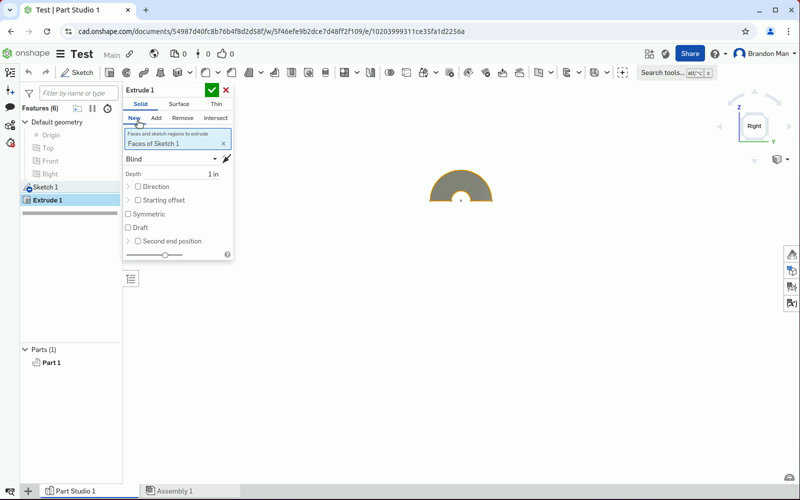
key(tab, 4)
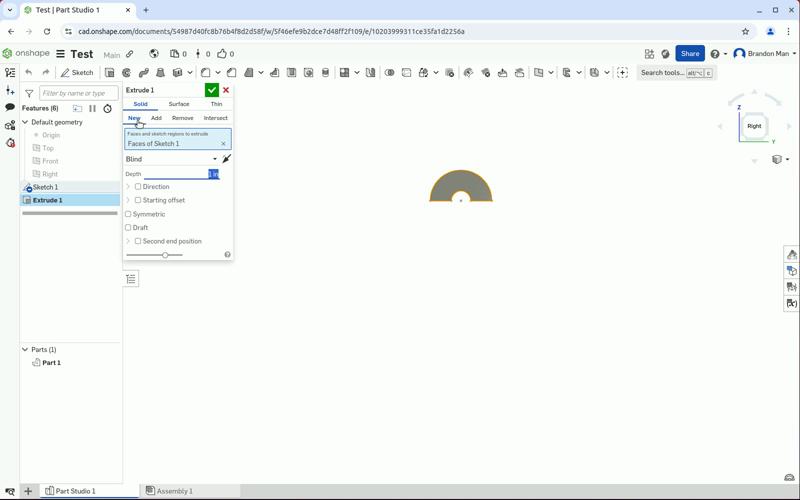
text(4.092)
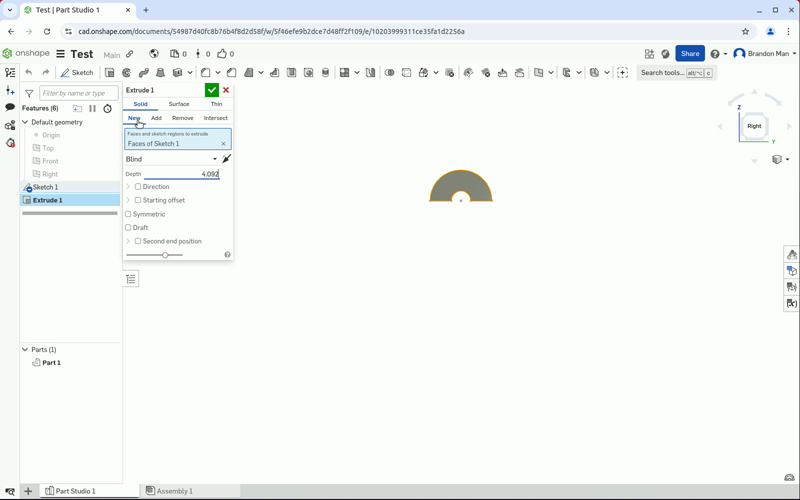
key(enter)
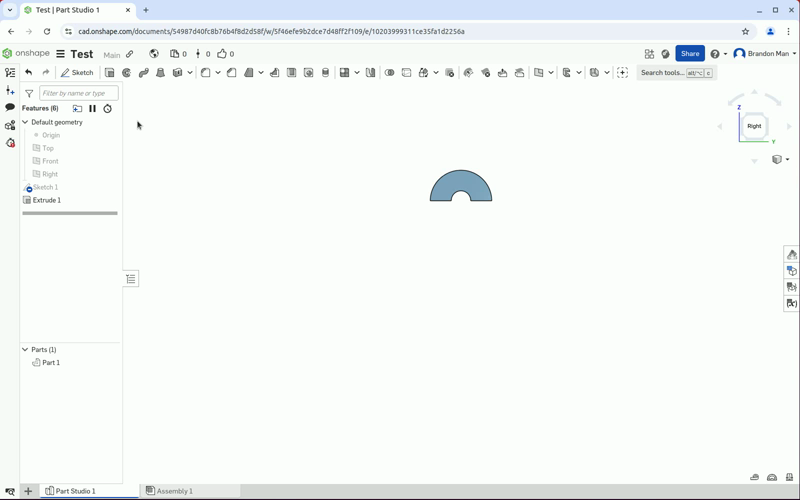
key(shift+h)
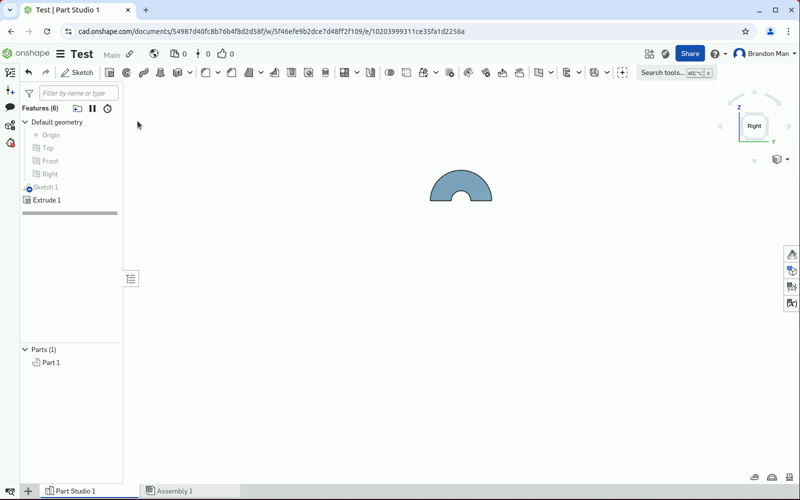
key(shift+h)
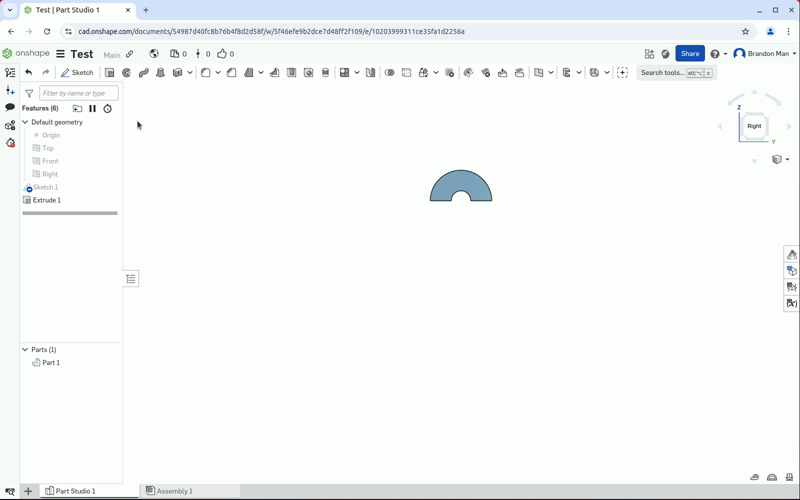
mouse_move(73, 189)
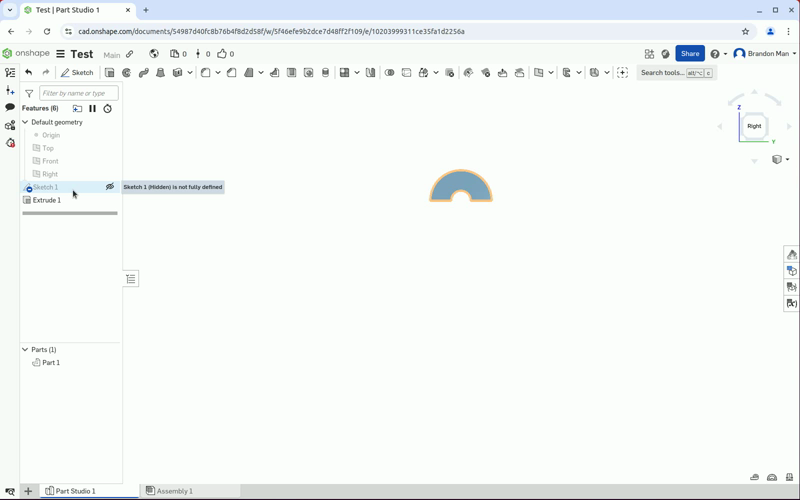
click(73, 189)
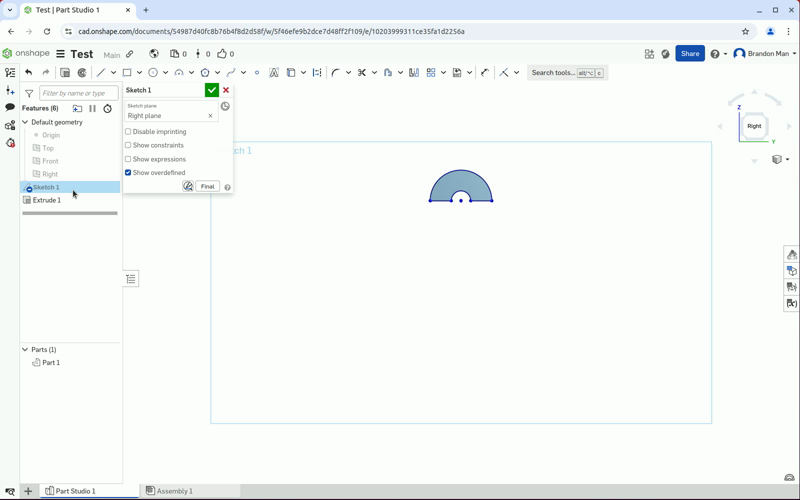
mouse_move(229, 92)
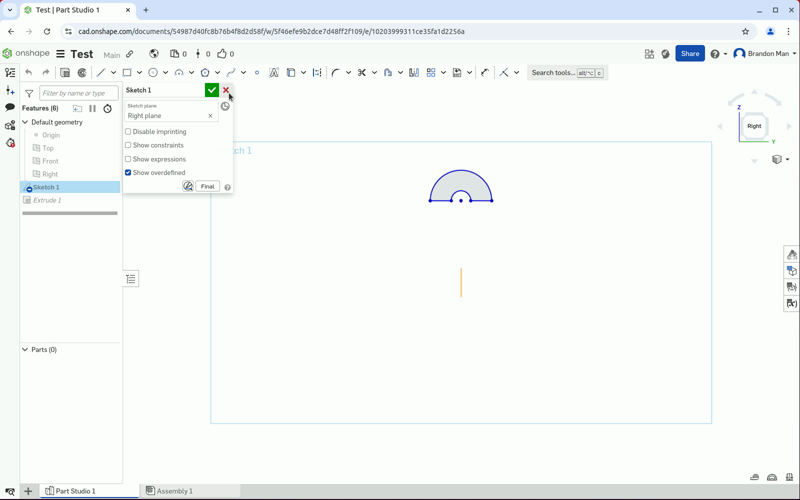
click(229, 92)
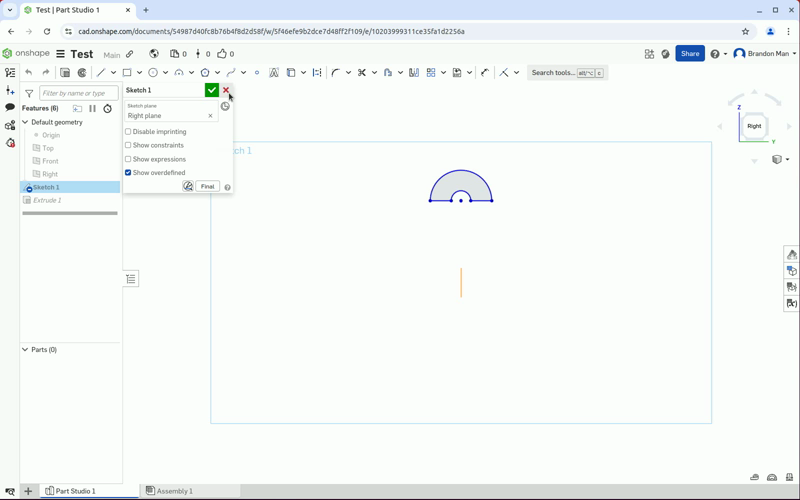
key(shift+s)
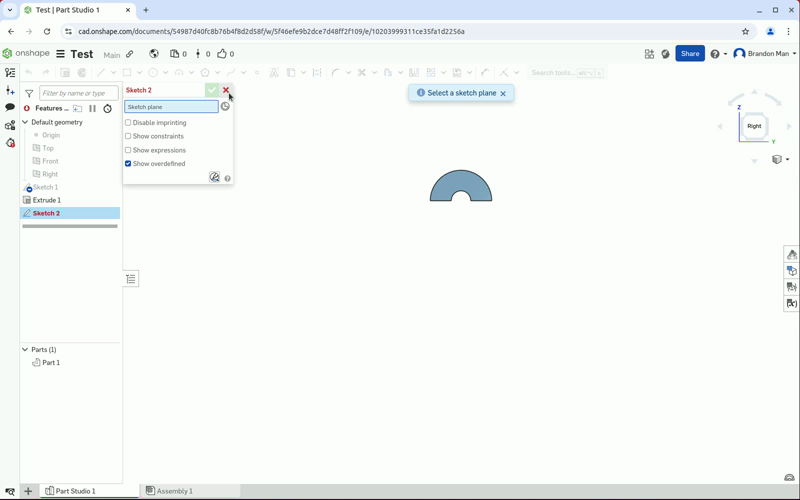
mouse_move(73, 176)
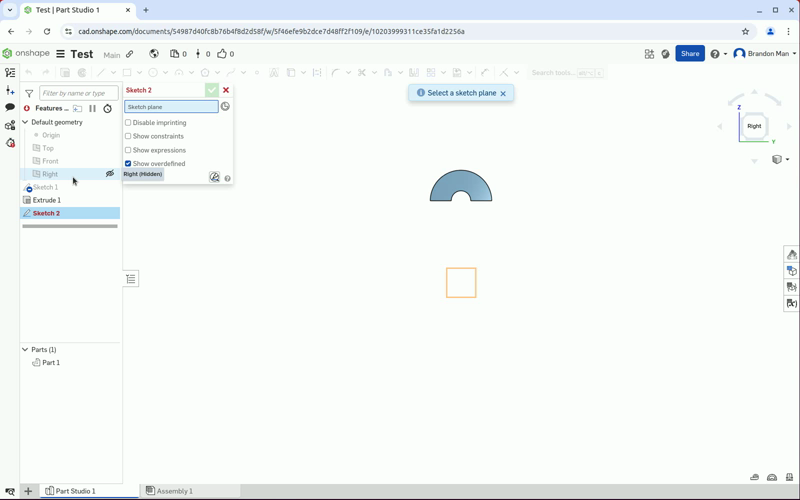
click(73, 176)
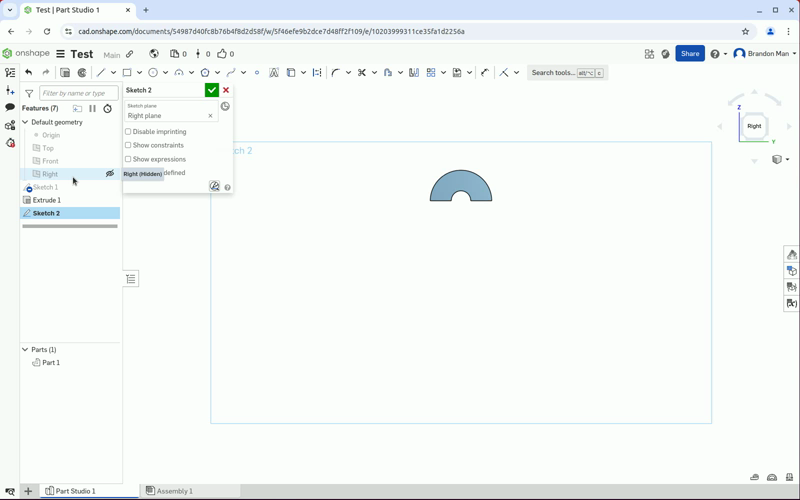
mouse_move(73, 352)
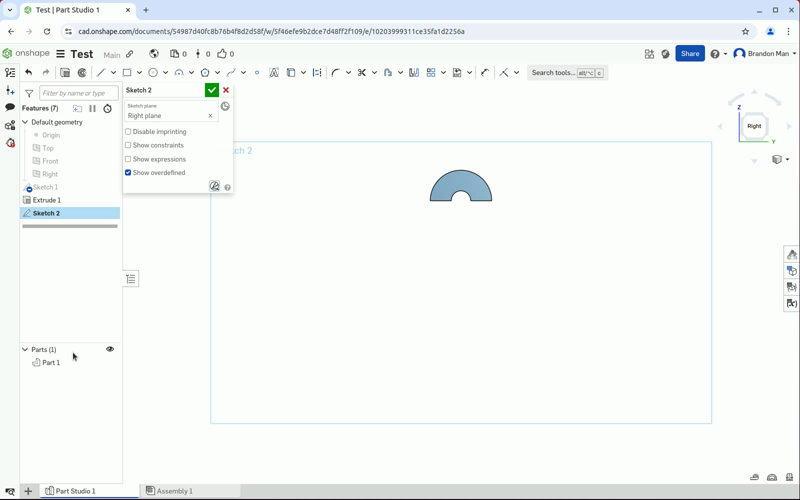
key(y)
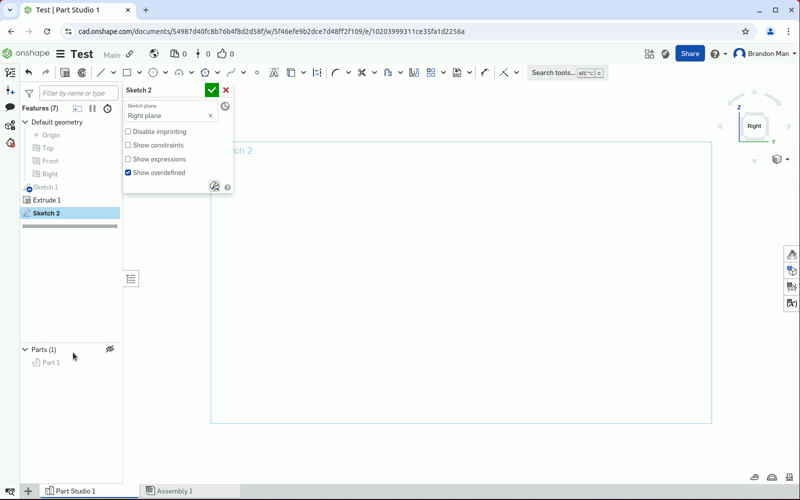
key(a)
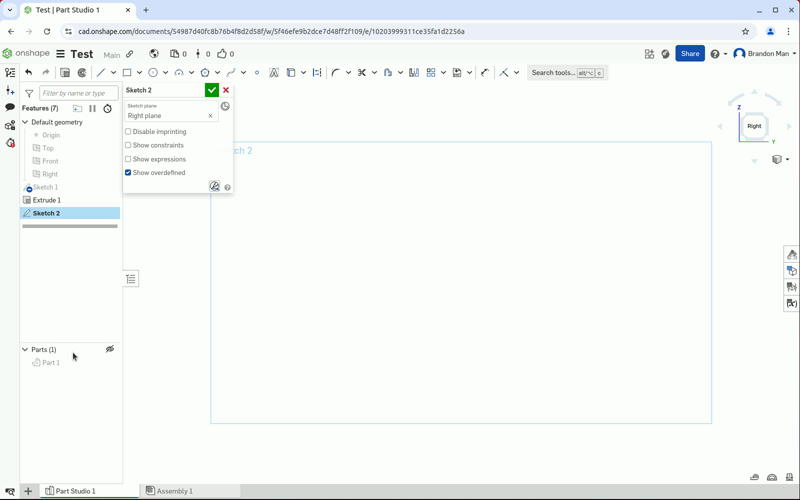
key_down(shift)
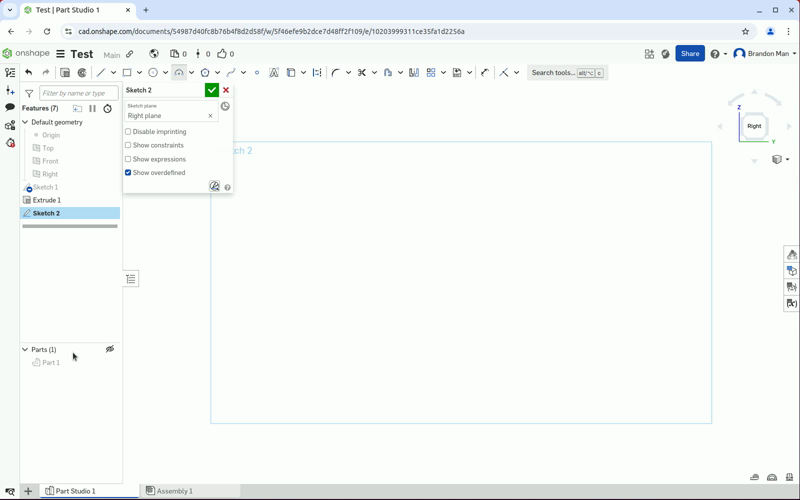
mouse_move(430, 282)
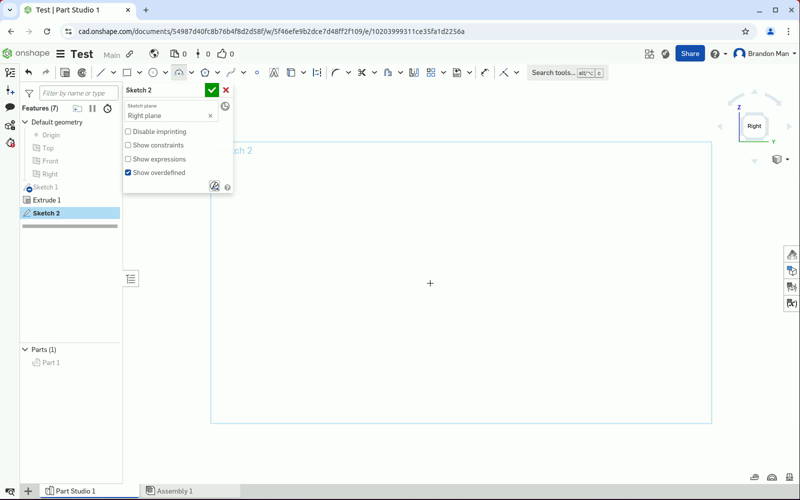
click(430, 282)
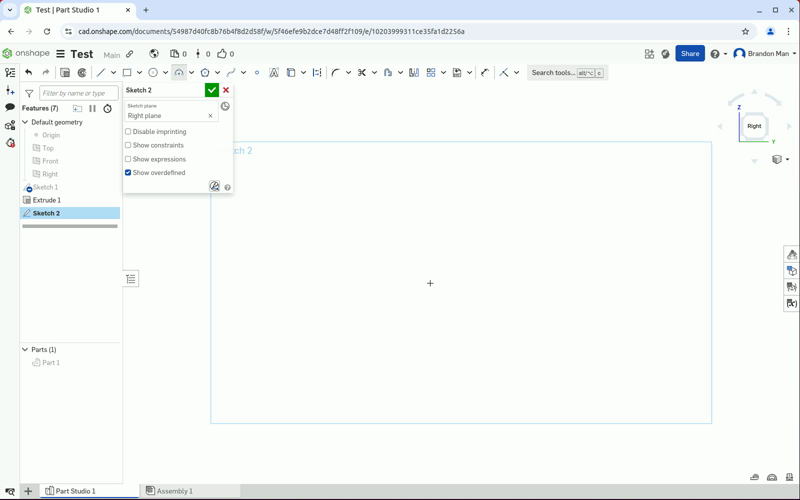
key_up(shift)
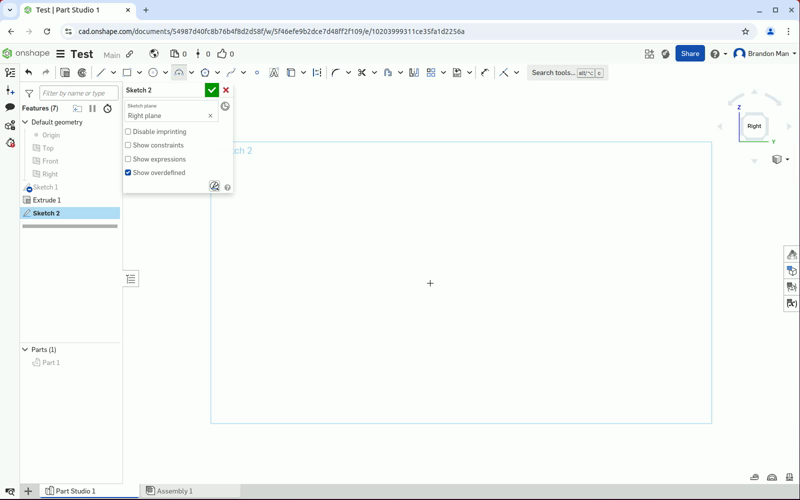
key_down(shift)
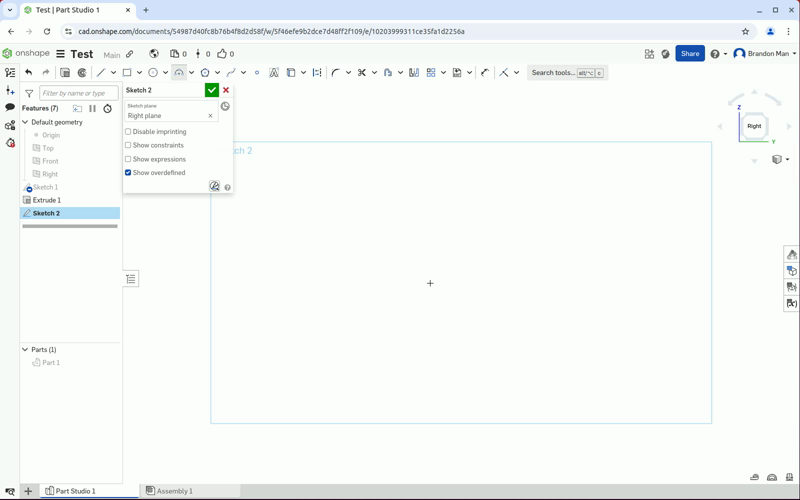
mouse_move(492, 282)
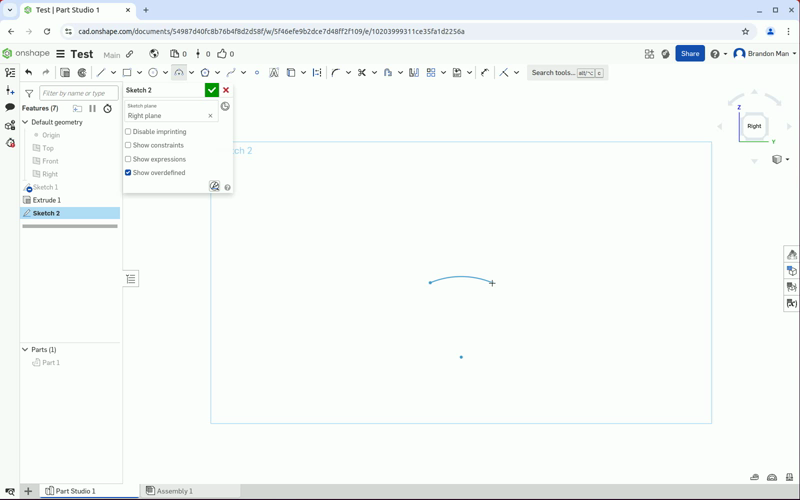
click(492, 282)
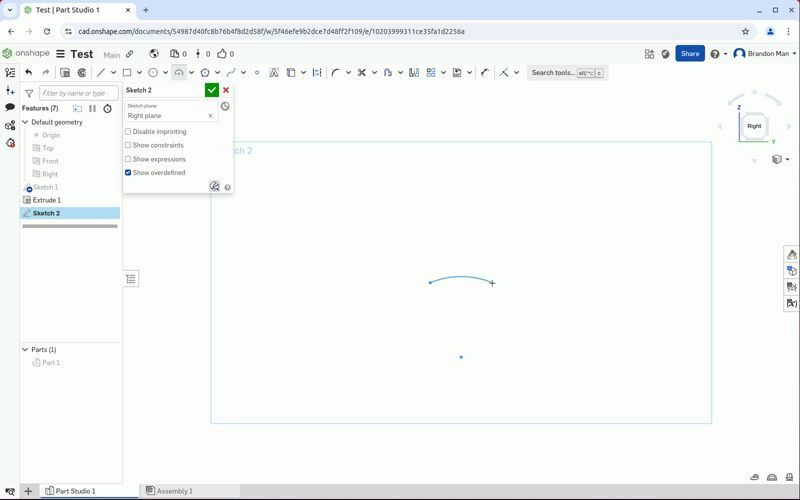
mouse_move(461, 313)
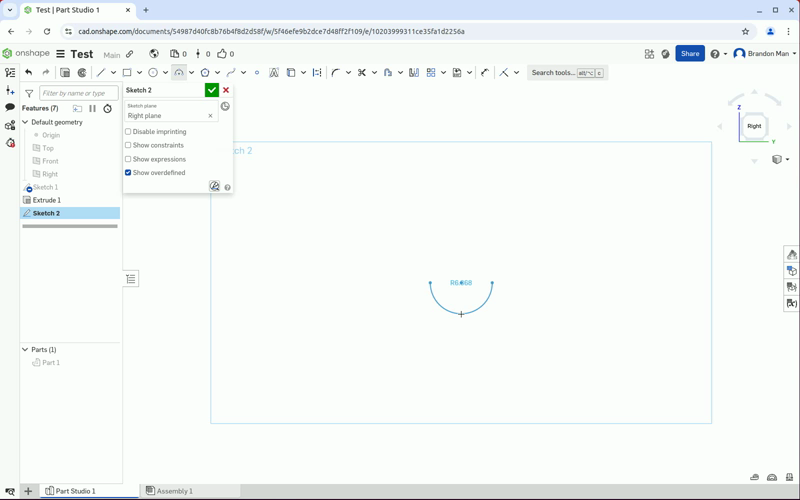
click(461, 313)
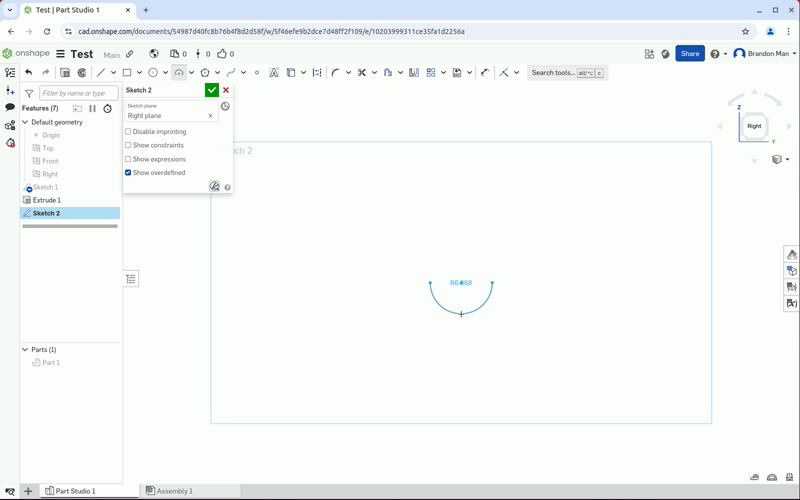
key_up(shift)
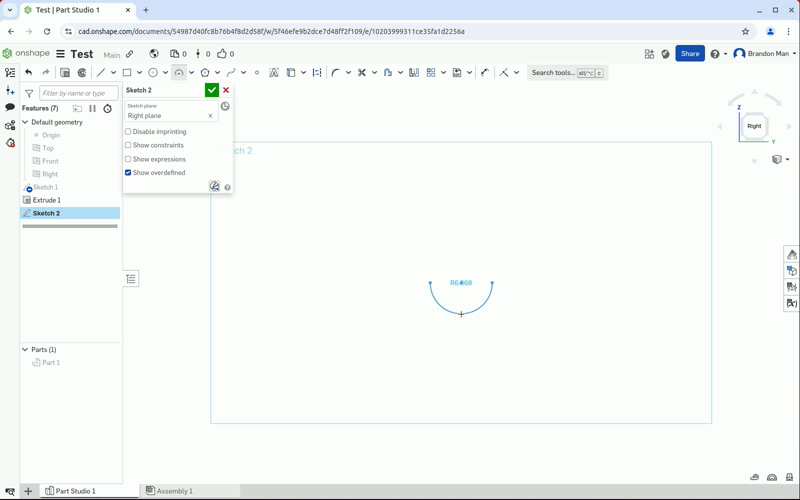
key(esc)
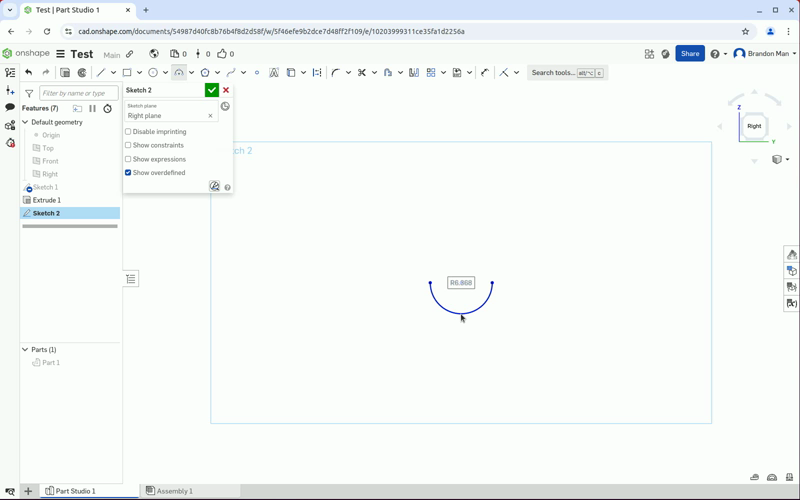
key(l)
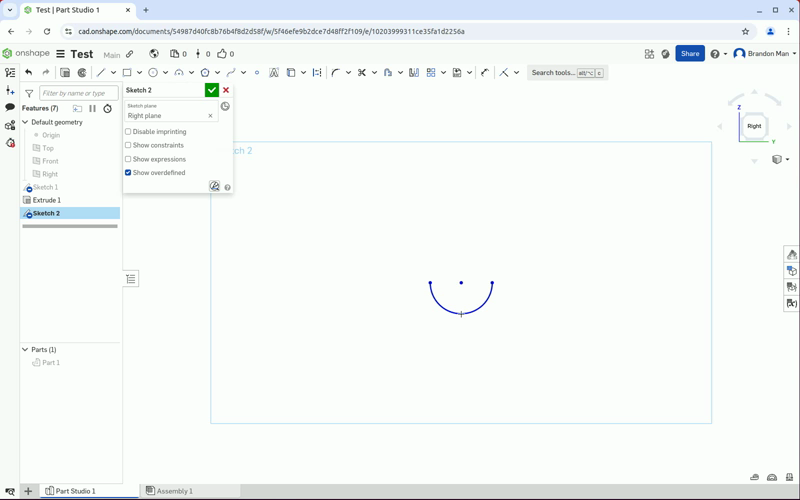
mouse_move(492, 282)
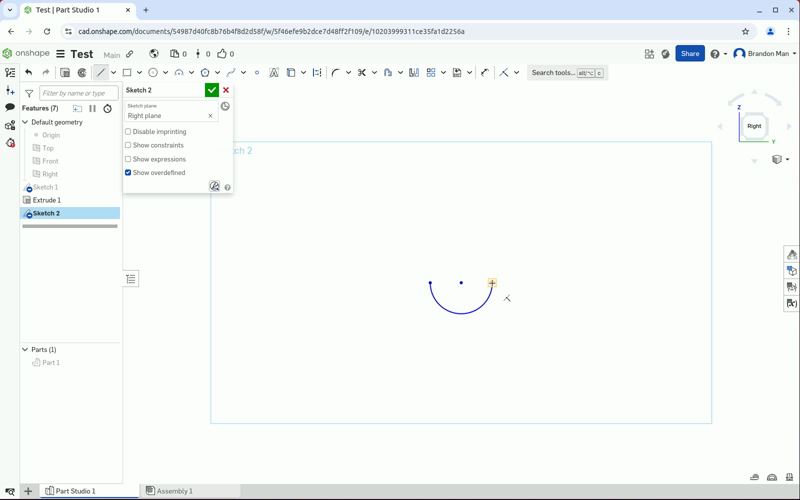
click(492, 282)
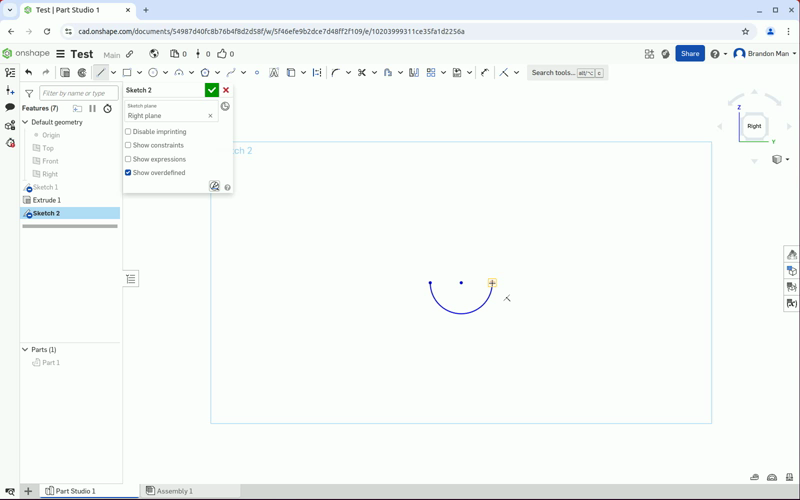
key_down(shift)
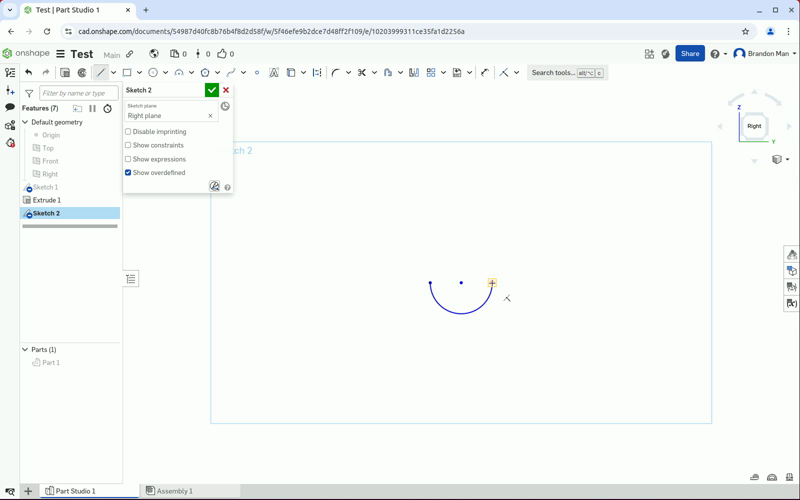
mouse_move(492, 200)
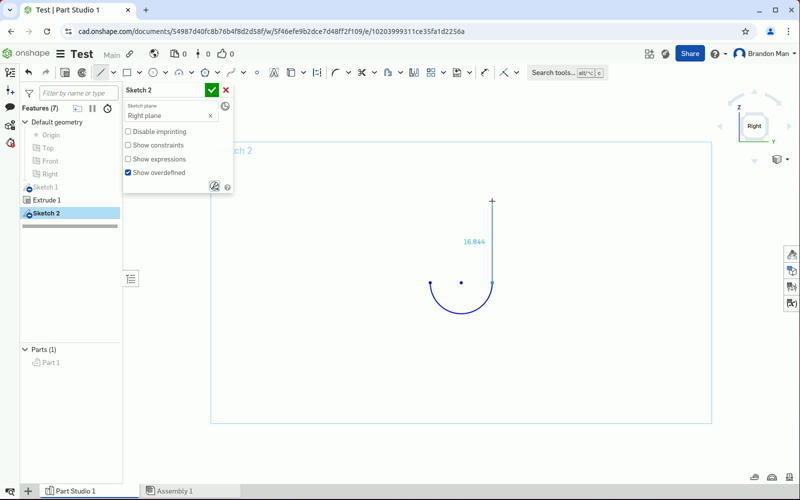
click(492, 200)
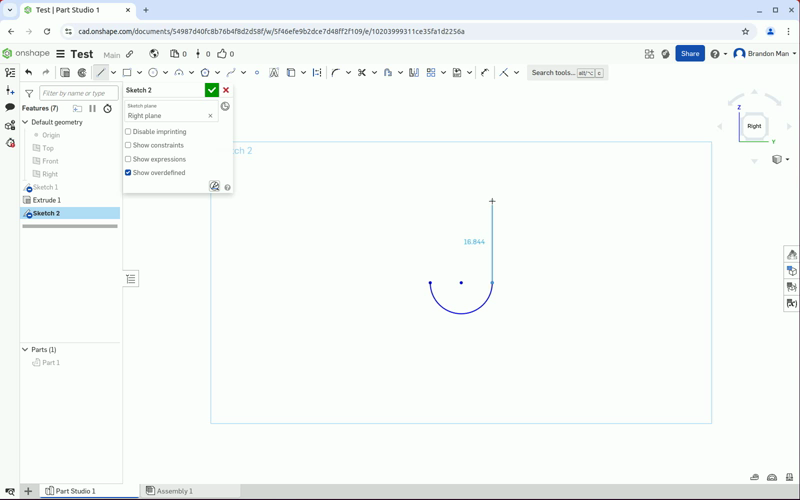
key_up(shift)
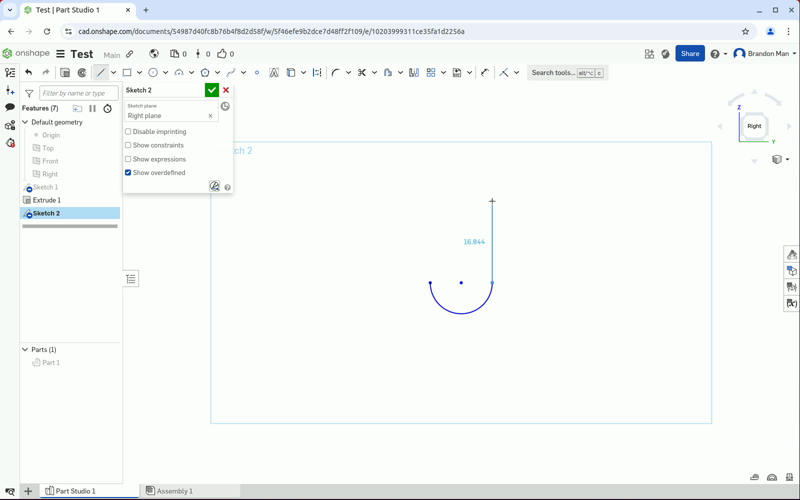
key_down(shift)
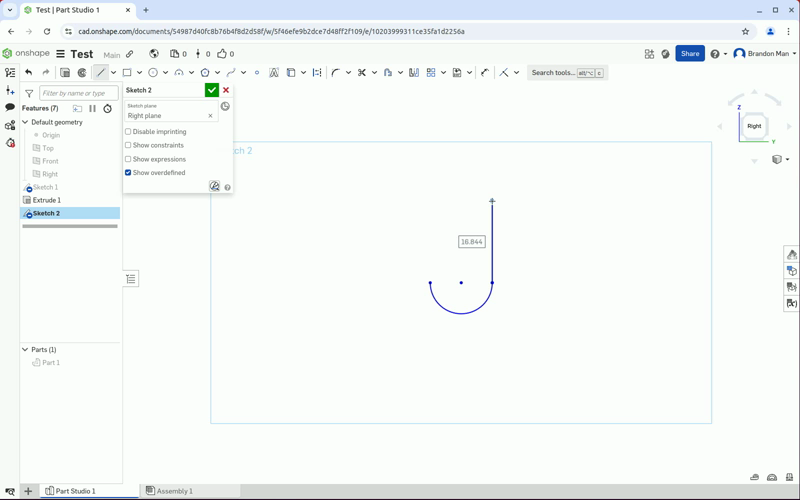
mouse_move(522, 200)
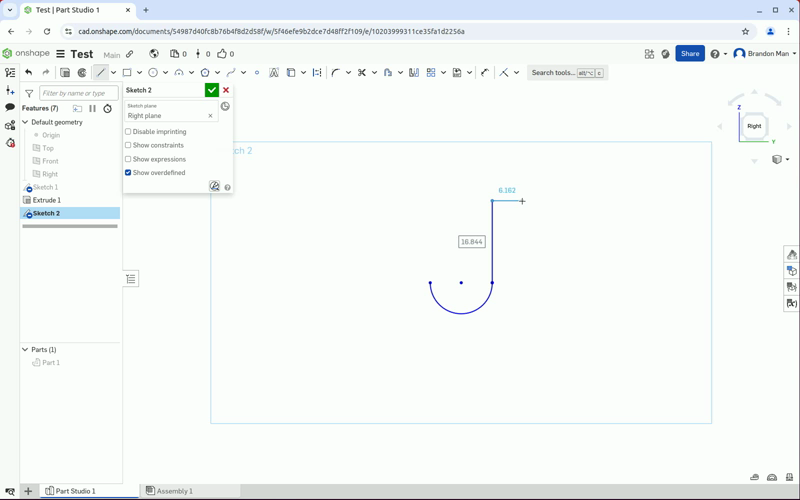
mouse_move(471, 200)
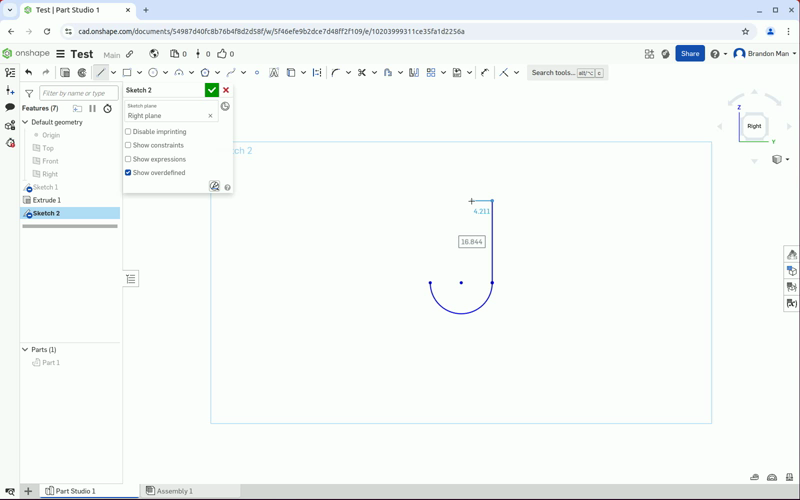
click(471, 200)
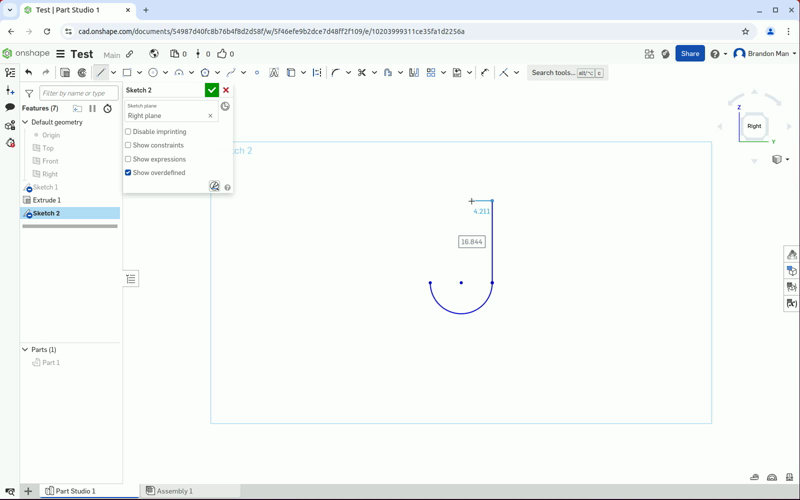
key_up(shift)
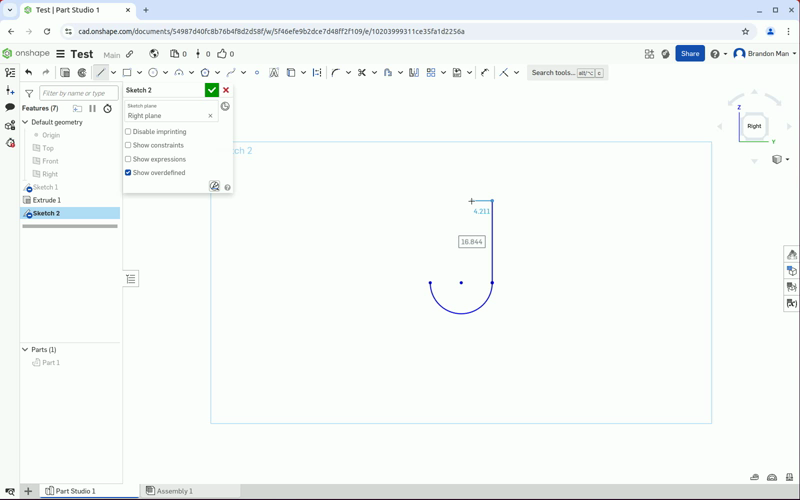
key(esc)
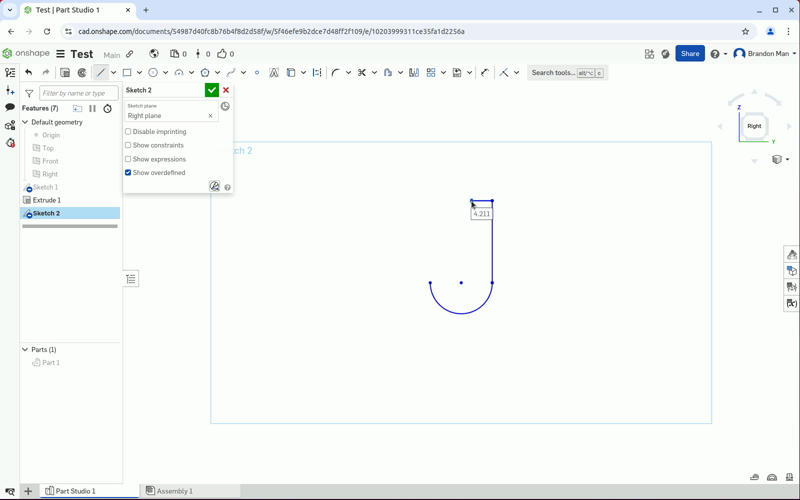
key(a)
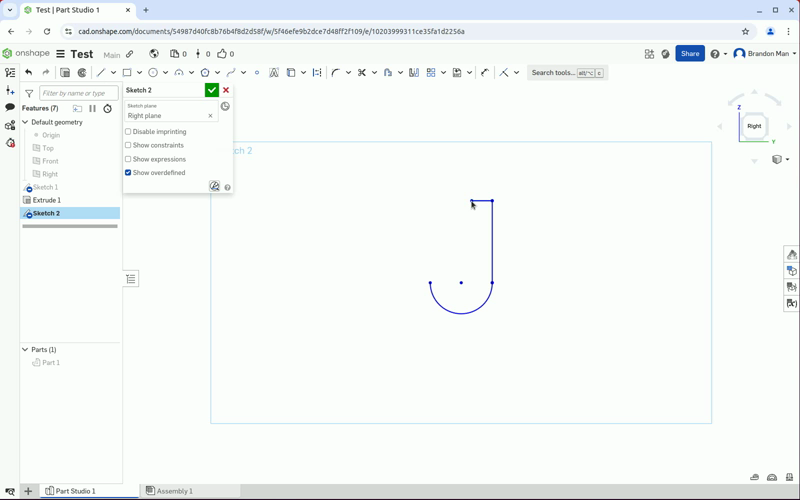
mouse_move(471, 200)
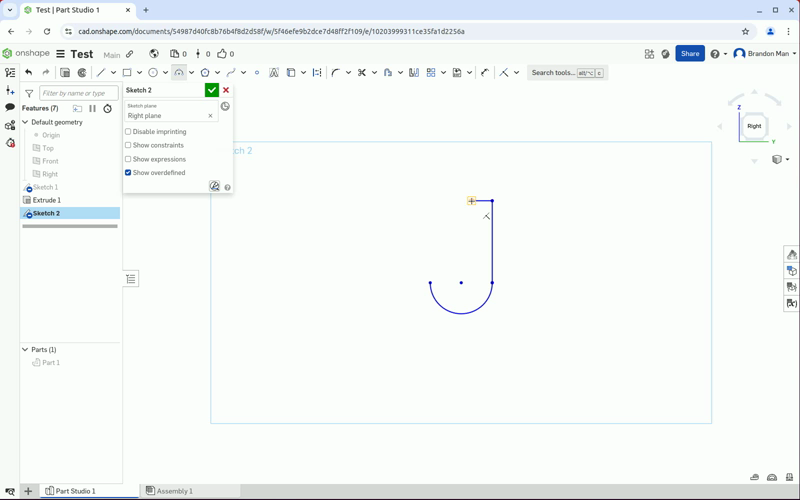
click(471, 200)
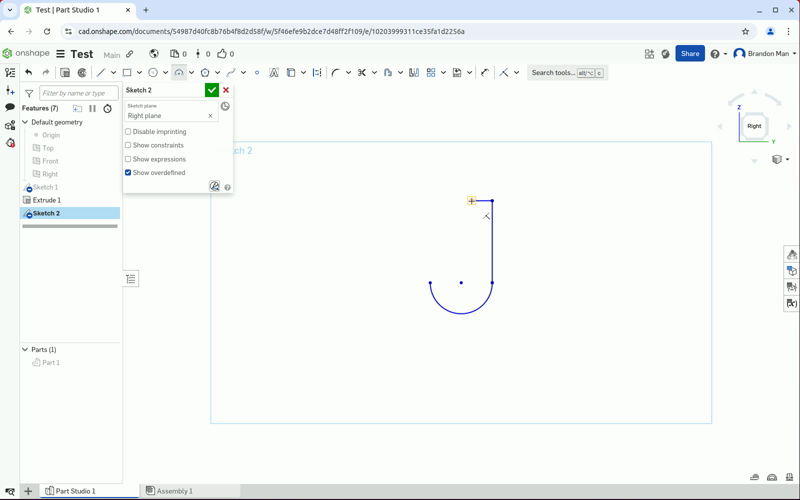
key_down(shift)
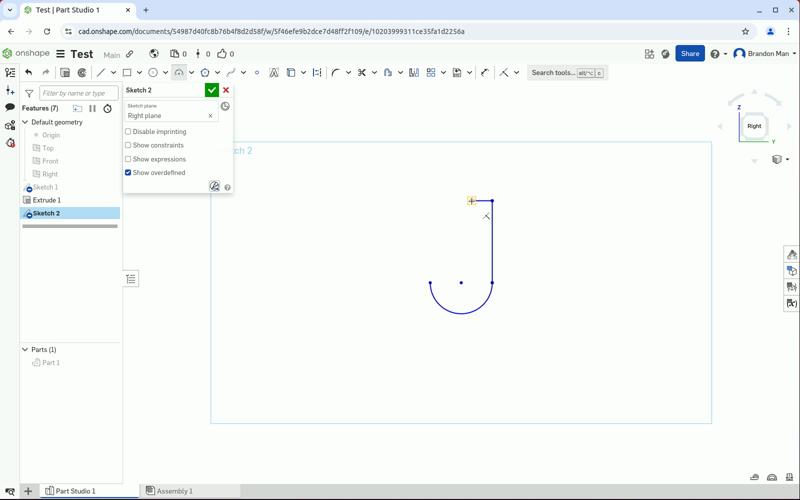
mouse_move(451, 200)
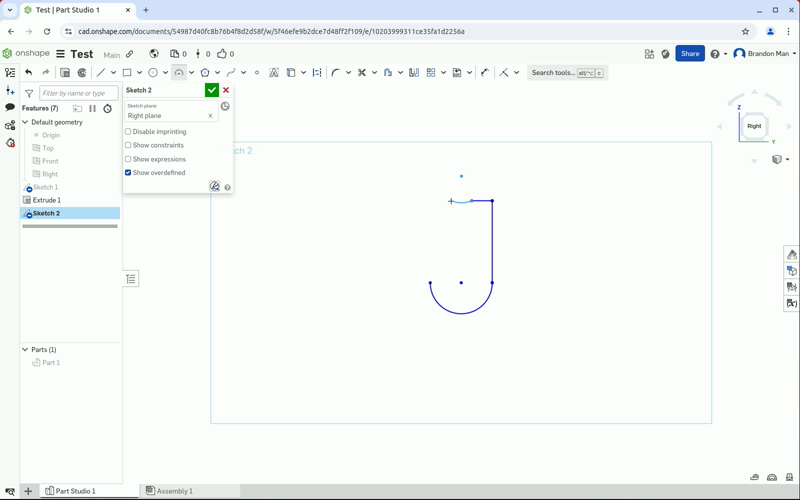
click(451, 200)
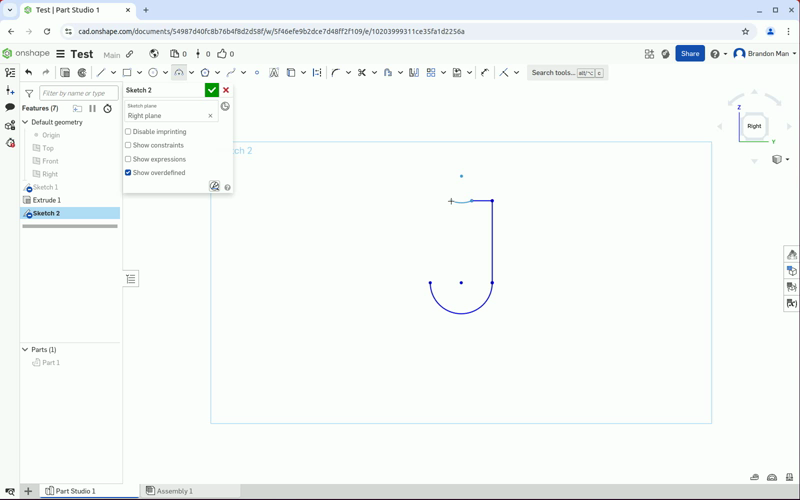
mouse_move(461, 210)
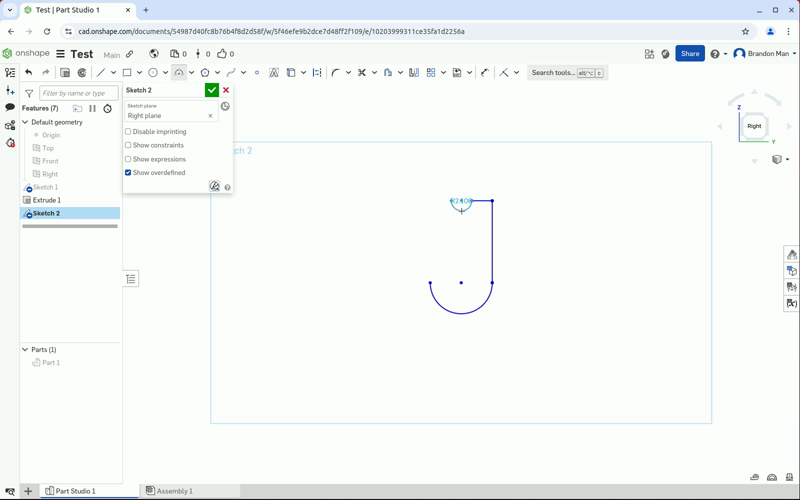
click(461, 210)
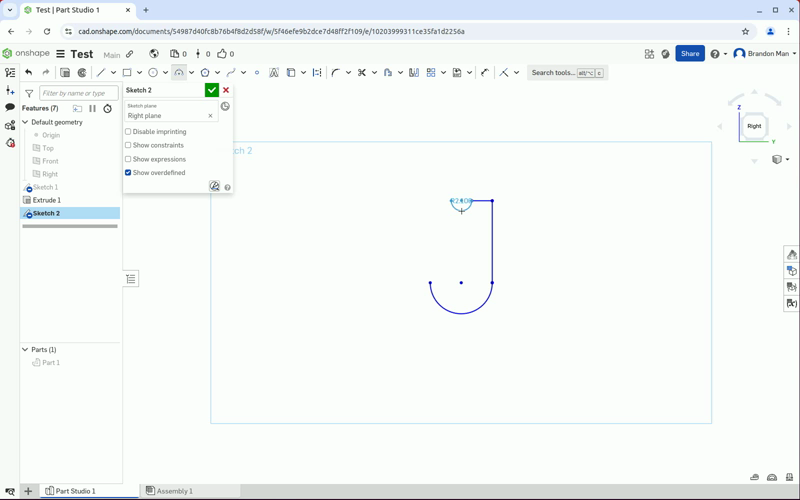
key_up(shift)
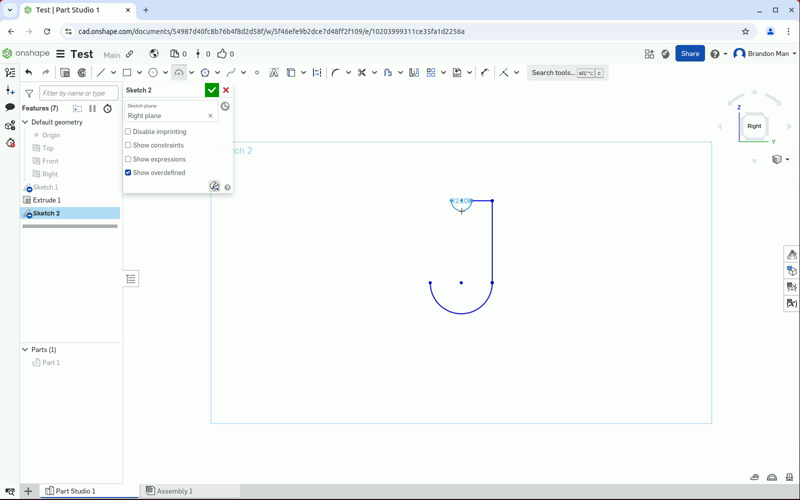
key(esc)
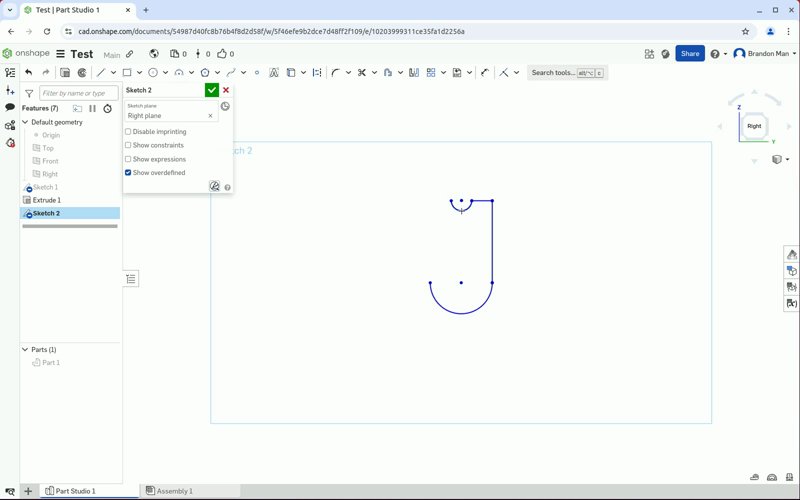
key(l)
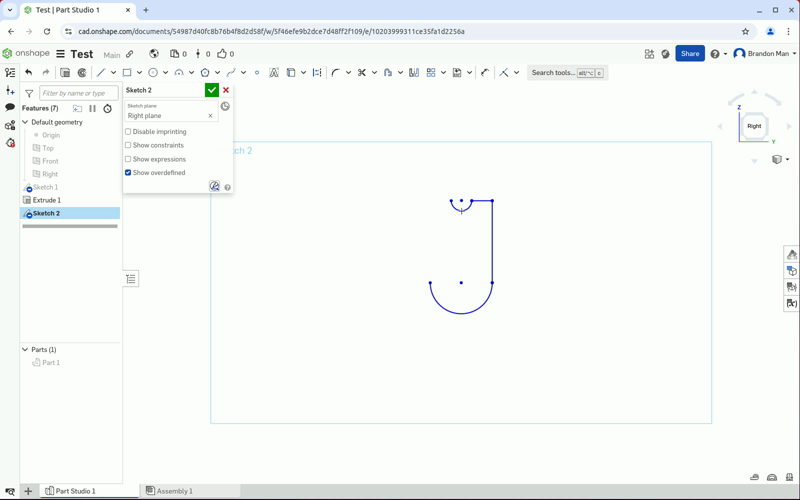
mouse_move(451, 200)
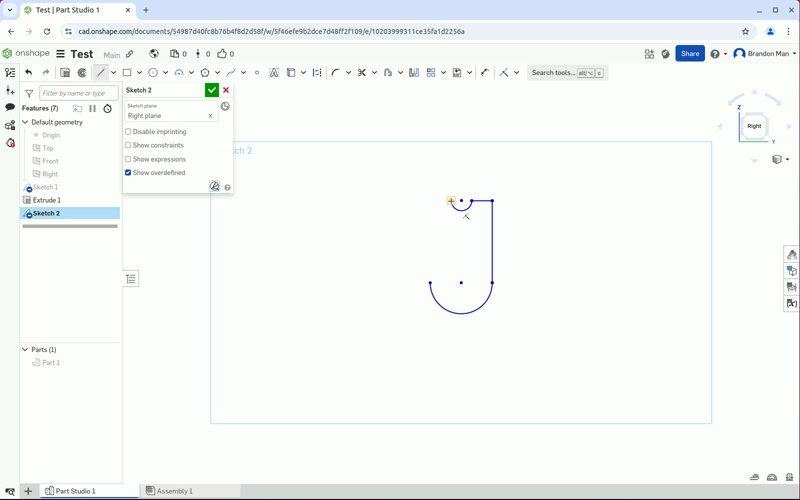
click(451, 200)
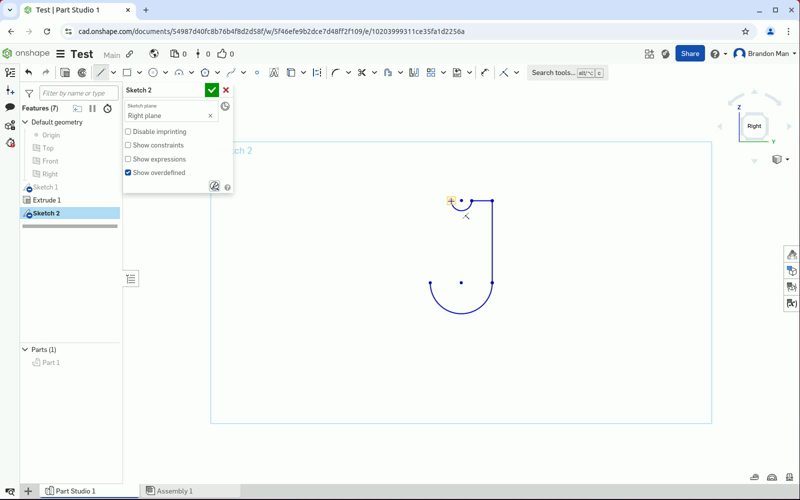
key_down(shift)
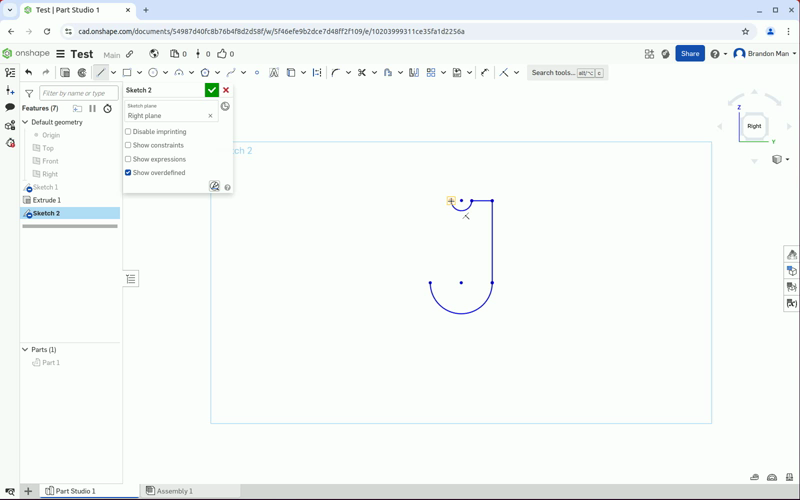
mouse_move(481, 200)
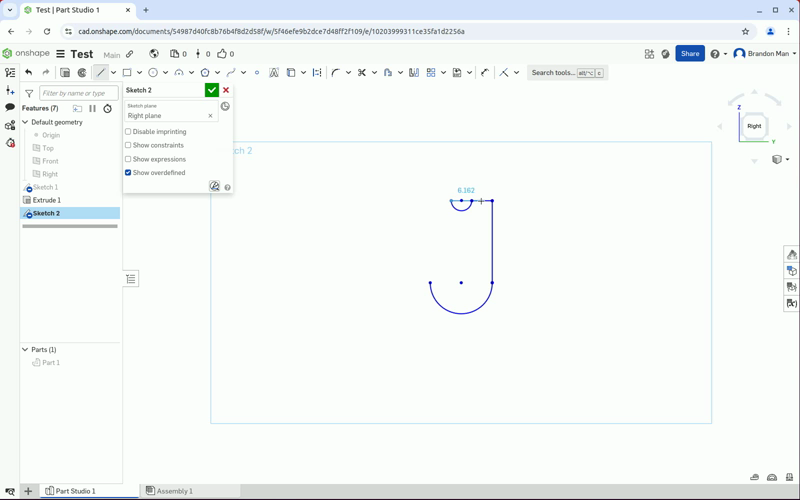
mouse_move(430, 200)
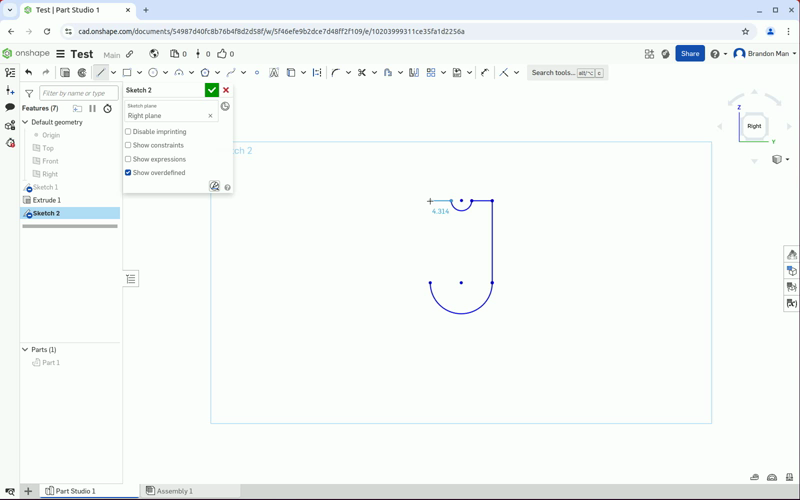
click(430, 200)
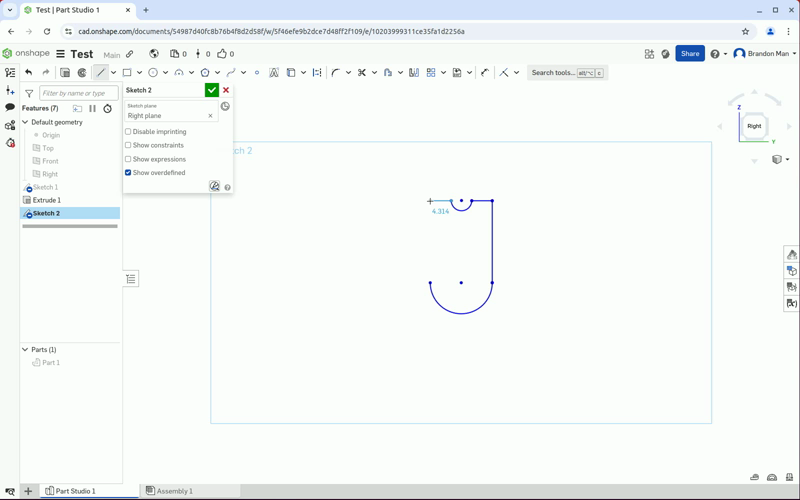
key_up(shift)
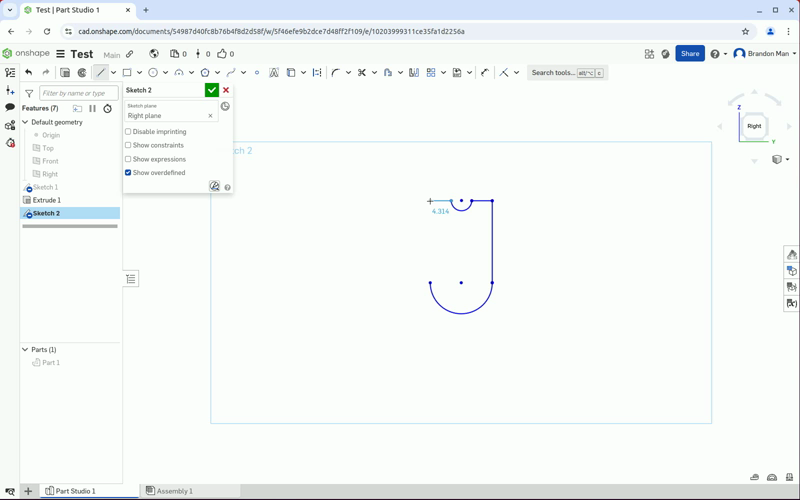
key_down(shift)
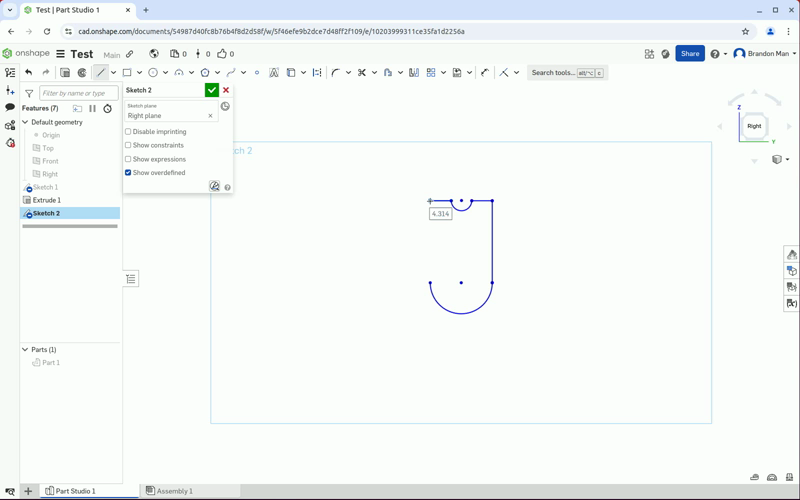
mouse_move(430, 282)
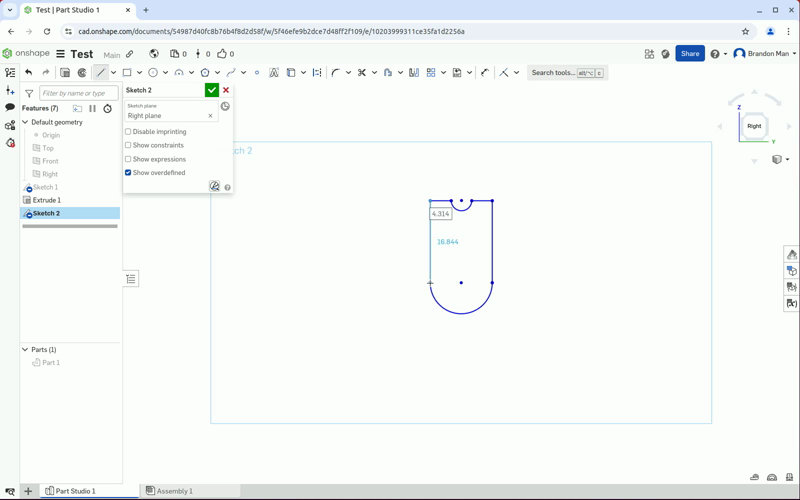
key_up(shift)
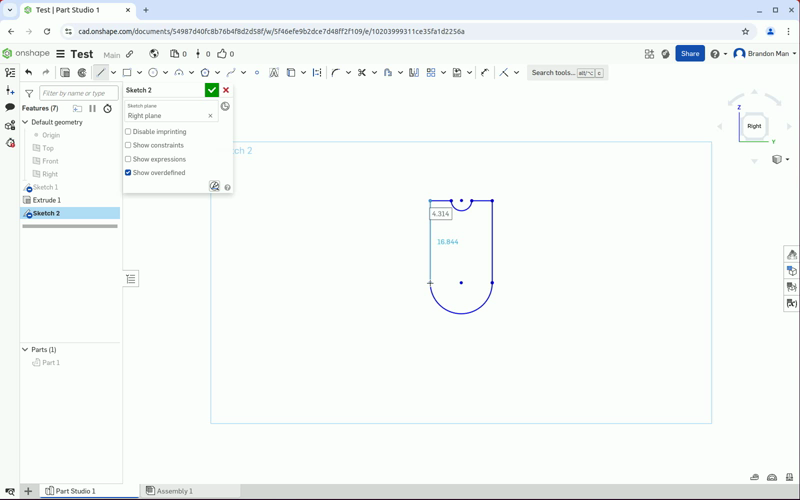
click(430, 282)
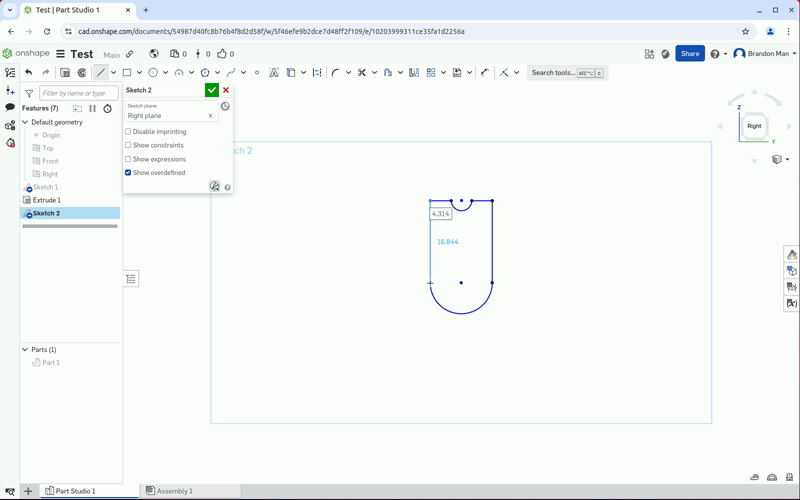
key(esc)
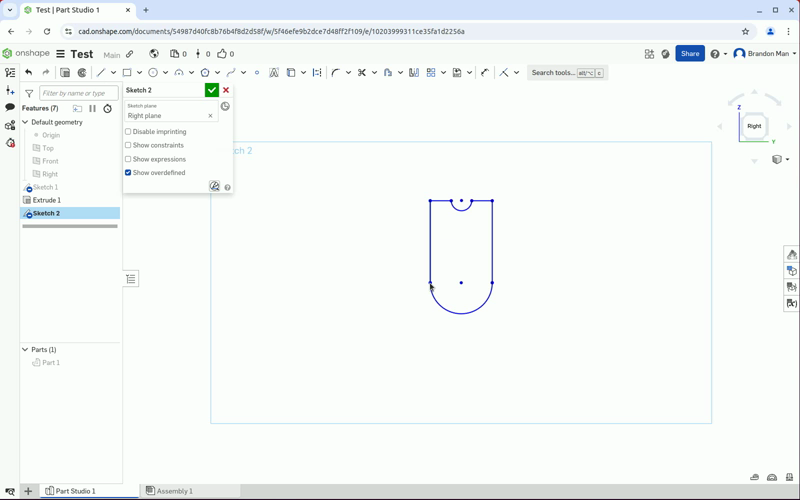
key(c)
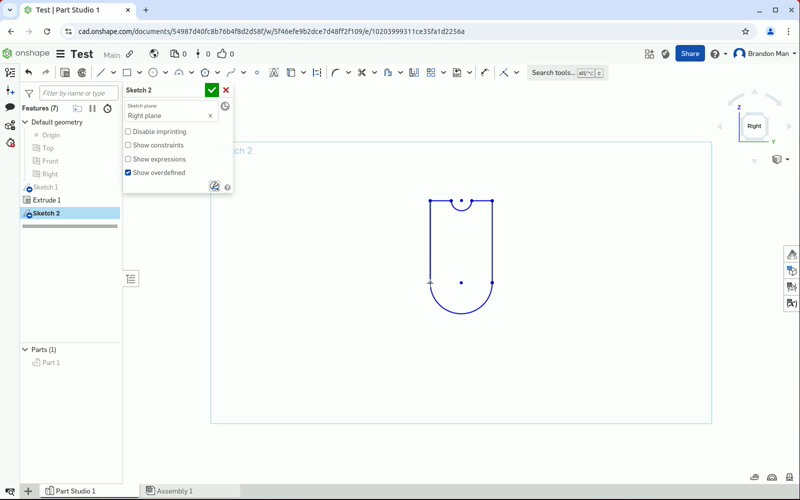
key_down(shift)
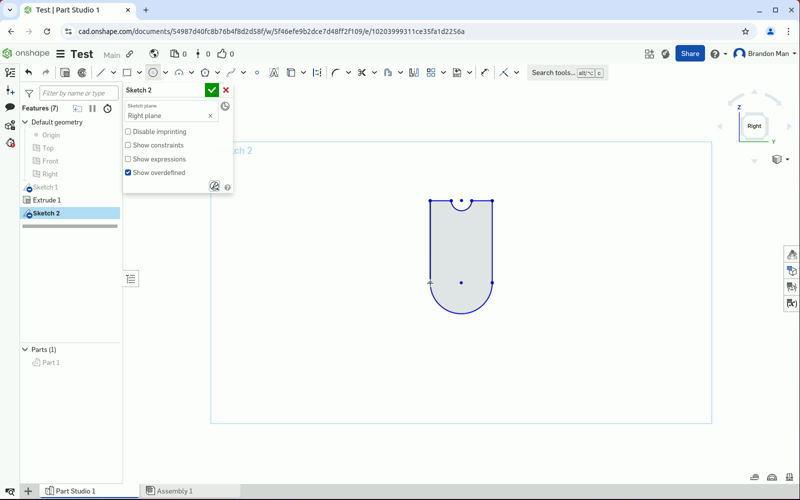
mouse_move(461, 282)
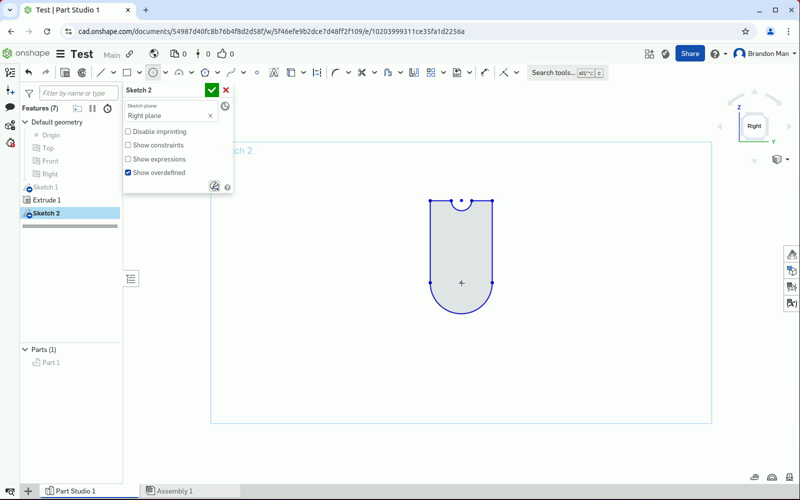
scroll(6)
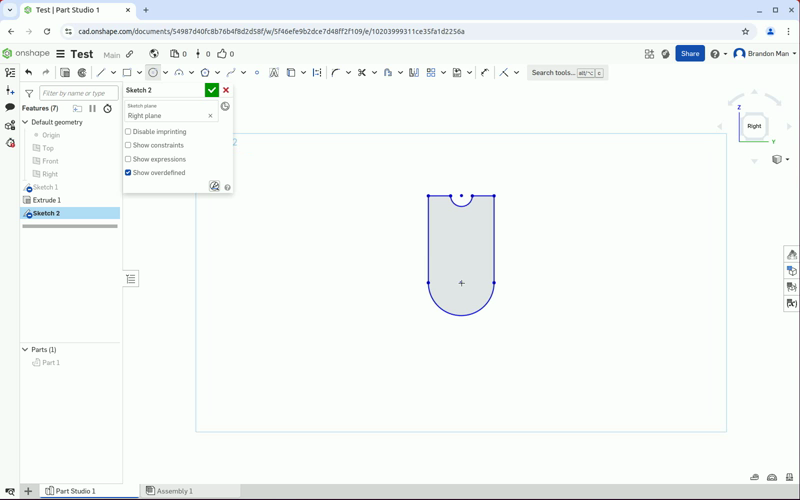
scroll(6)
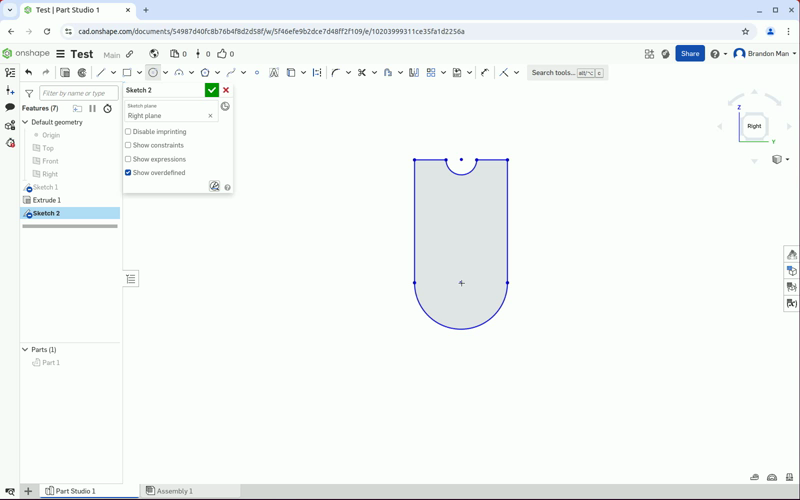
scroll(6)
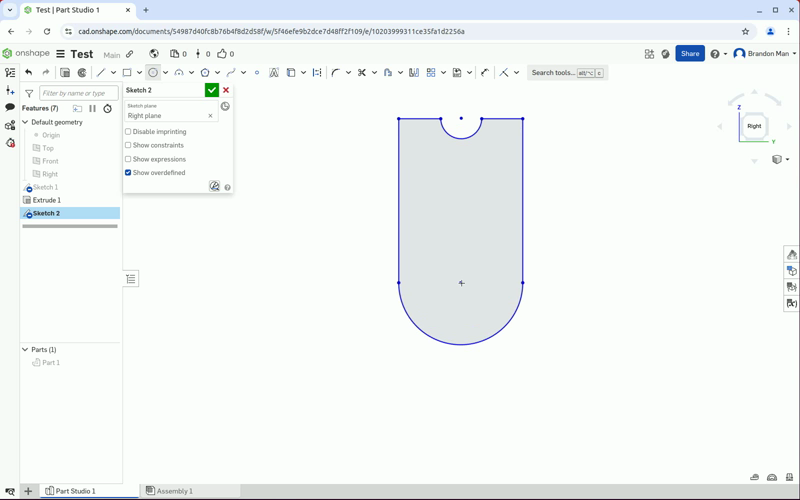
scroll(6)
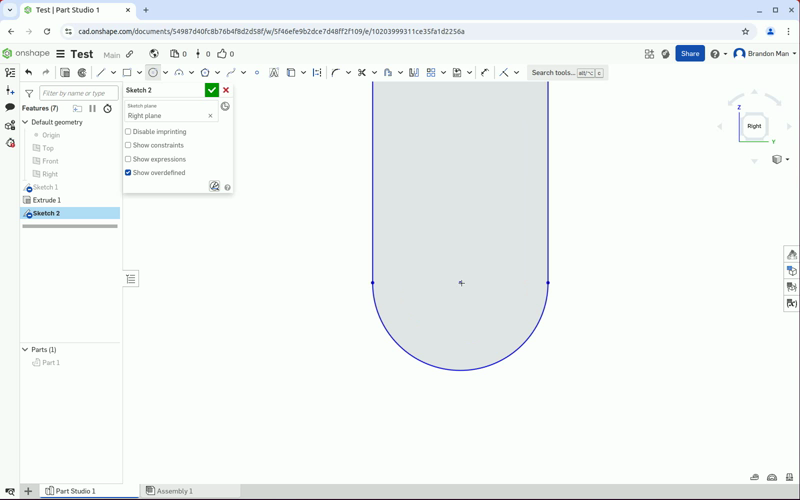
scroll(6)
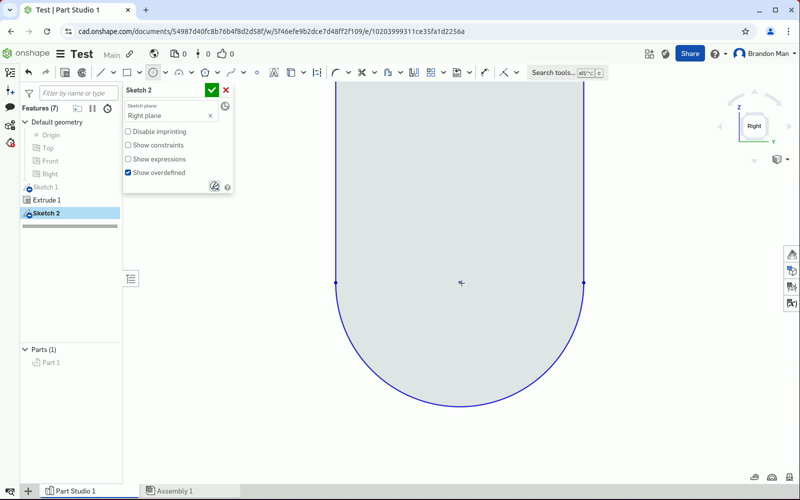
scroll(6)
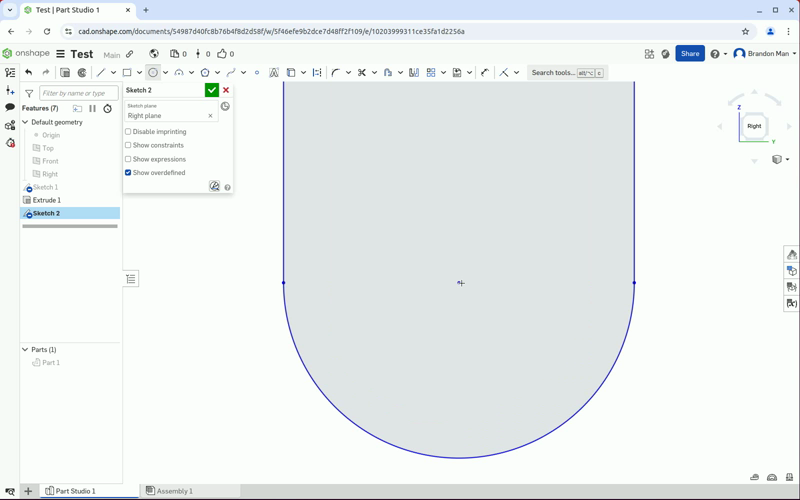
scroll(6)
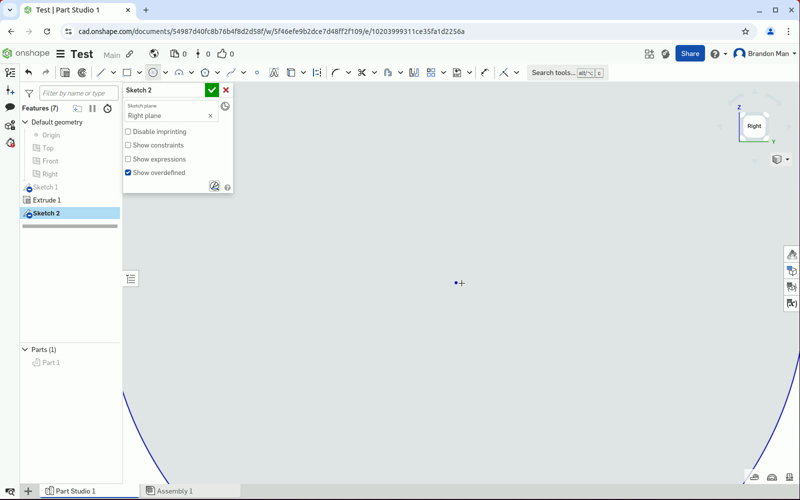
click(461, 282)
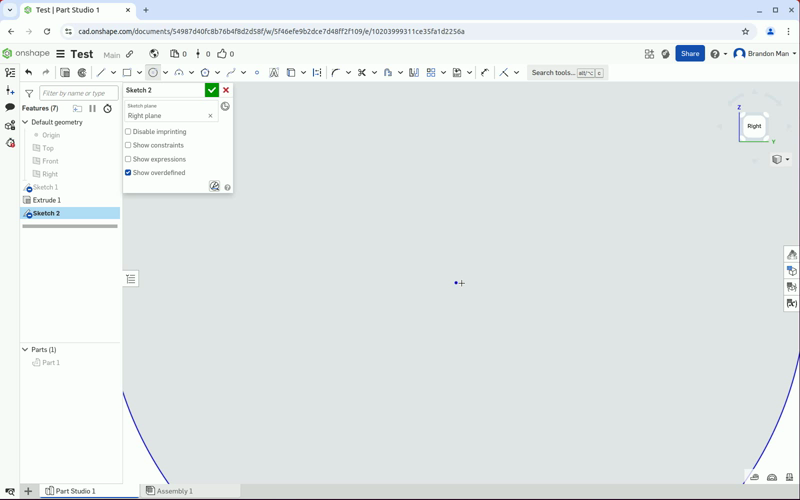
scroll(-6)
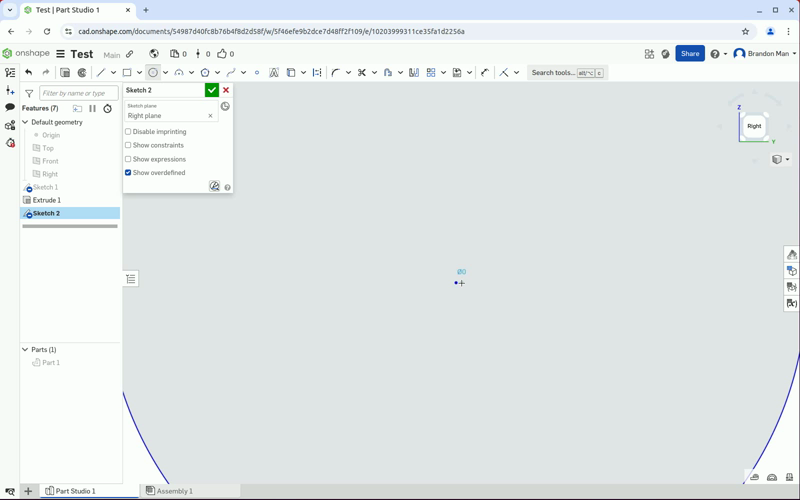
scroll(-6)
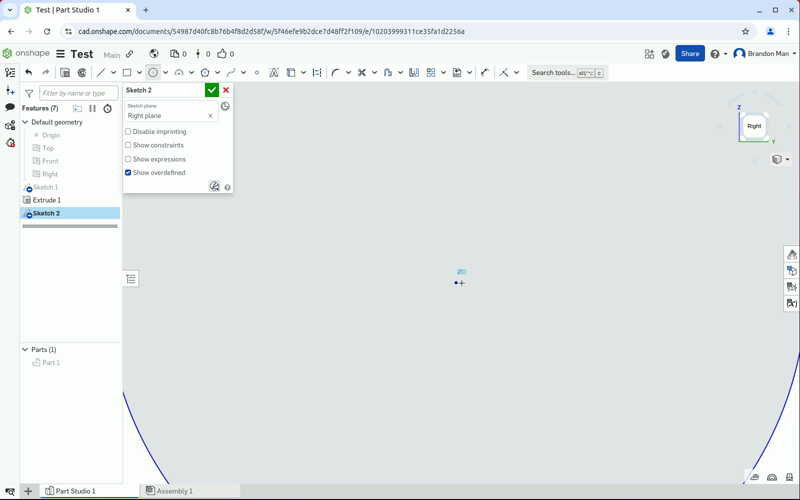
scroll(-6)
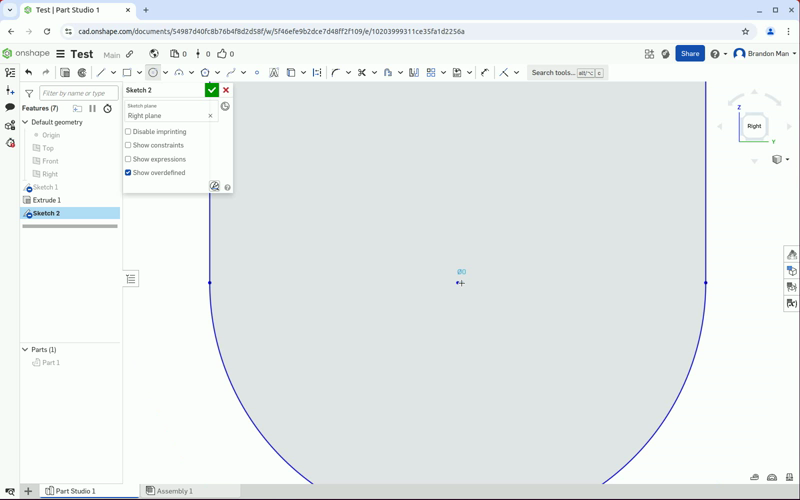
scroll(-6)
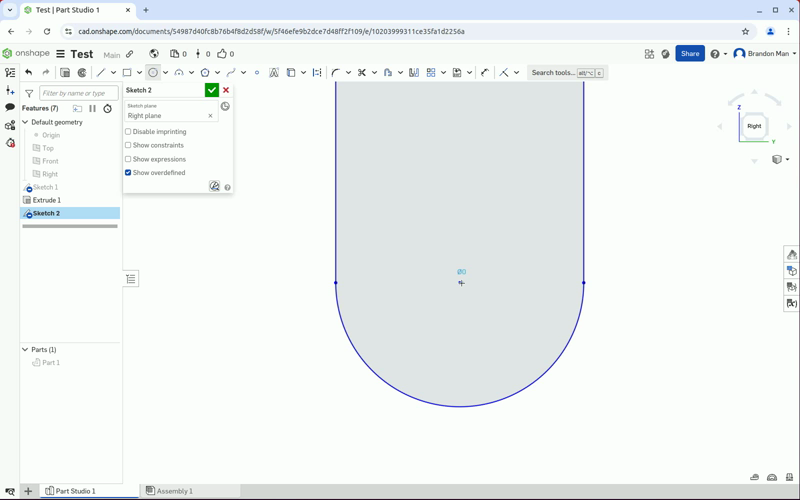
scroll(-6)
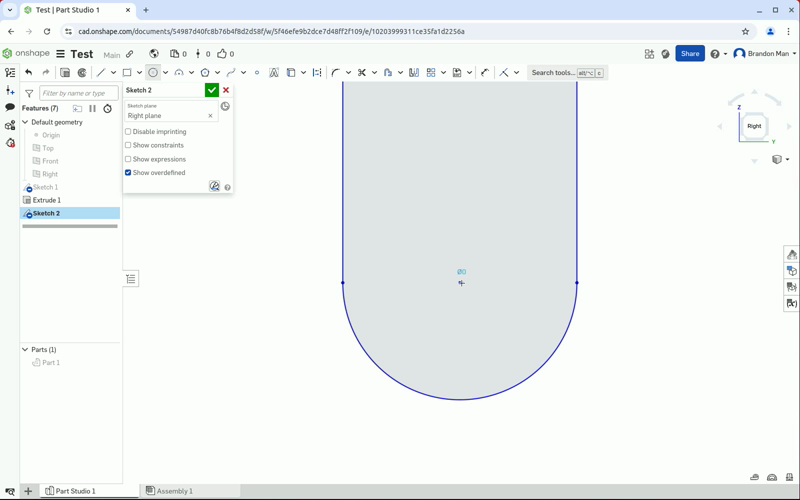
scroll(-6)
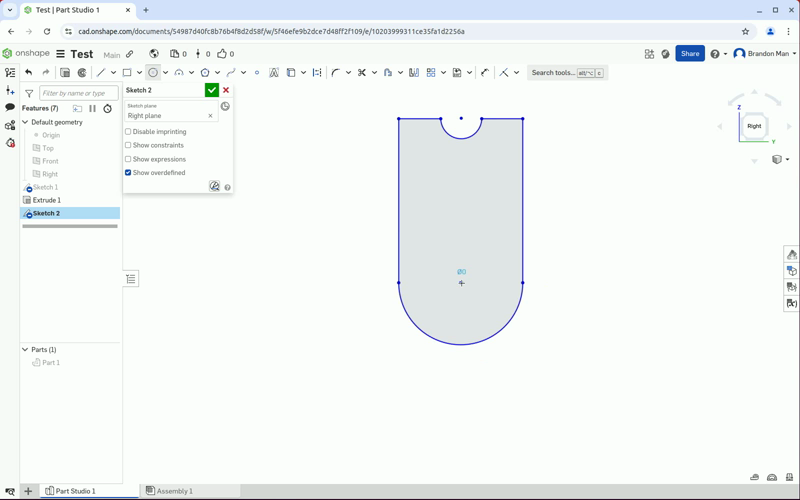
scroll(-6)
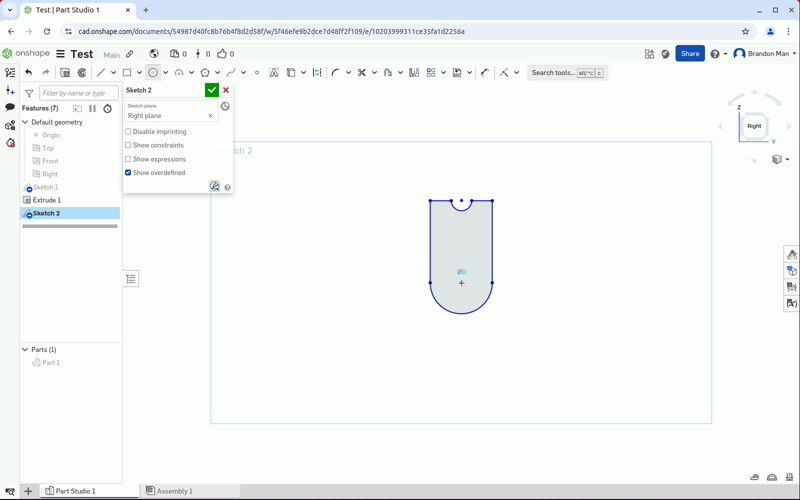
key_up(shift)
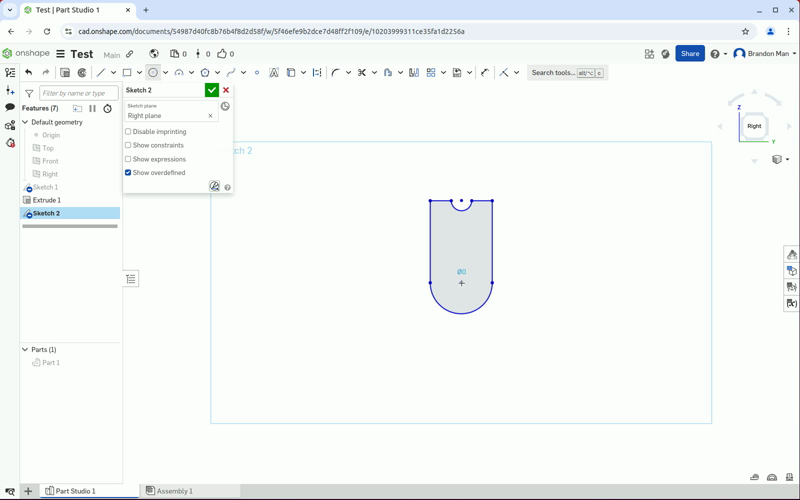
mouse_move(472, 282)
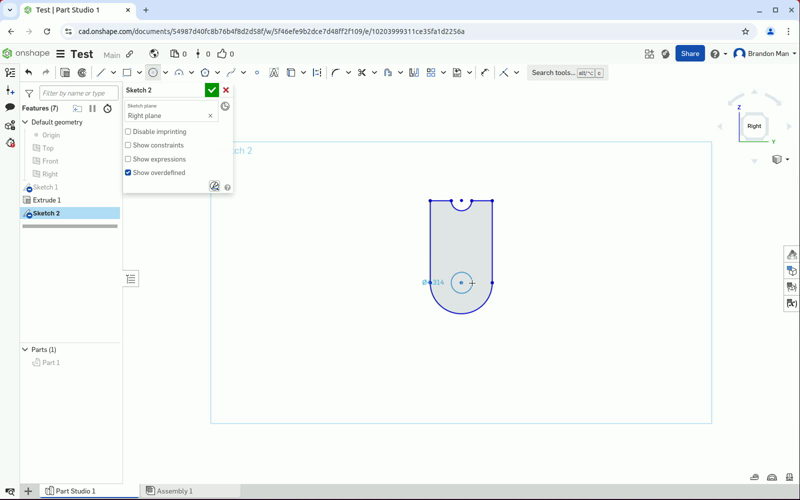
click(472, 282)
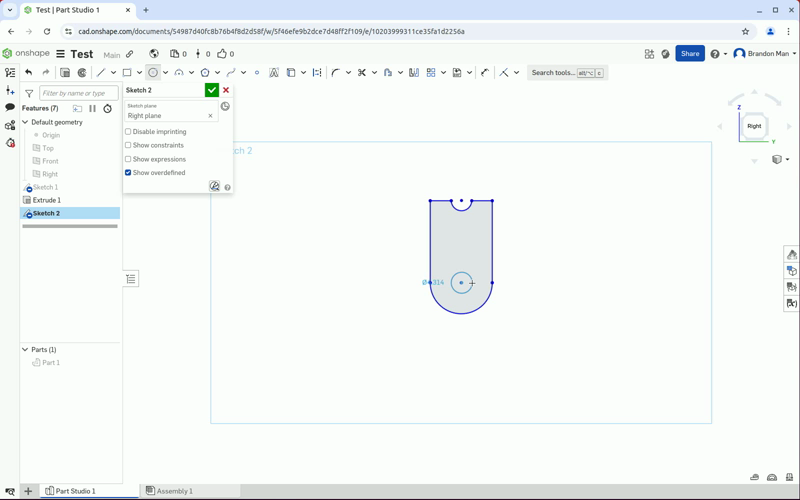
key(esc)
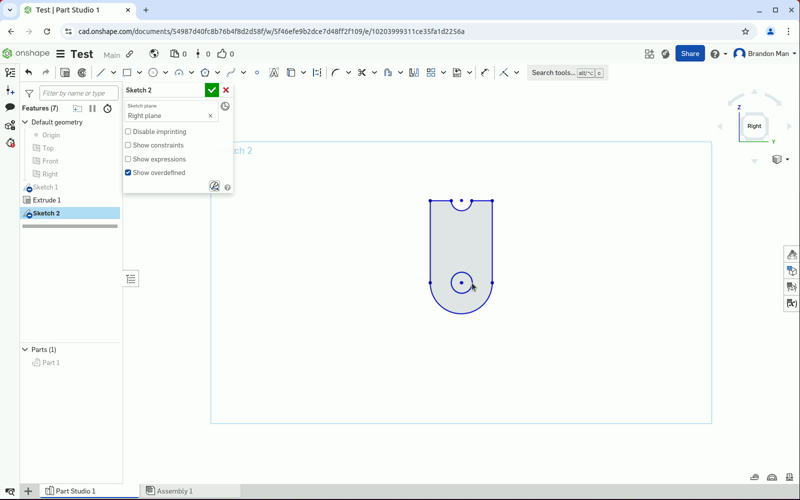
mouse_move(446, 300)
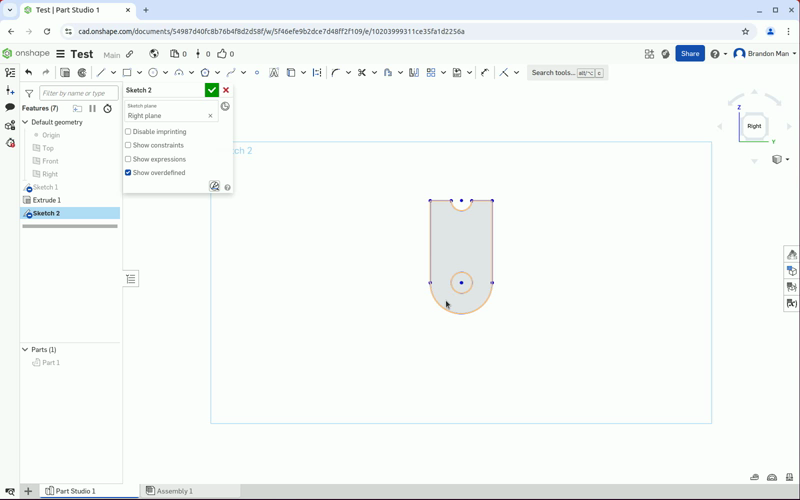
click(446, 300)
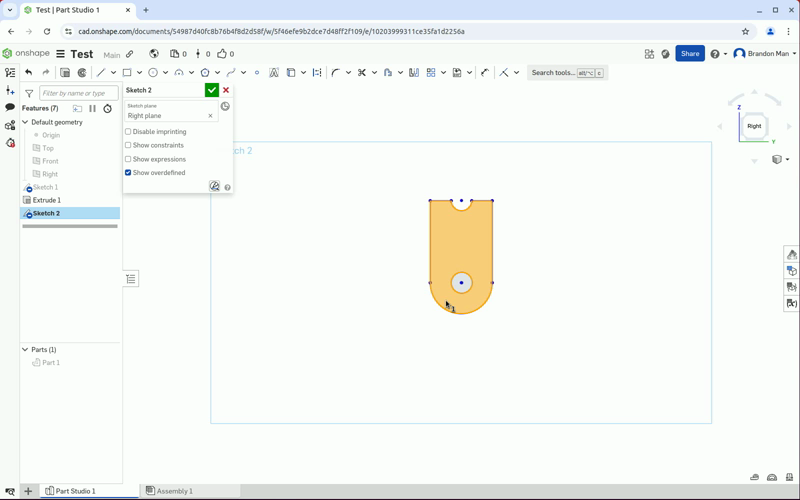
mouse_move(73, 352)
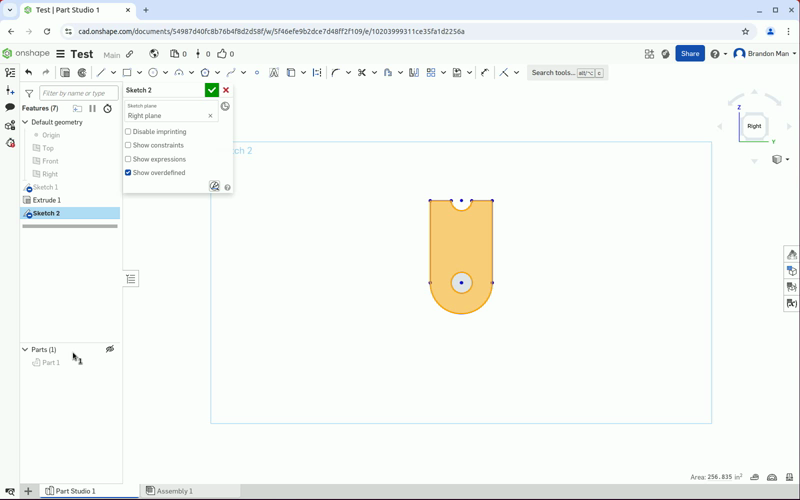
key(shift+y)
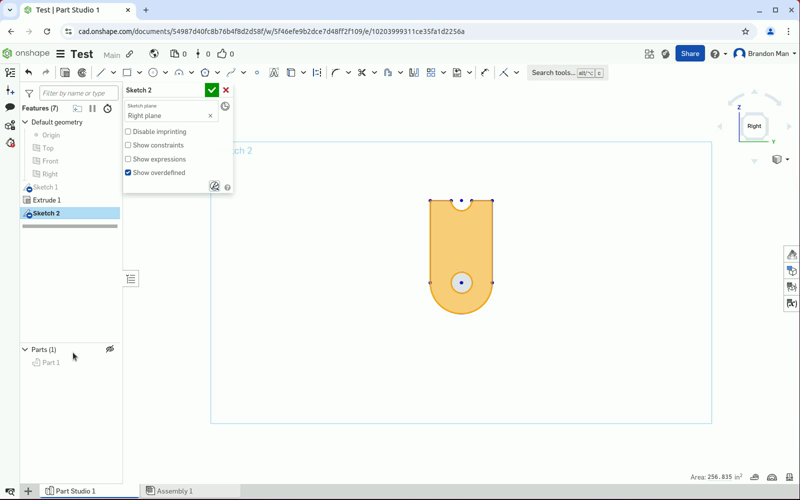
key(shift+e)
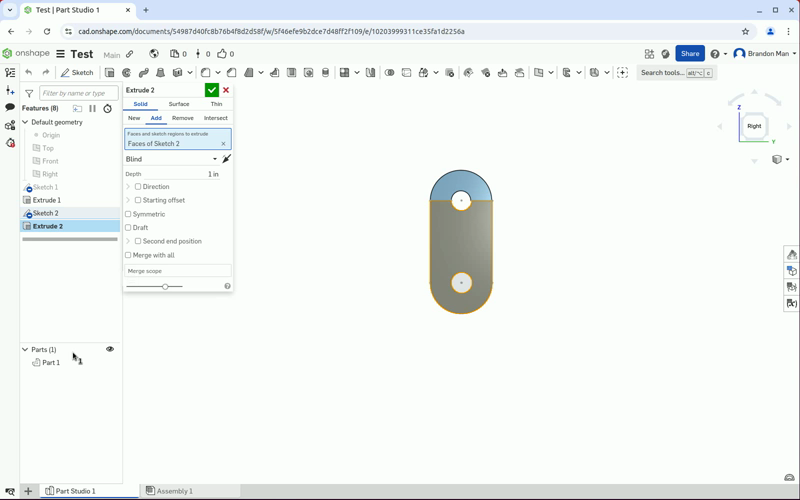
mouse_move(143, 106)
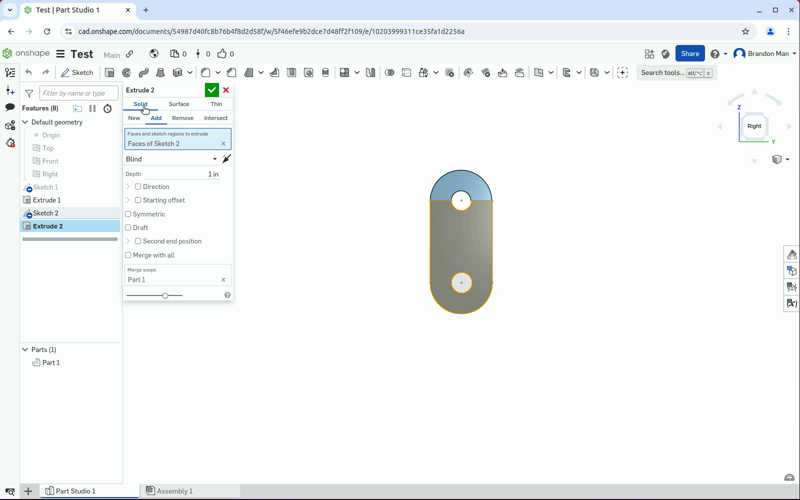
click(143, 106)
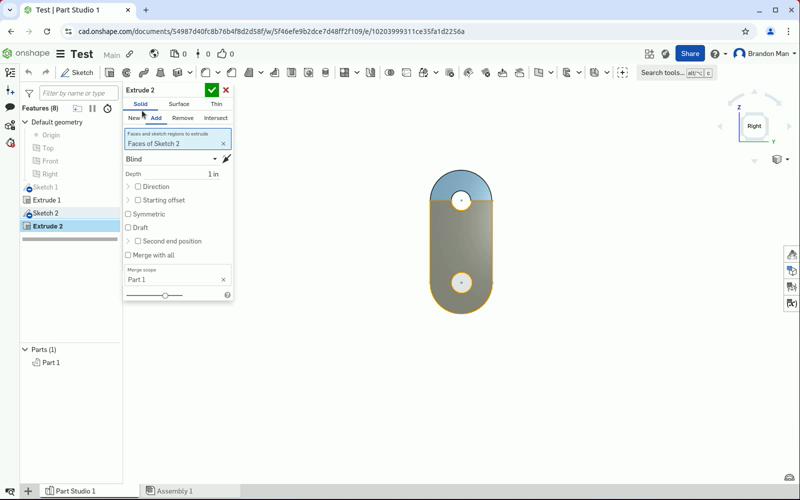
mouse_move(137, 120)
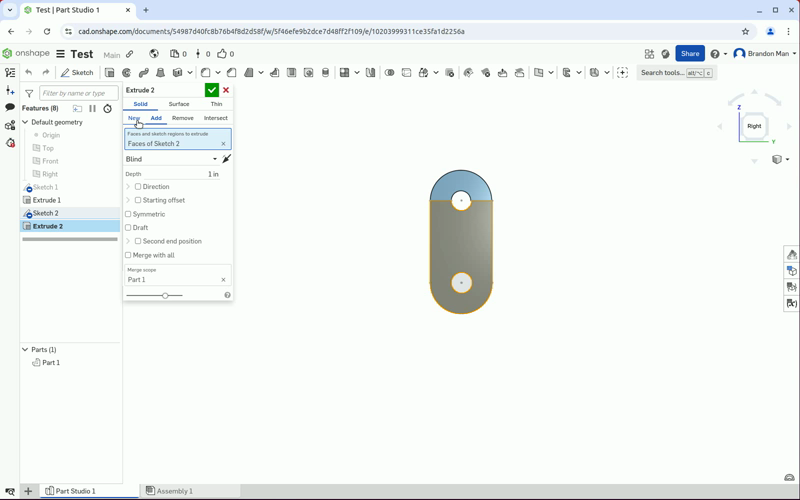
click(137, 120)
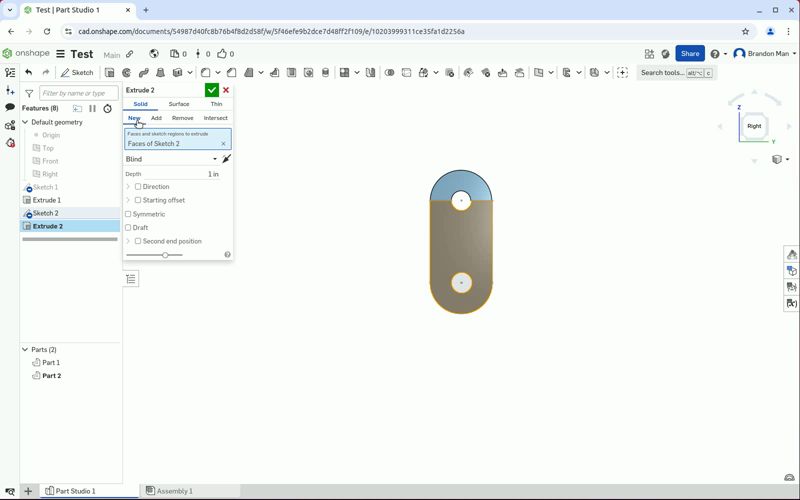
key(tab, 4)
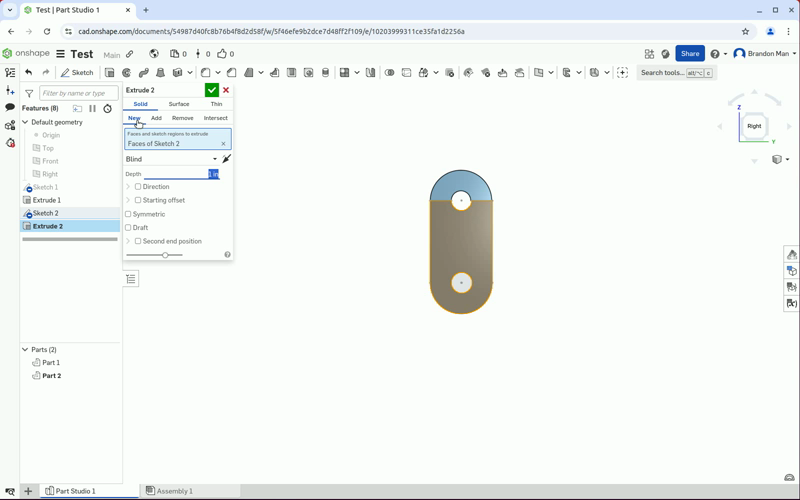
text(4.092)
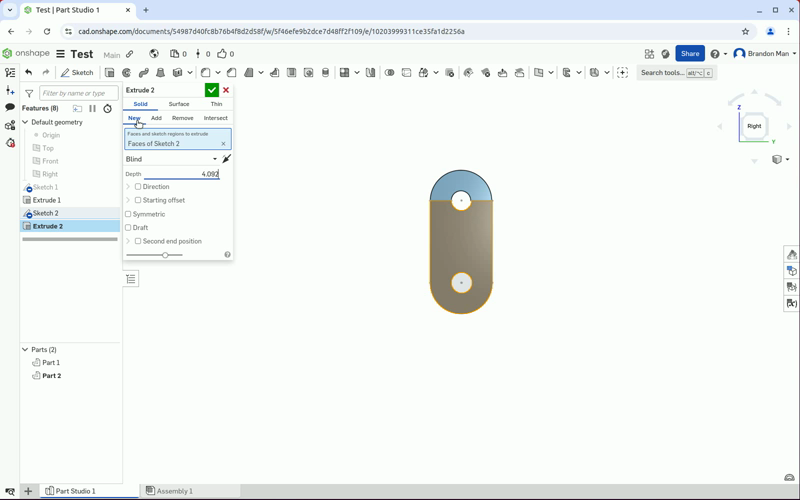
key(enter)
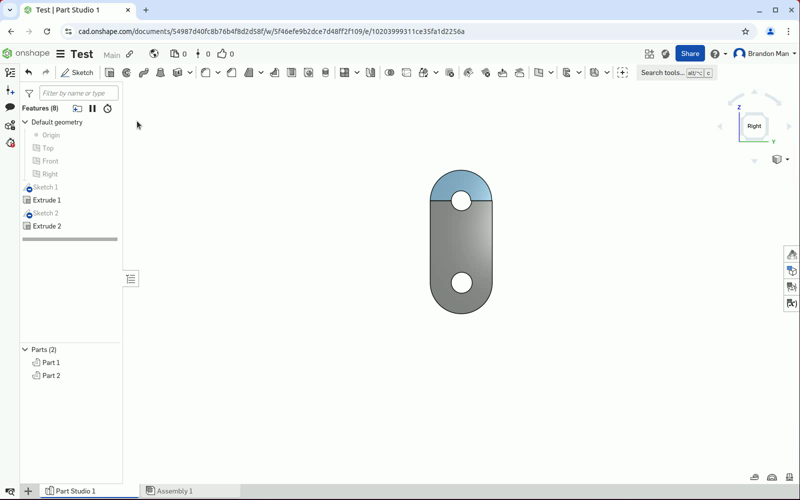
key(shift+h)
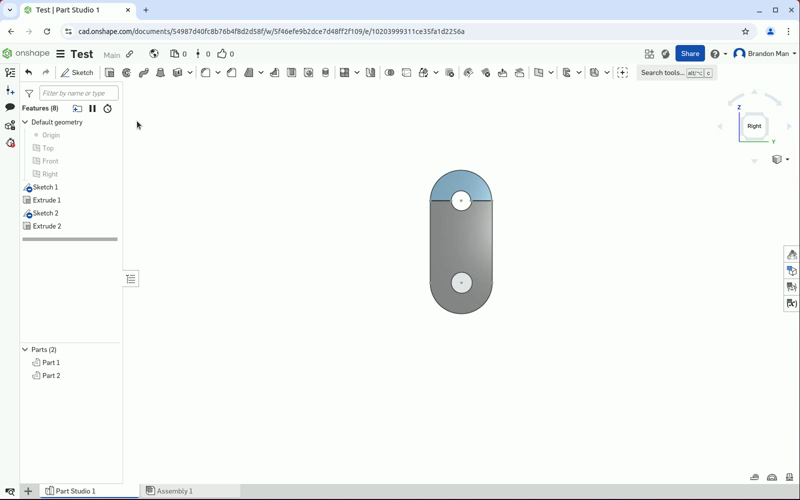
key(shift+h)
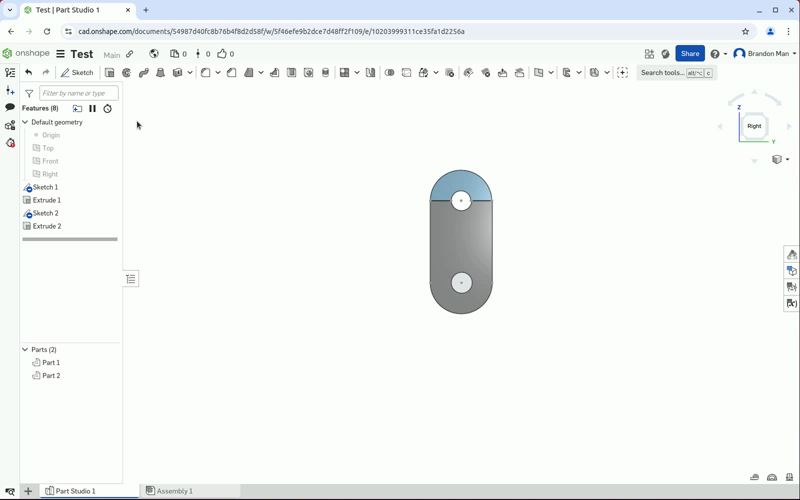
key(shift+7)
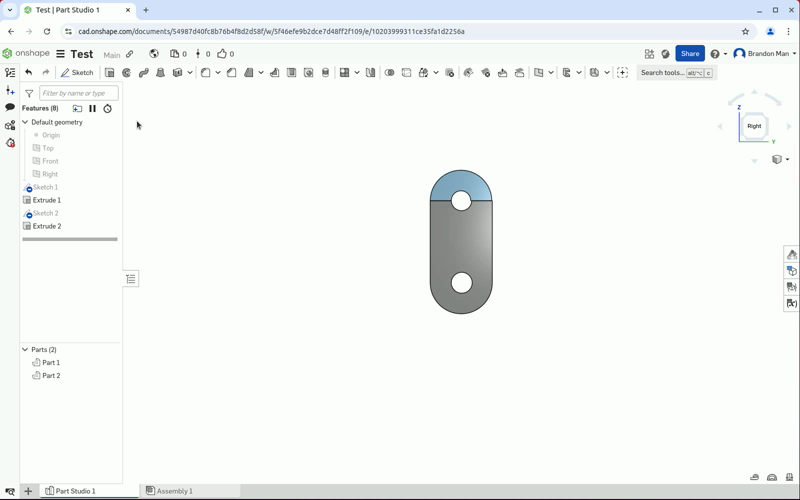
key(right, 2)
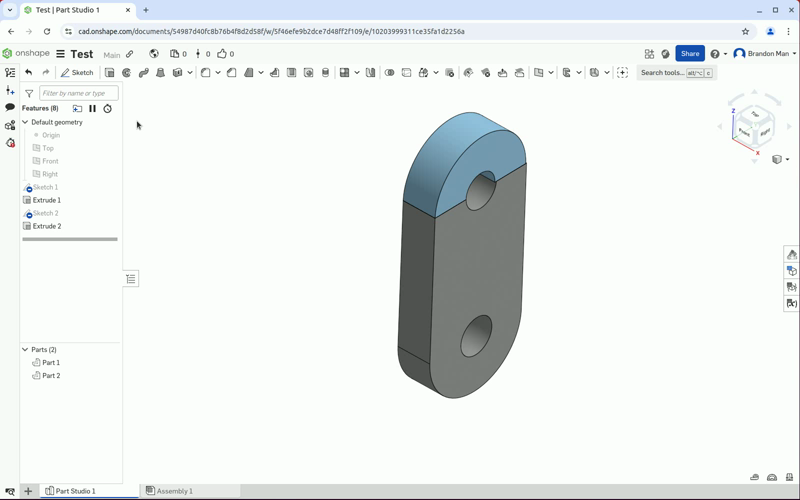
key(down, 2)
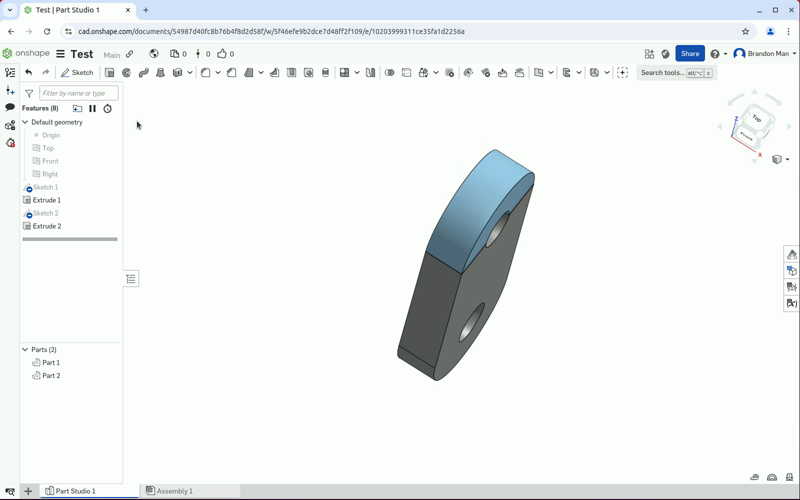
key(up, 2)
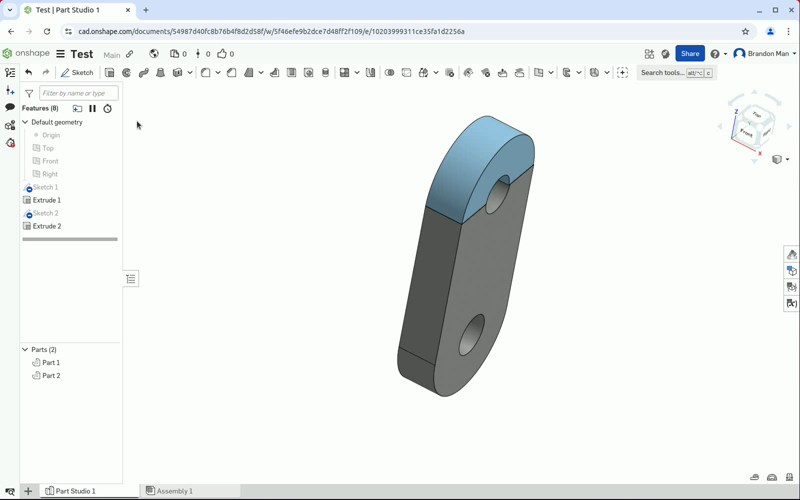
key(left, 2)
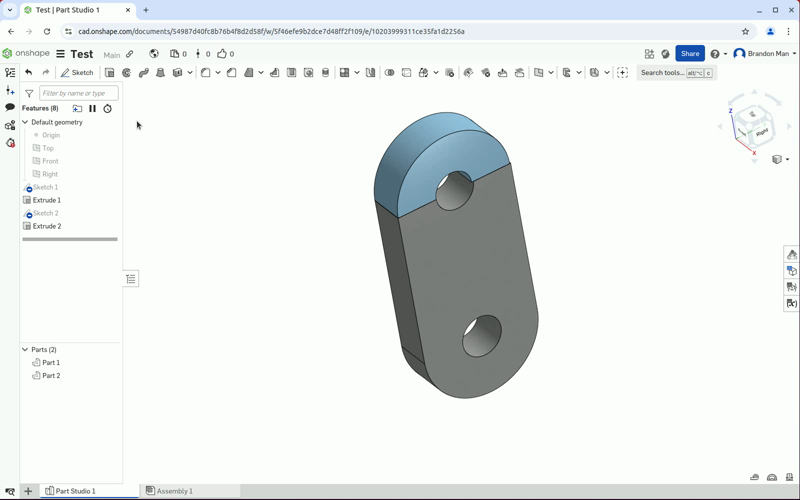
mouse_move(73, 189)
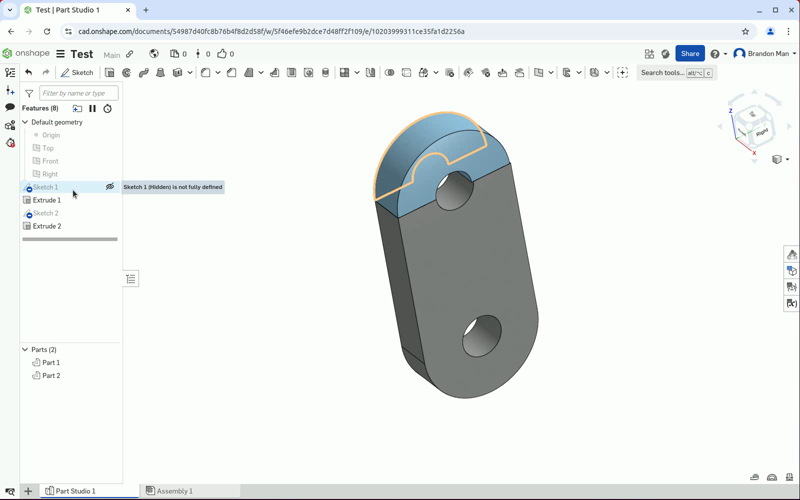
click(73, 189)